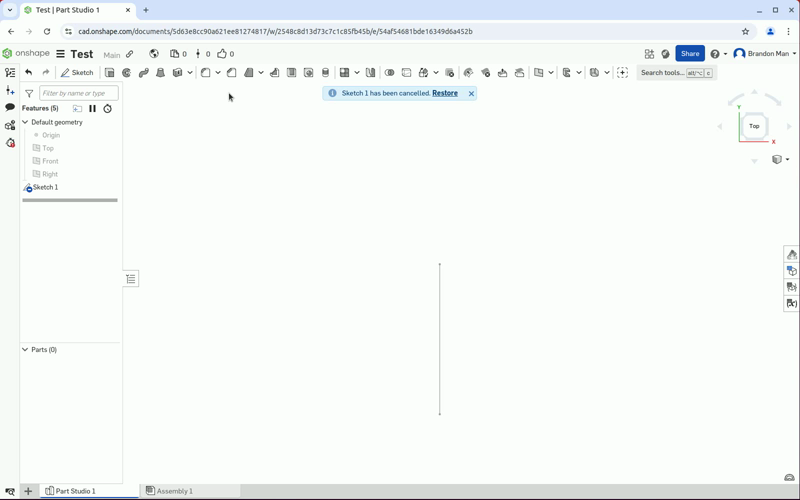
key(shift+h)
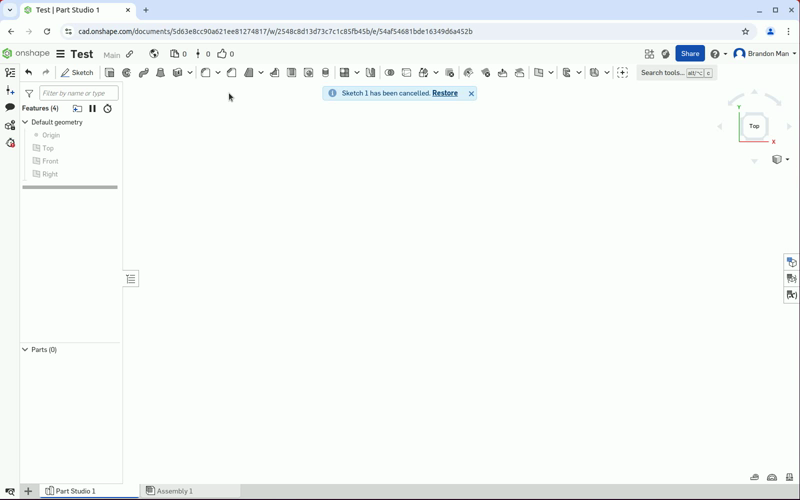
mouse_move(73, 352)
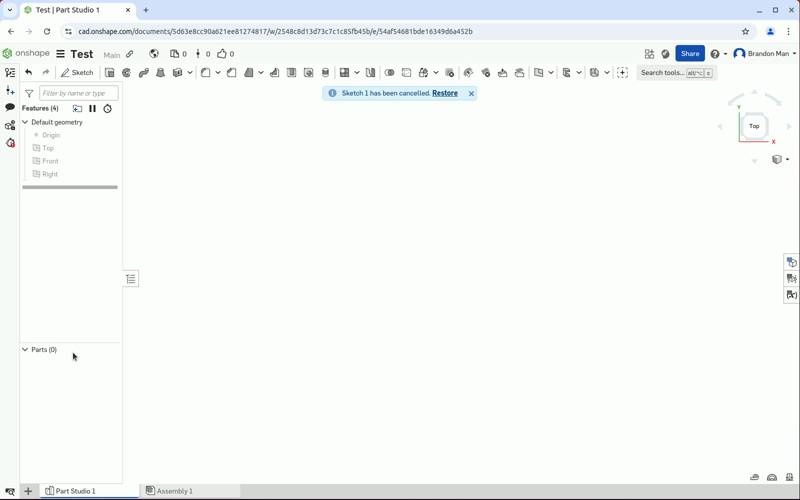
key(y)
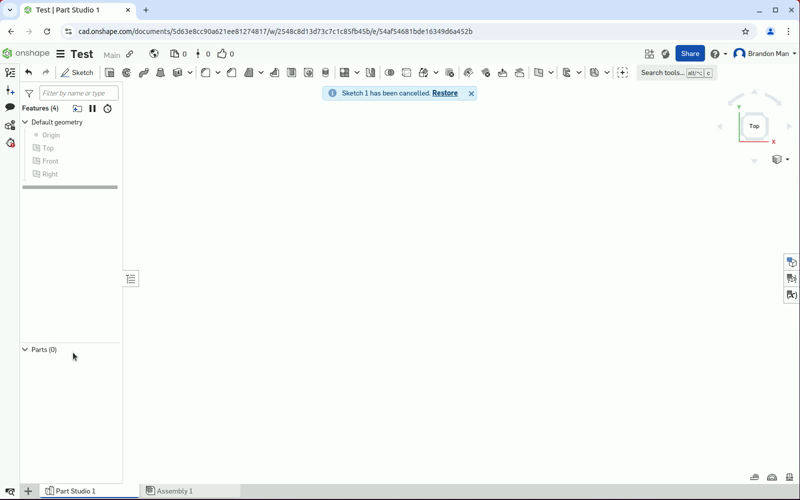
key(shift+p)
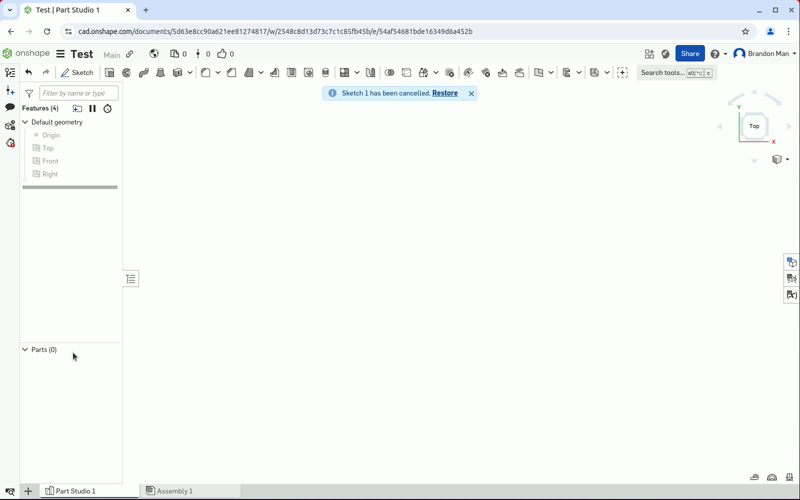
key(space)
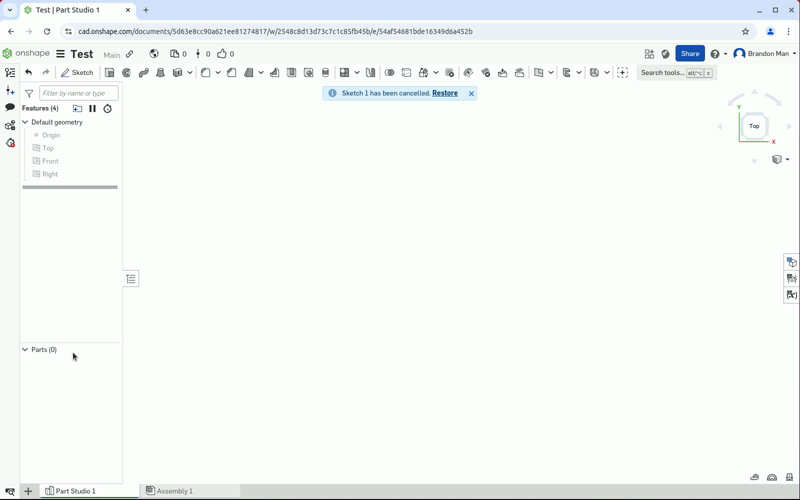
key_down(shift)
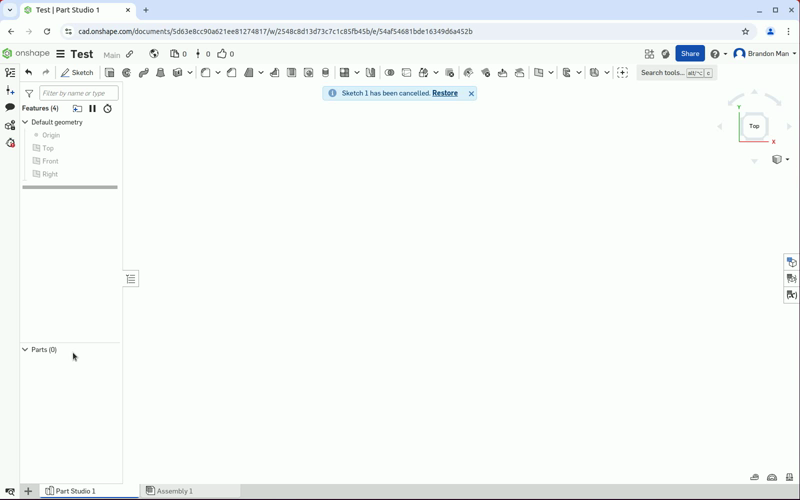
key(up)
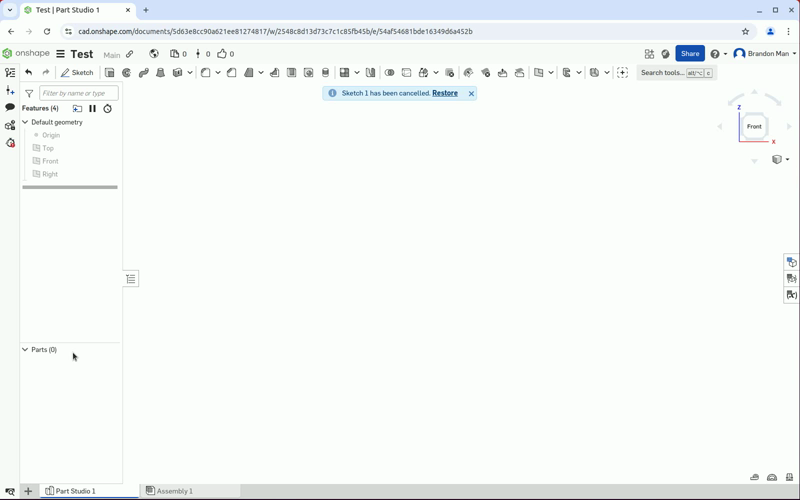
key_up(shift)
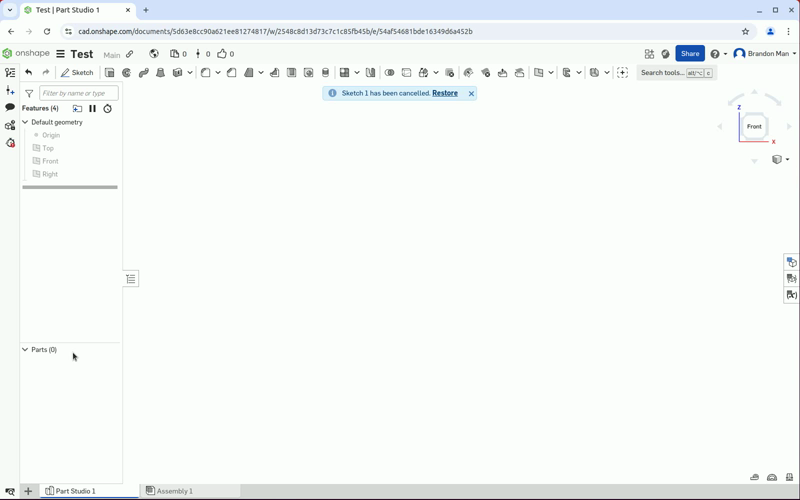
mouse_move(73, 352)
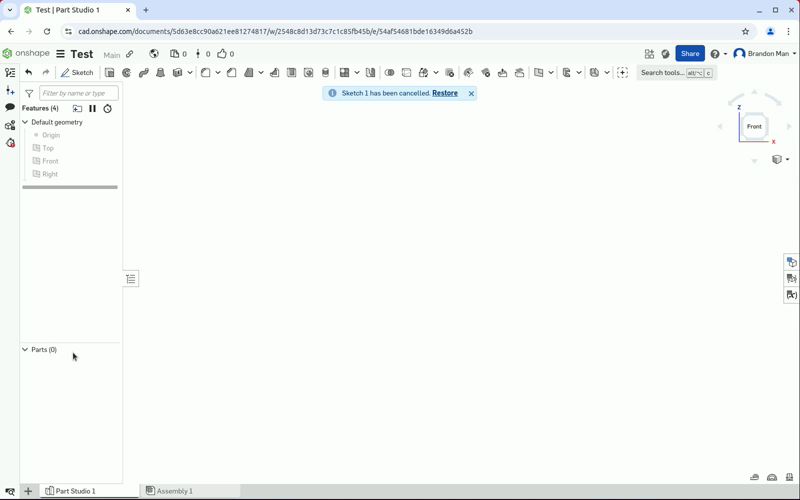
key(shift+y)
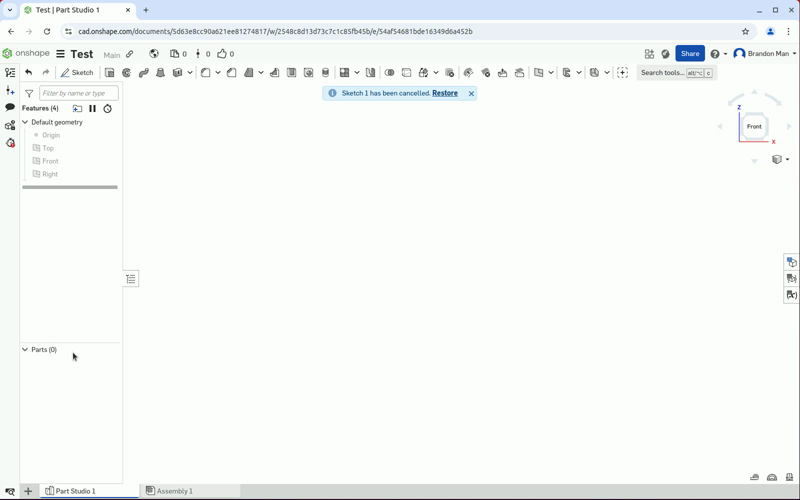
key(shift+s)
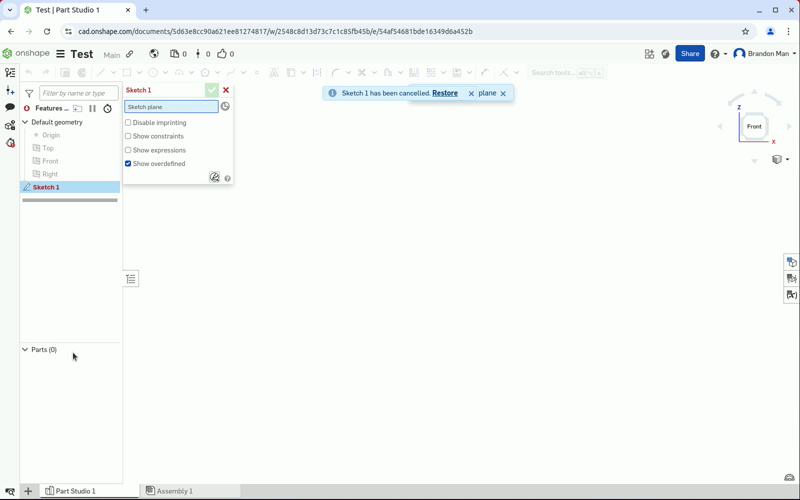
mouse_move(73, 163)
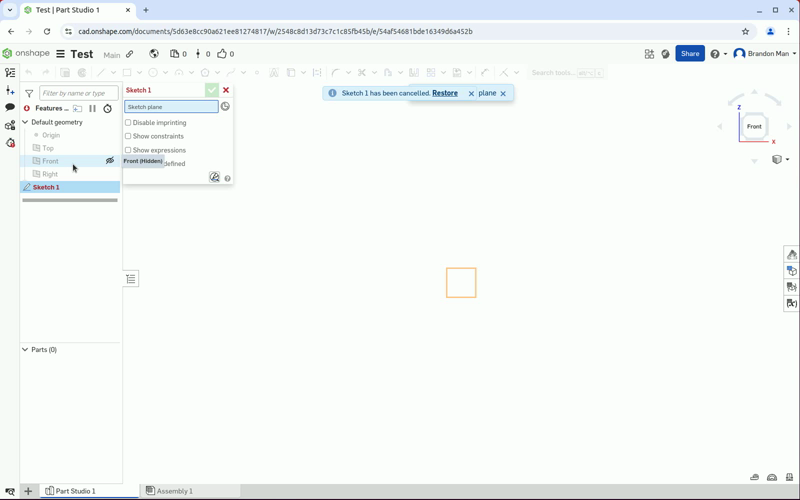
click(73, 163)
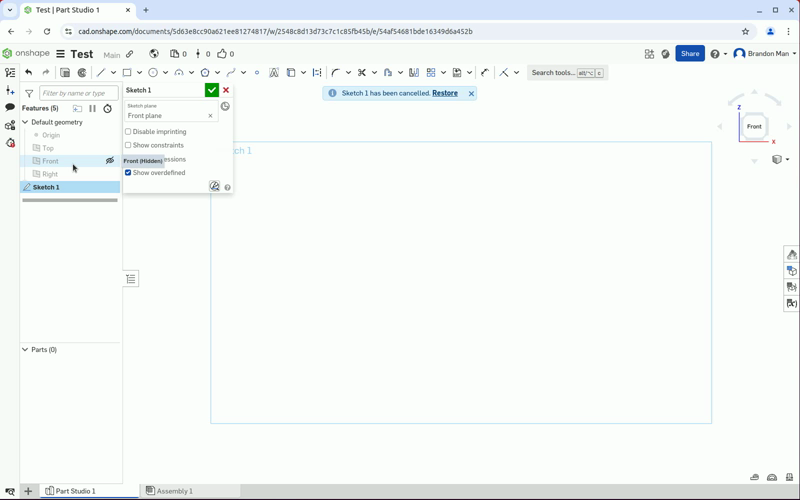
mouse_move(73, 352)
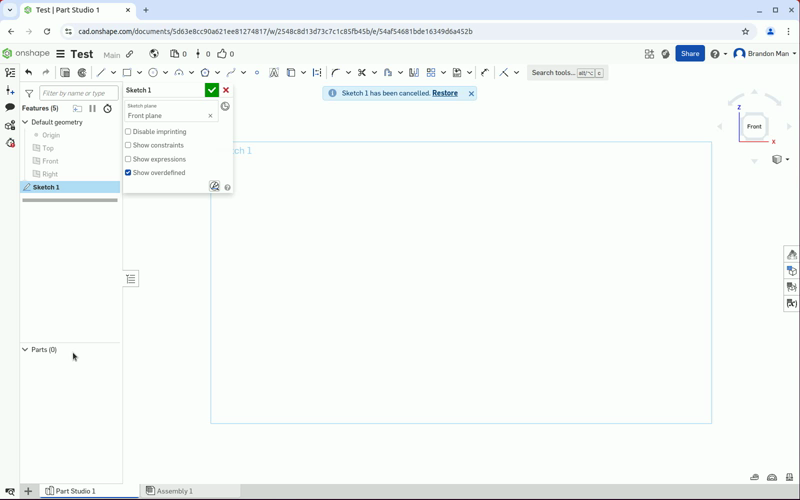
key(y)
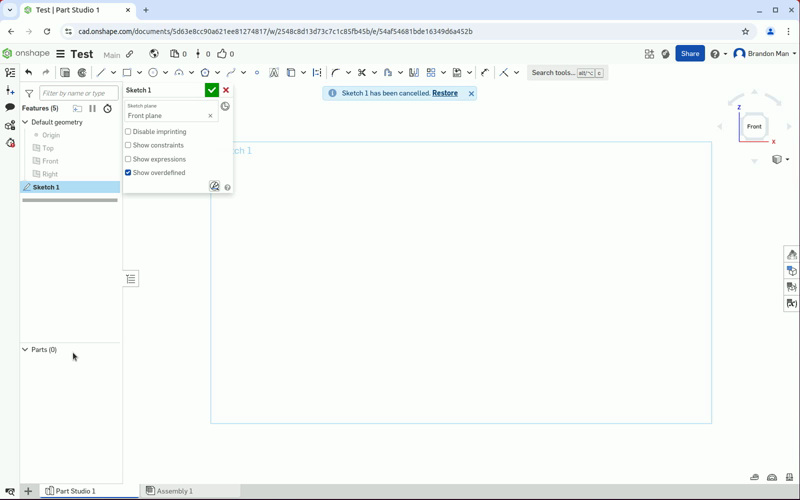
key(l)
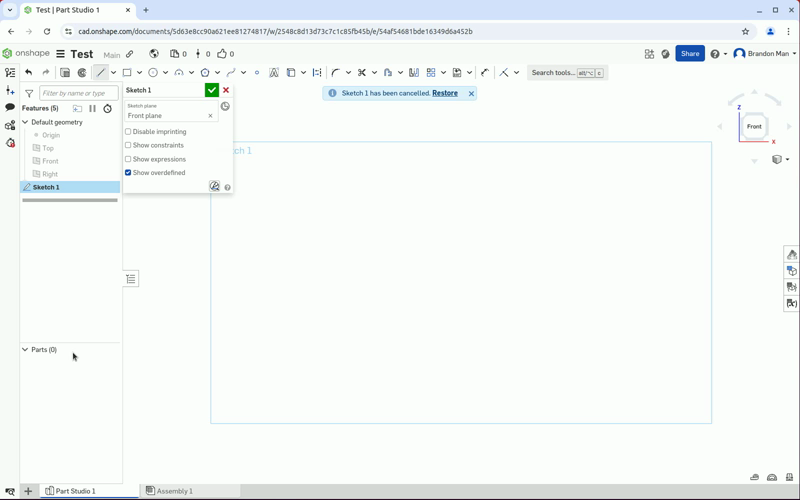
key_down(shift)
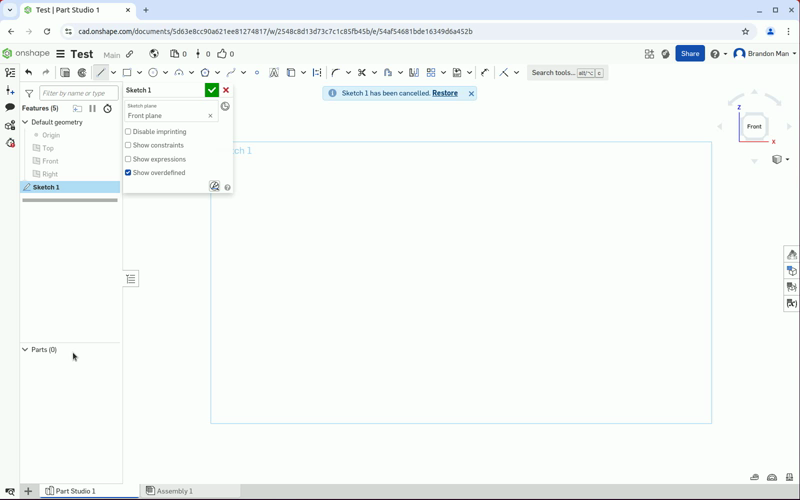
mouse_move(460, 282)
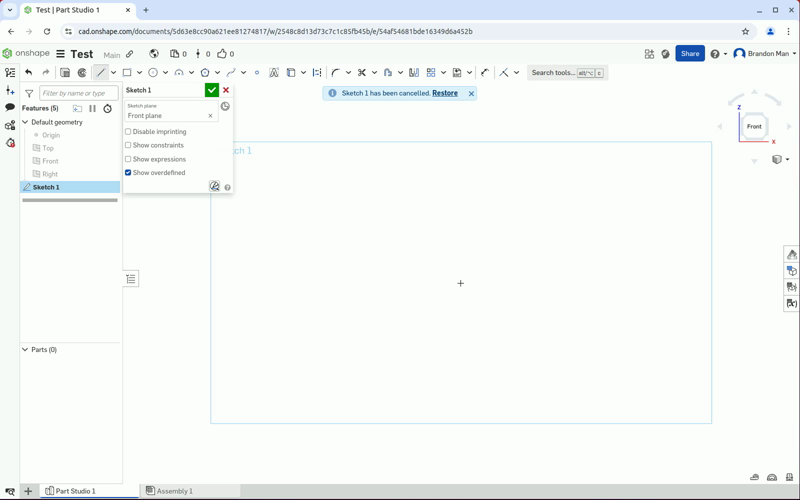
click(460, 282)
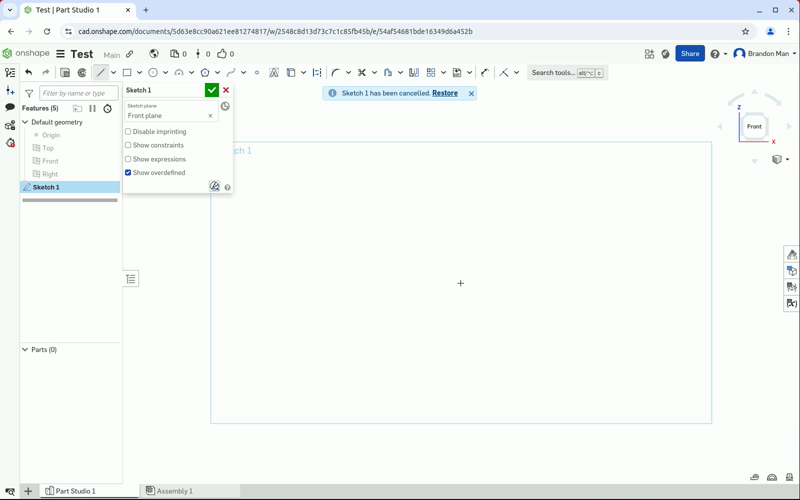
key_up(shift)
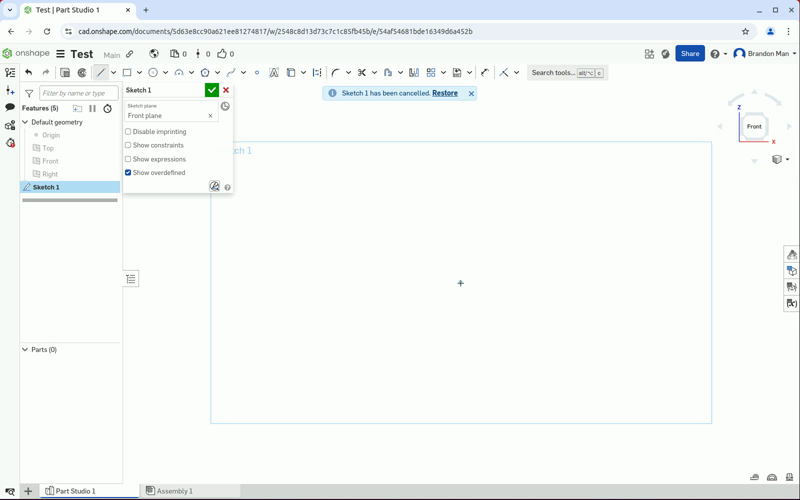
key_down(shift)
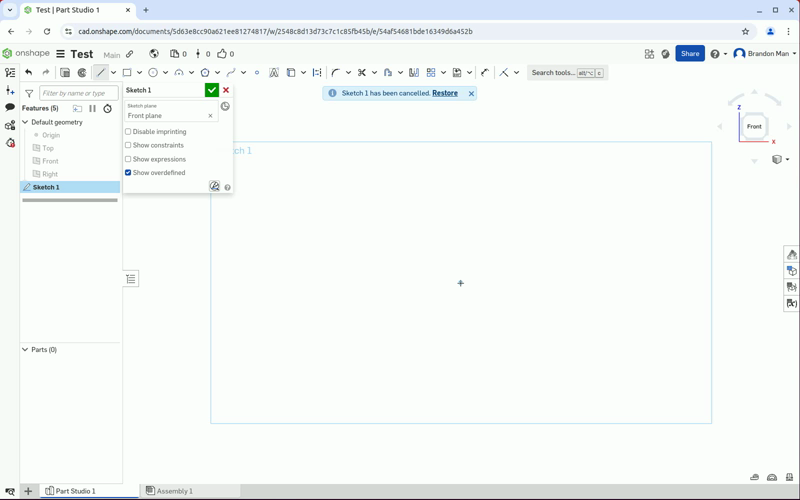
mouse_move(573, 282)
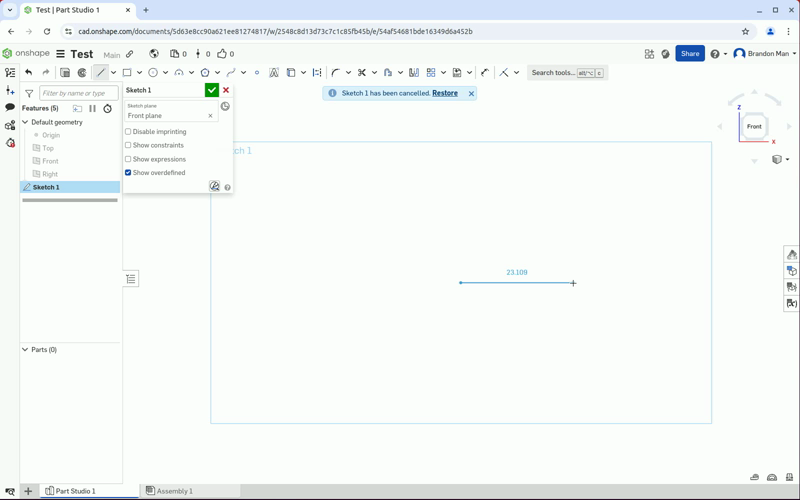
click(573, 282)
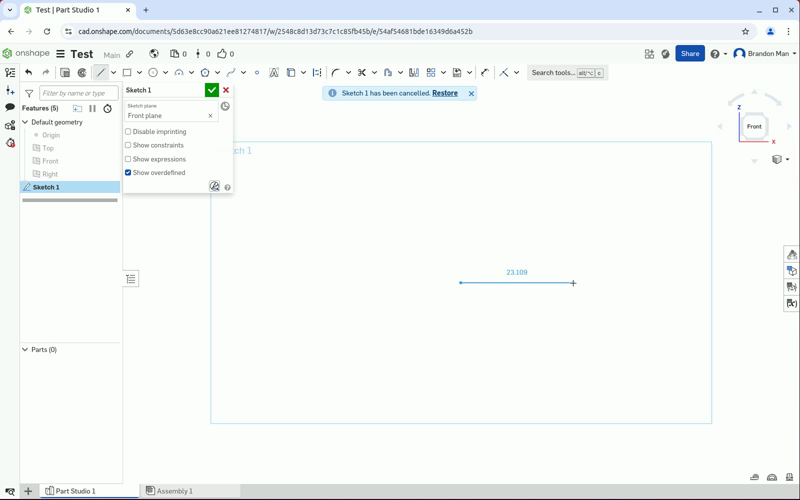
key_up(shift)
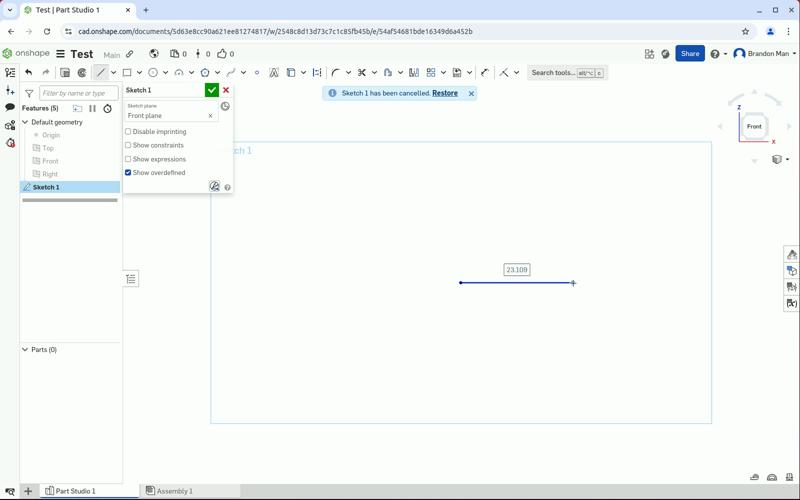
key_down(shift)
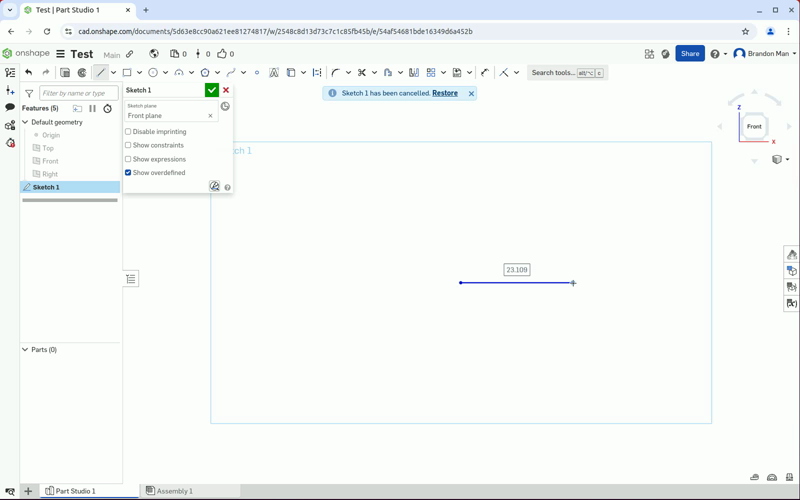
mouse_move(589, 282)
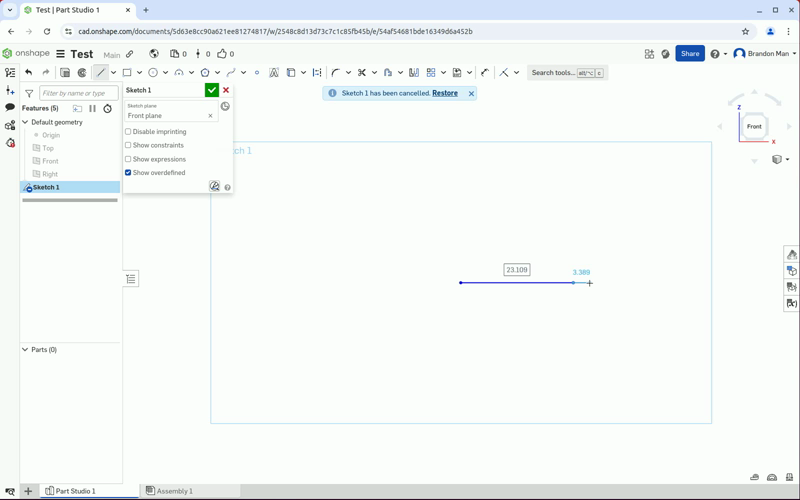
mouse_move(573, 264)
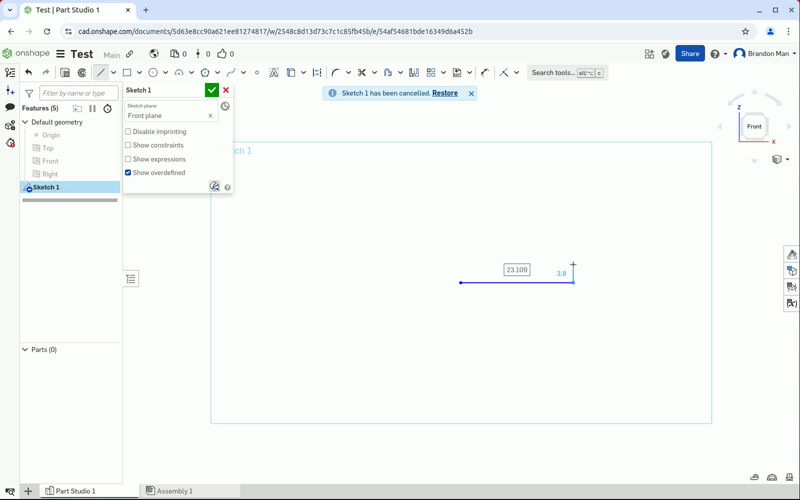
click(573, 264)
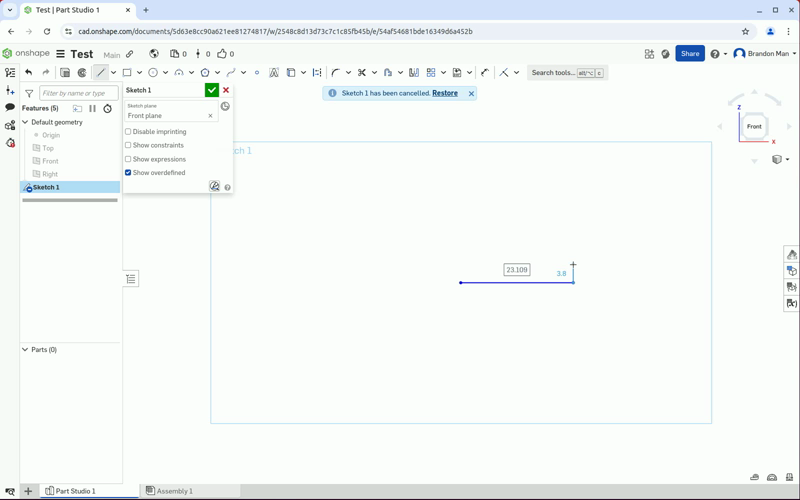
key_up(shift)
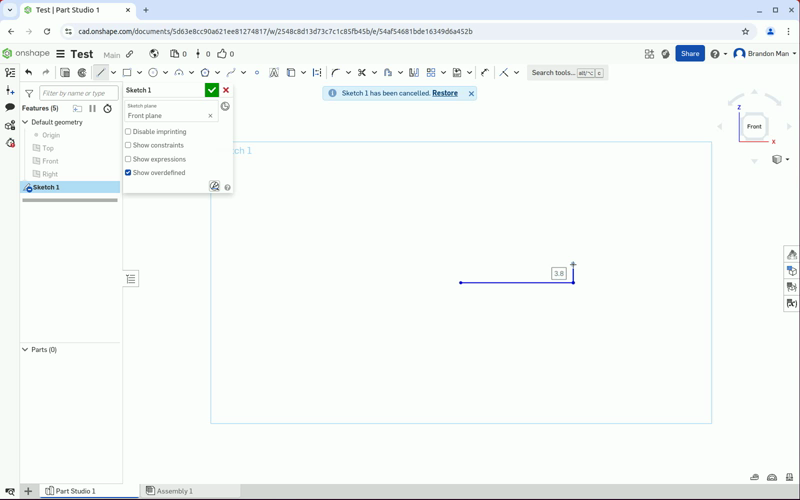
key_down(shift)
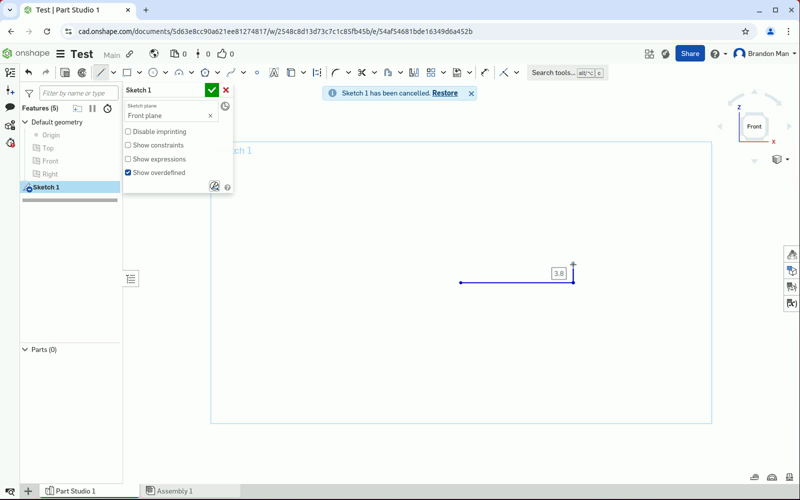
mouse_move(589, 264)
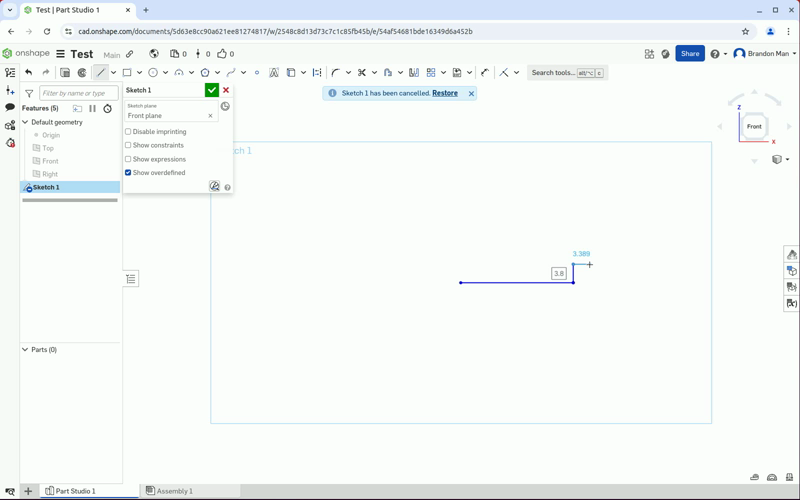
mouse_move(535, 264)
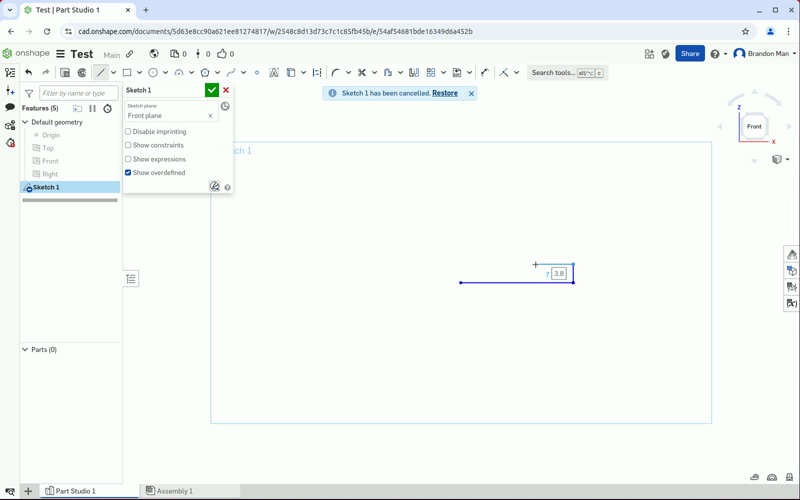
click(535, 264)
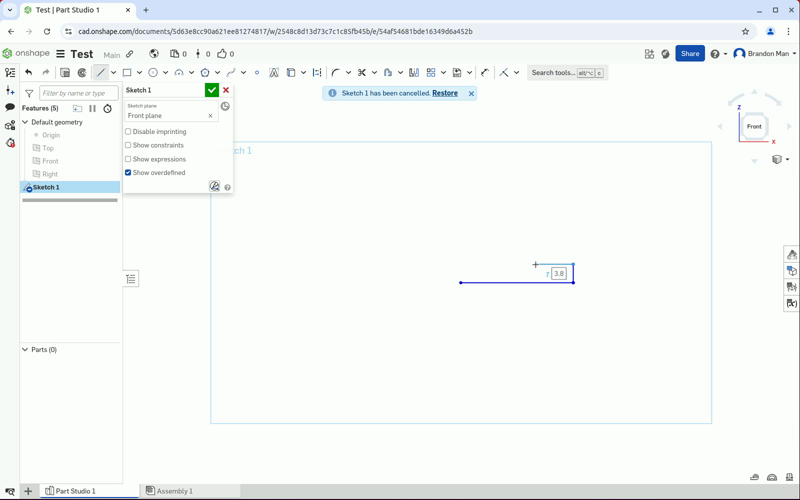
key_up(shift)
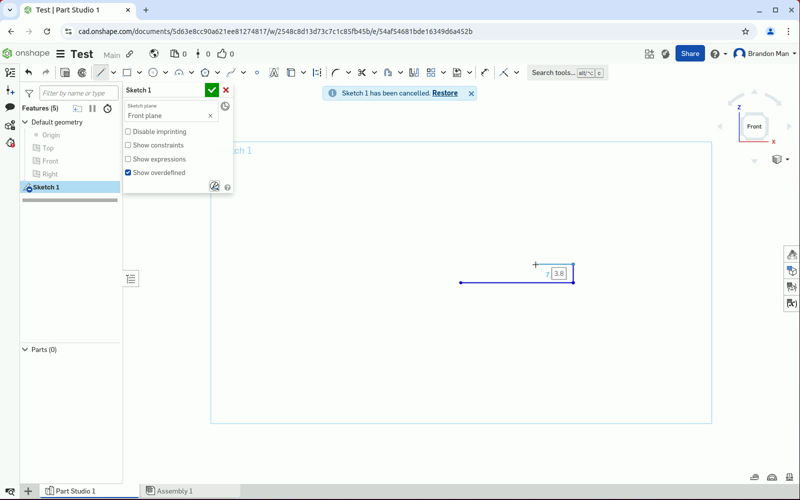
key_down(shift)
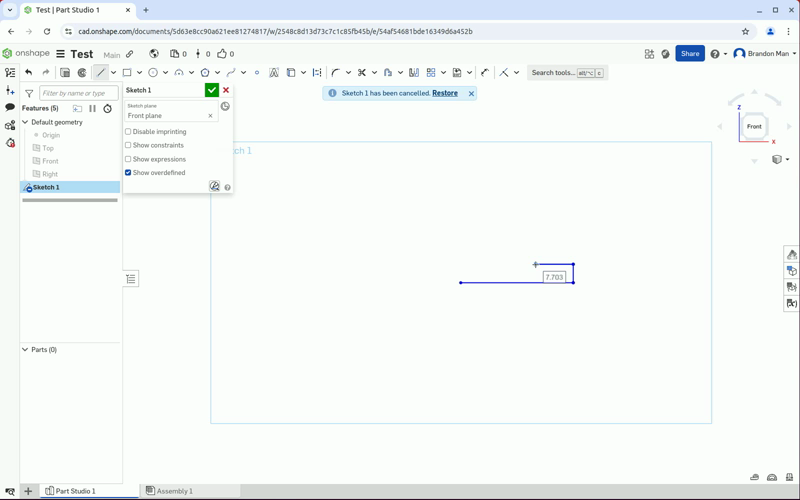
mouse_move(565, 264)
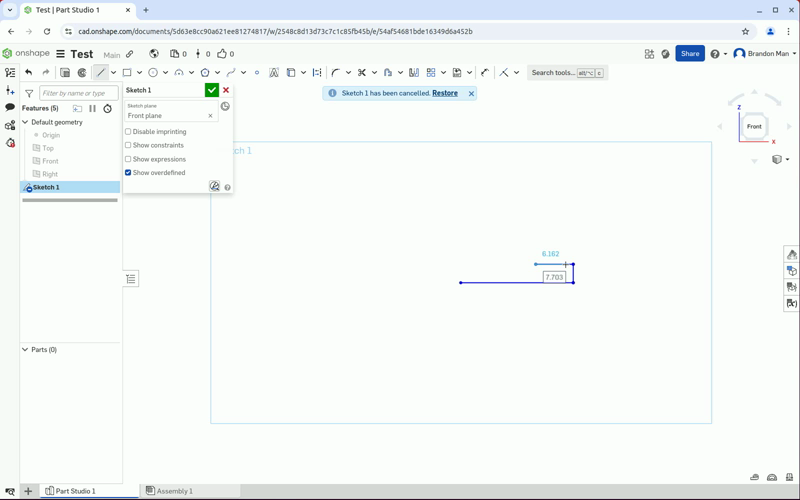
mouse_move(535, 245)
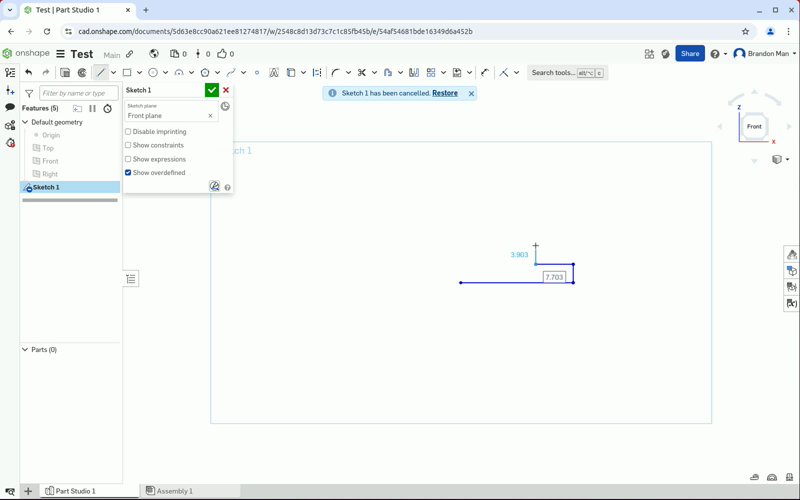
click(535, 245)
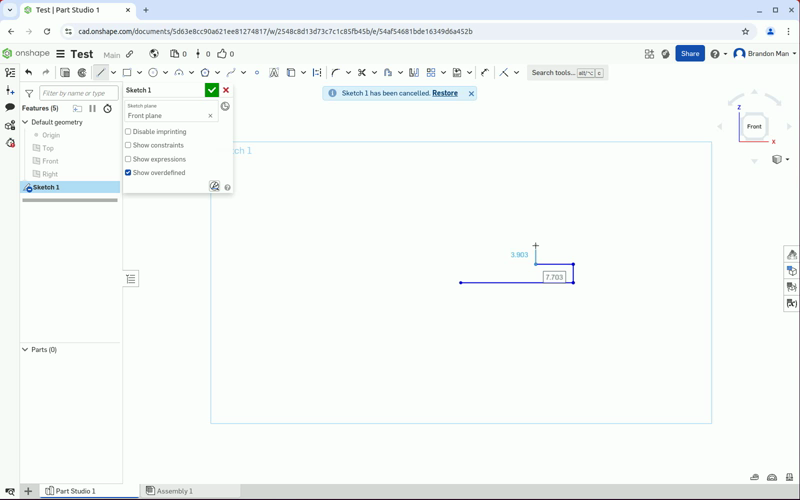
key_up(shift)
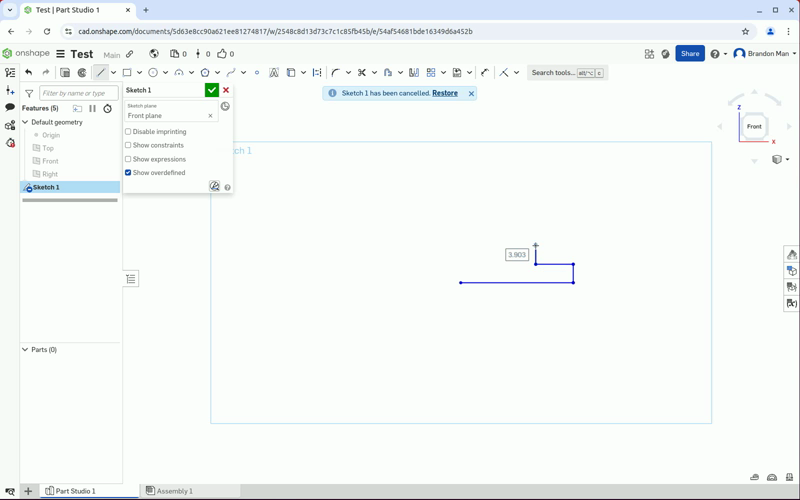
key_down(shift)
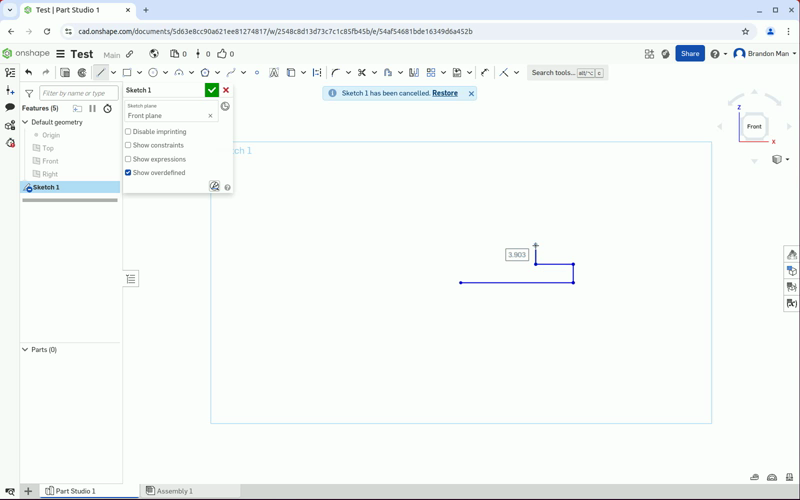
mouse_move(565, 245)
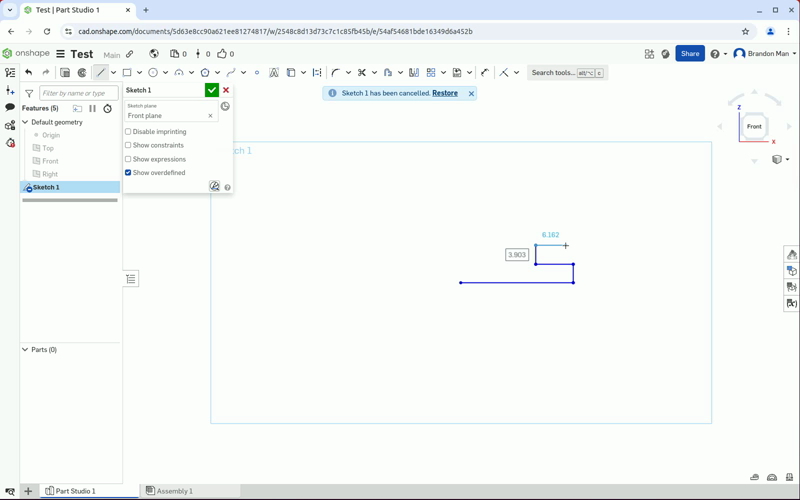
mouse_move(498, 245)
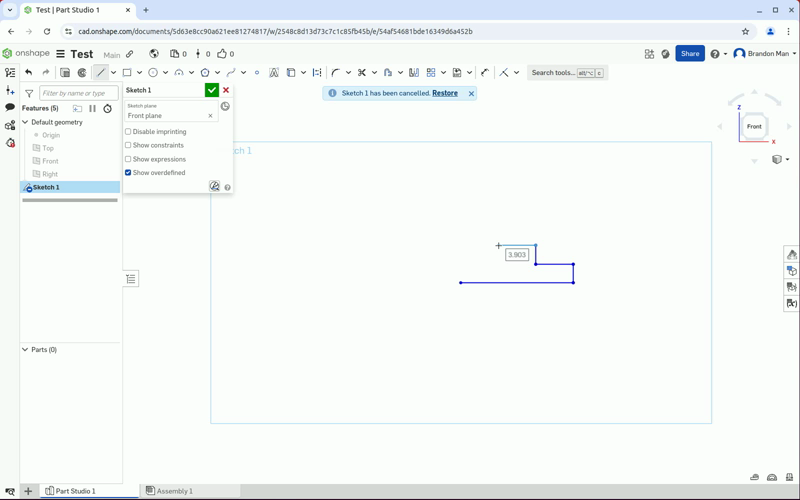
click(498, 245)
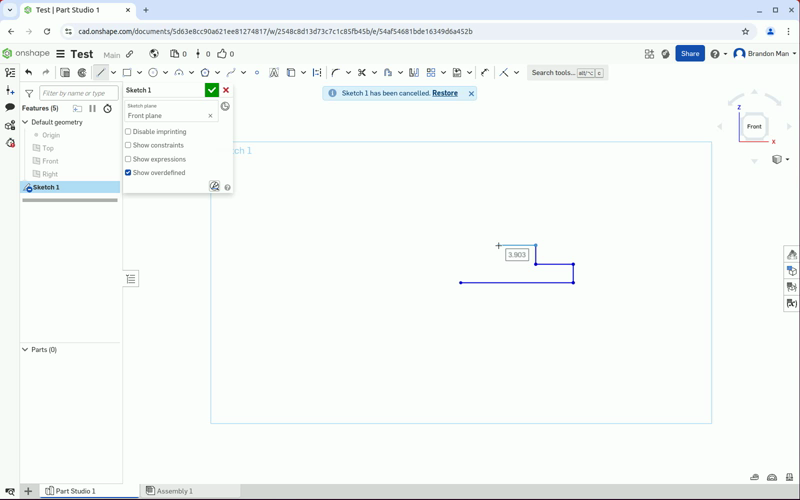
key_up(shift)
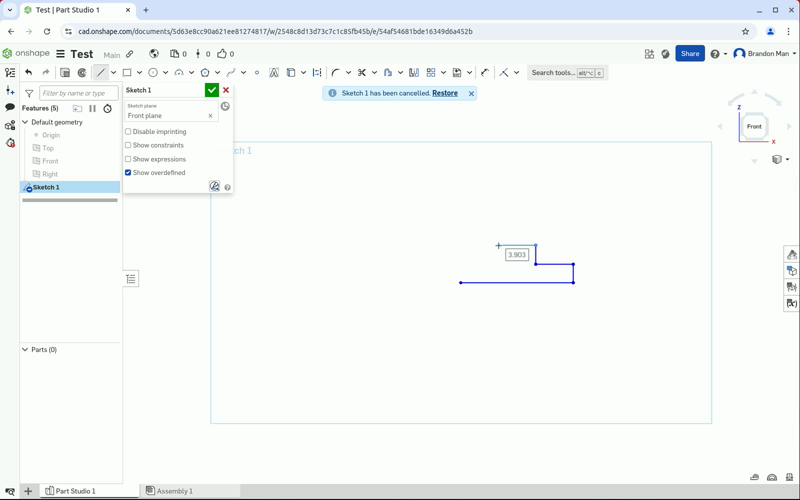
key_down(shift)
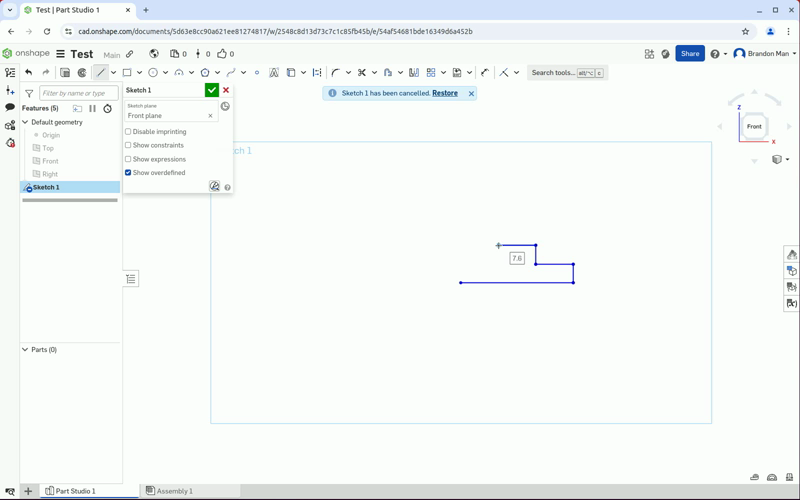
mouse_move(528, 245)
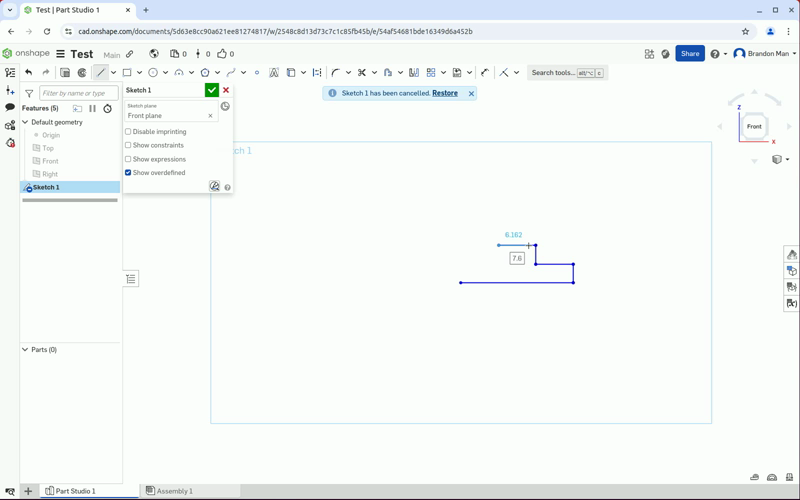
mouse_move(498, 208)
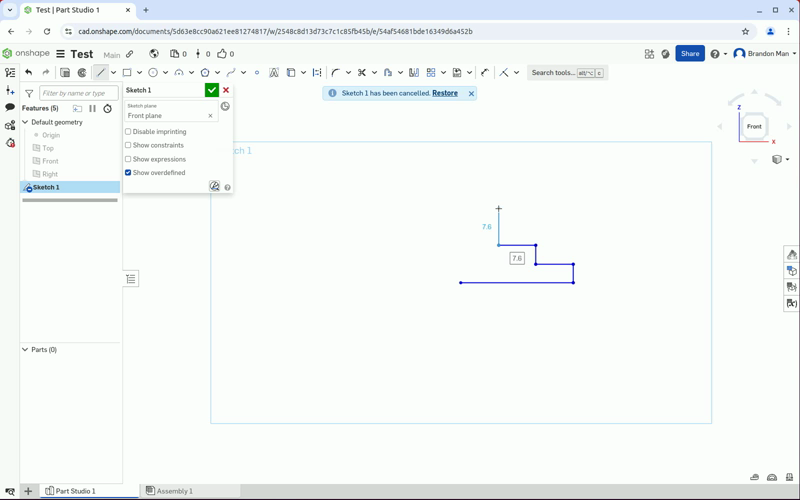
click(498, 208)
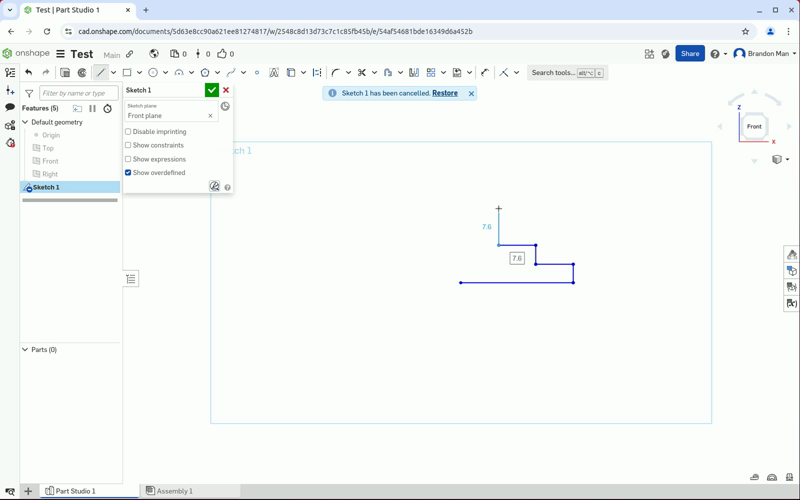
key_up(shift)
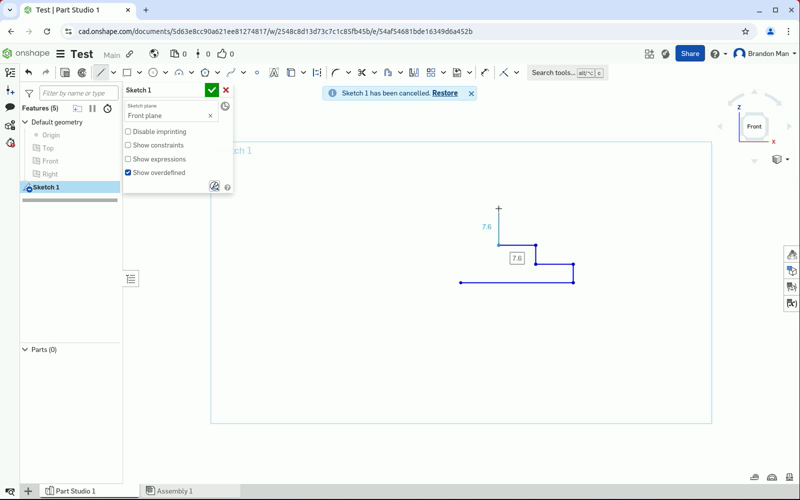
key_down(shift)
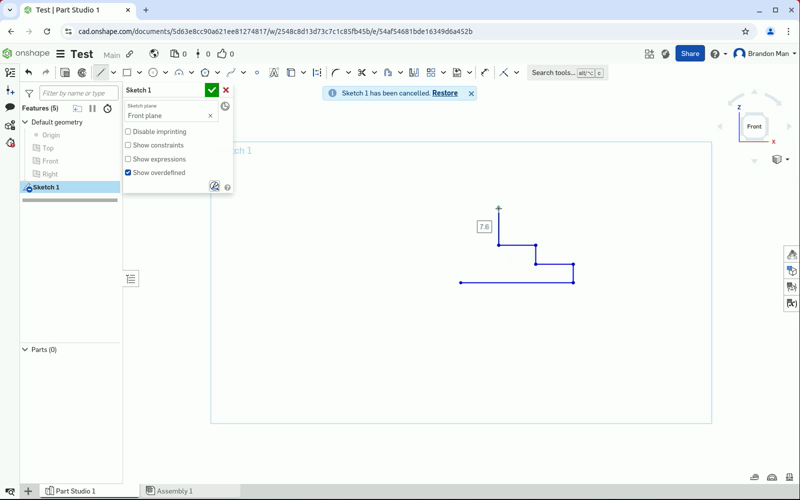
mouse_move(528, 208)
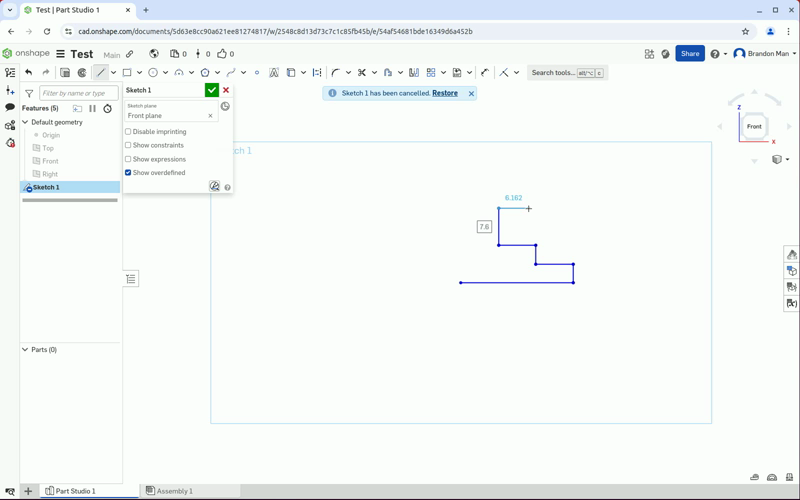
mouse_move(479, 208)
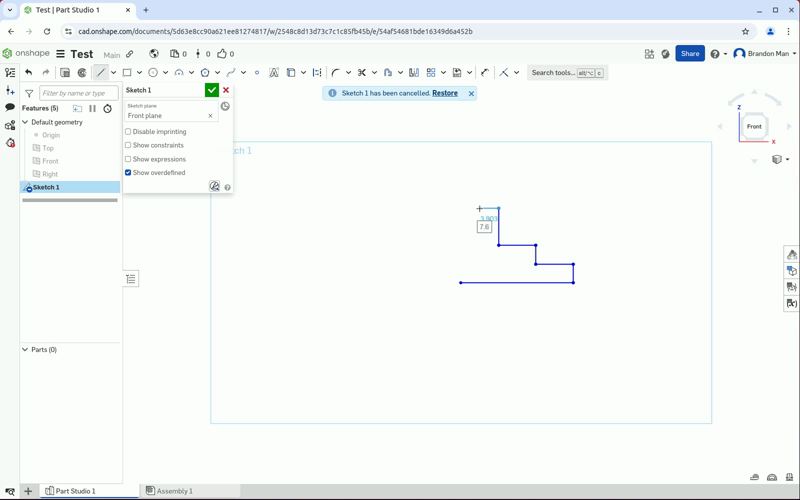
click(479, 208)
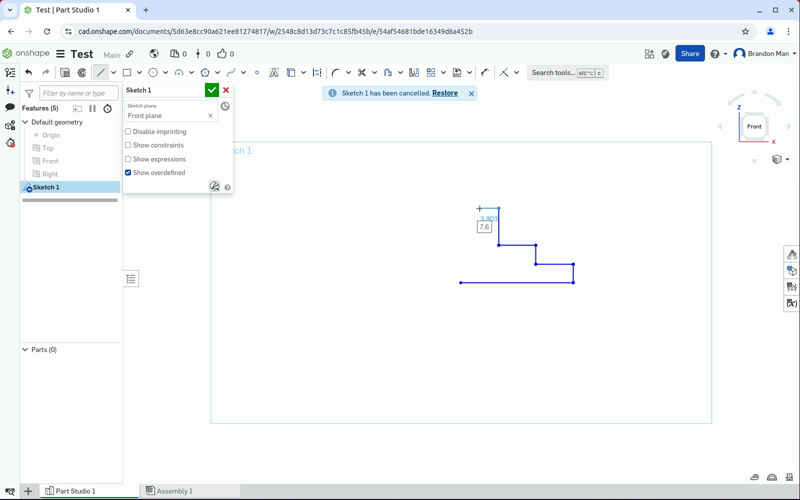
key_up(shift)
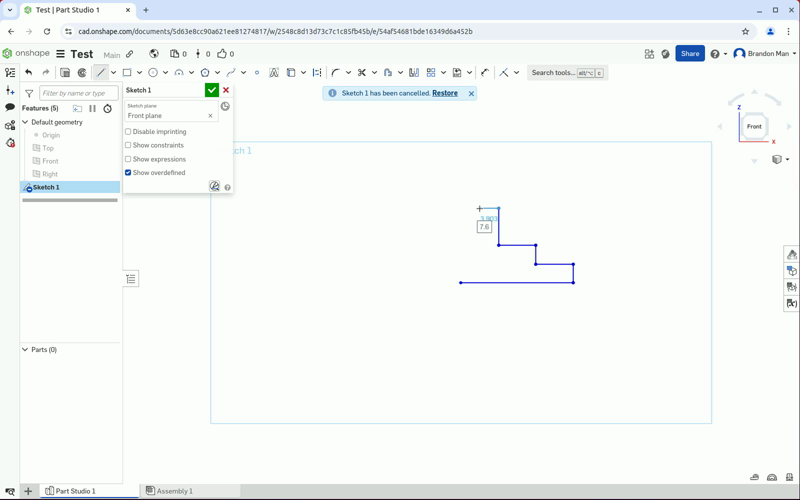
key_down(shift)
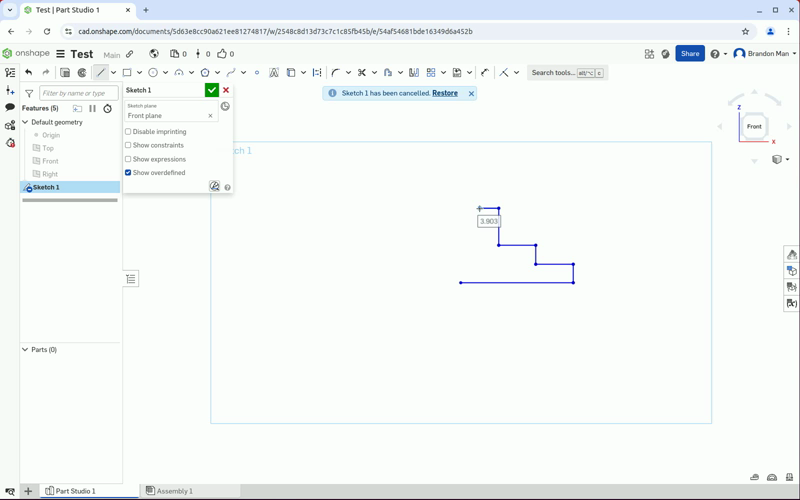
mouse_move(509, 208)
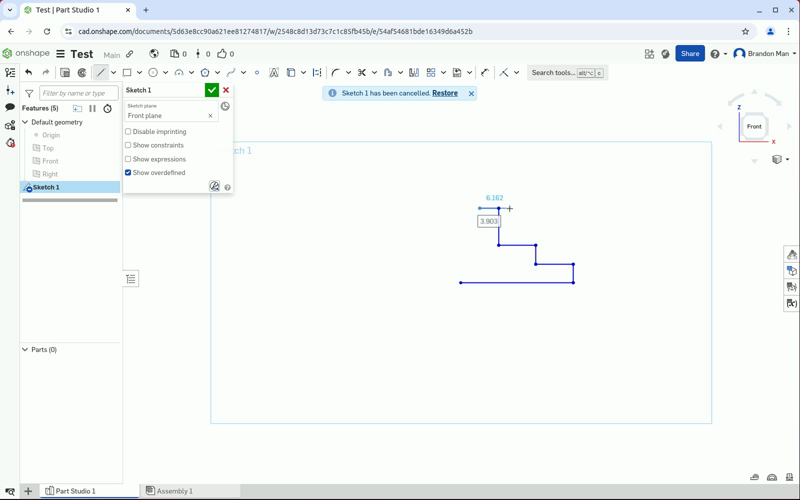
mouse_move(460, 226)
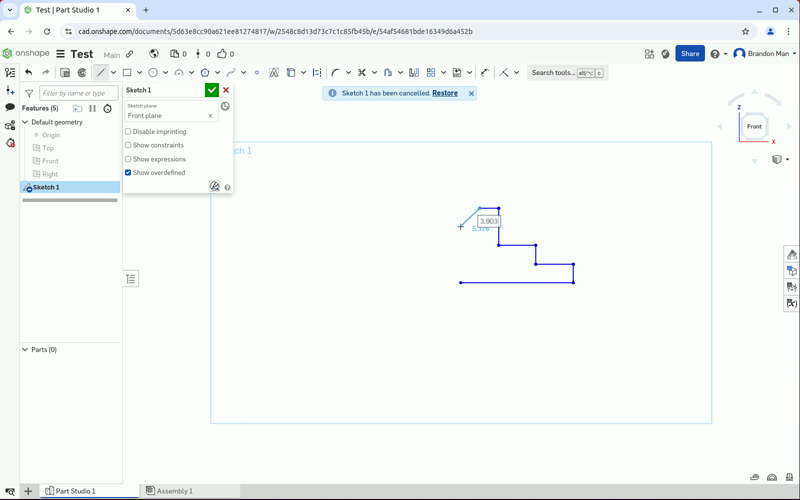
click(460, 226)
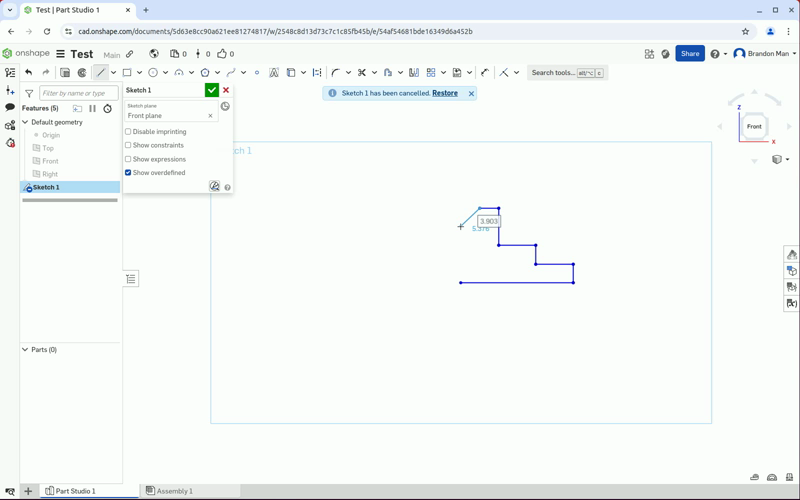
key_up(shift)
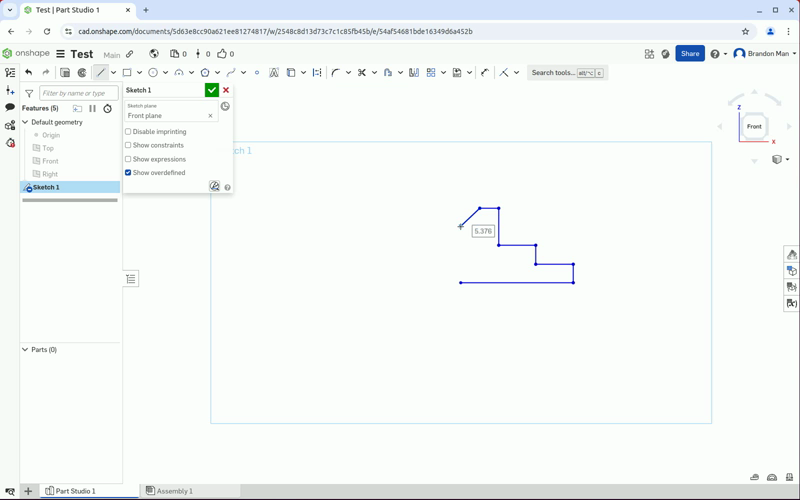
mouse_move(490, 226)
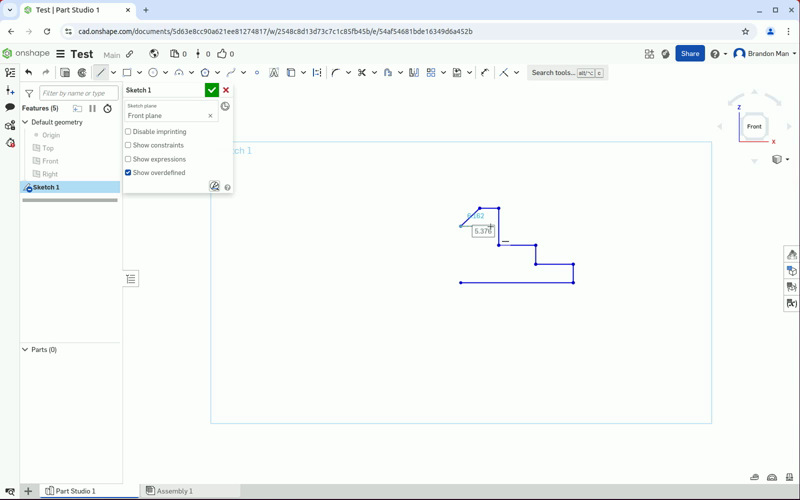
key_down(shift)
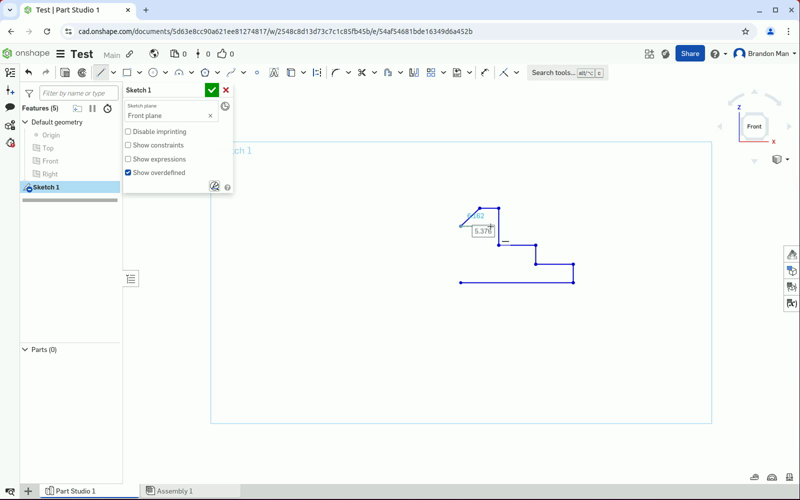
mouse_move(460, 282)
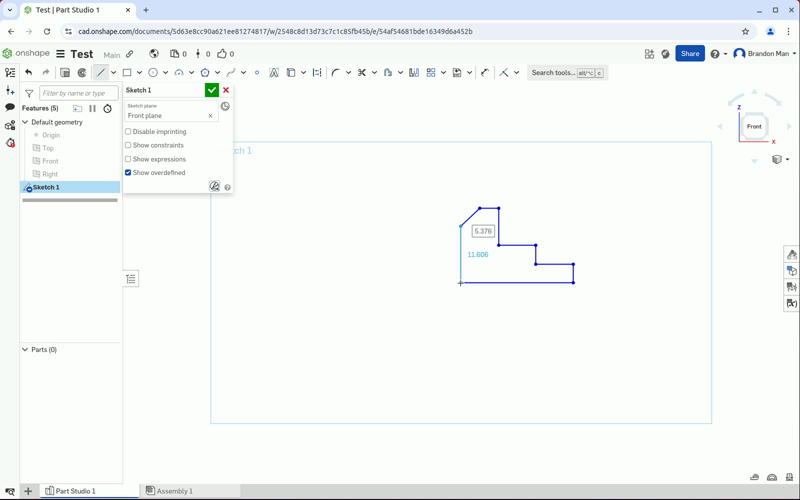
key_up(shift)
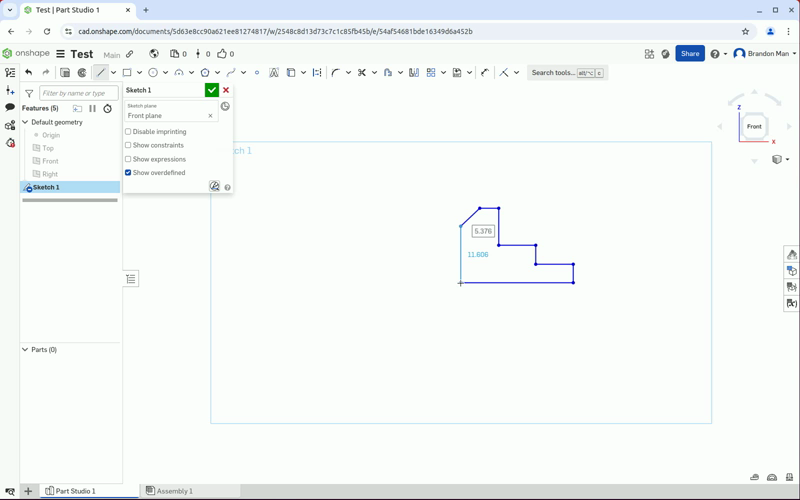
click(460, 282)
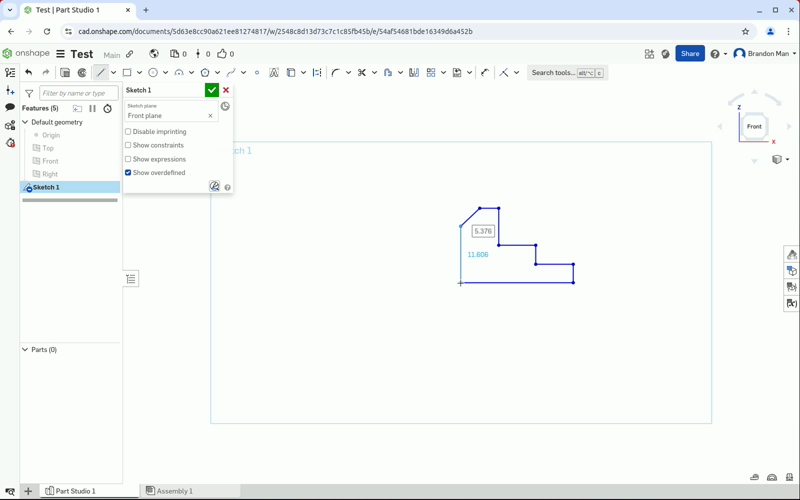
key(esc)
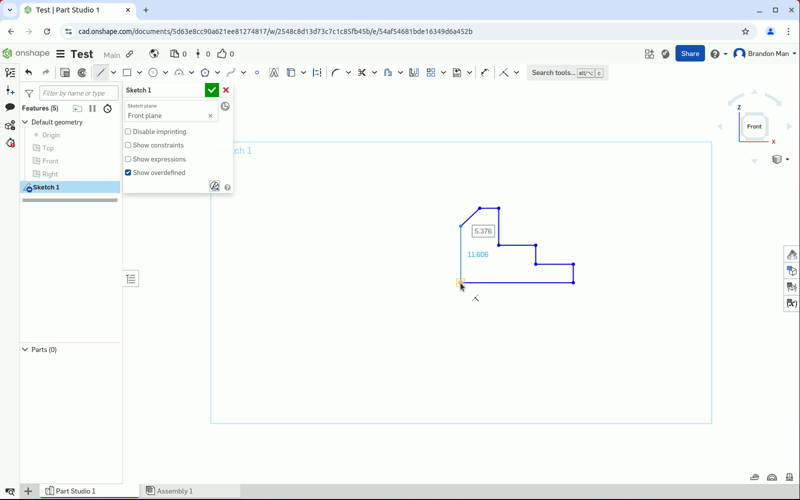
mouse_move(549, 273)
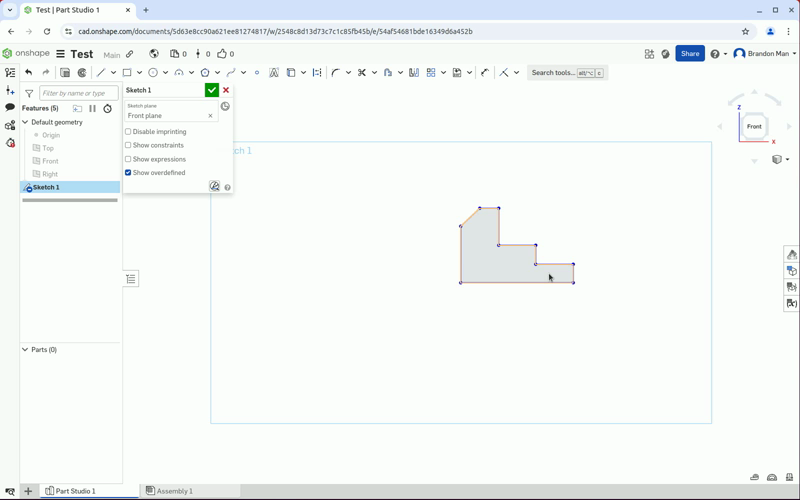
click(549, 273)
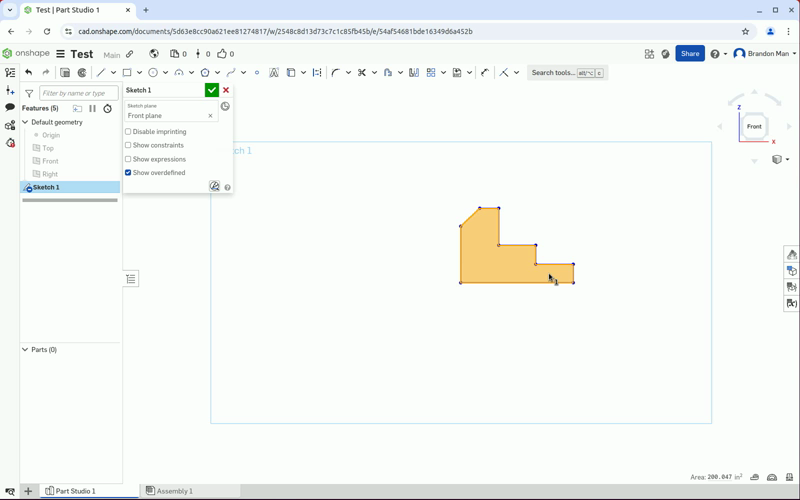
mouse_move(73, 352)
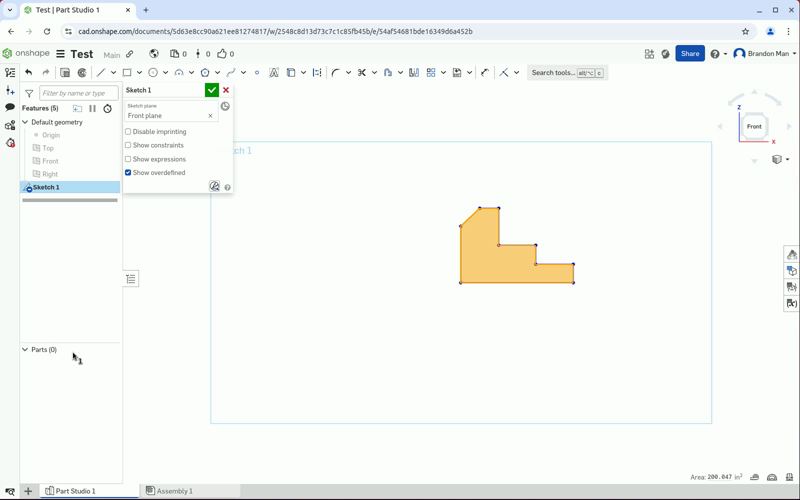
key(shift+y)
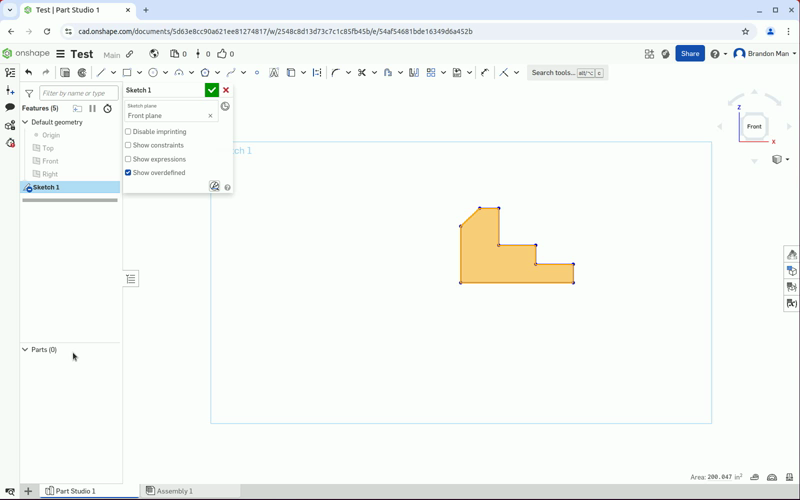
key(shift+e)
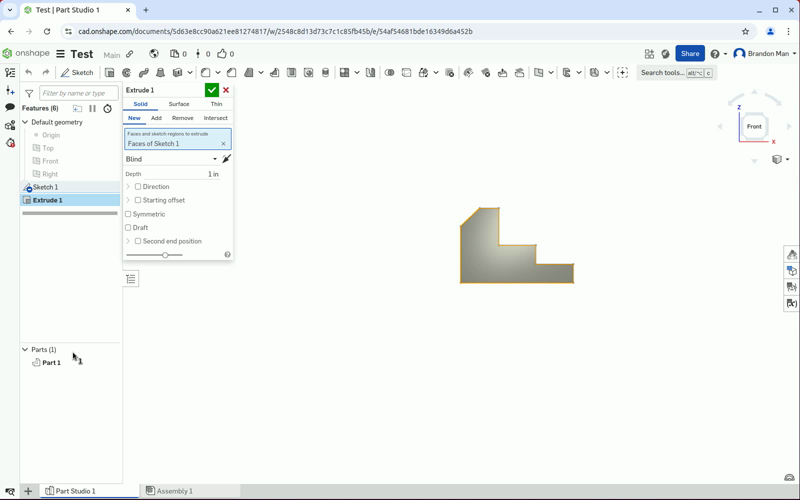
mouse_move(143, 106)
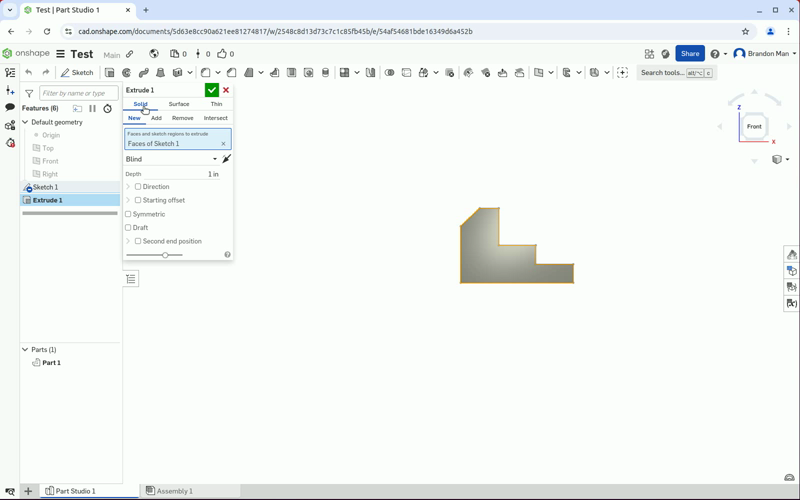
click(143, 106)
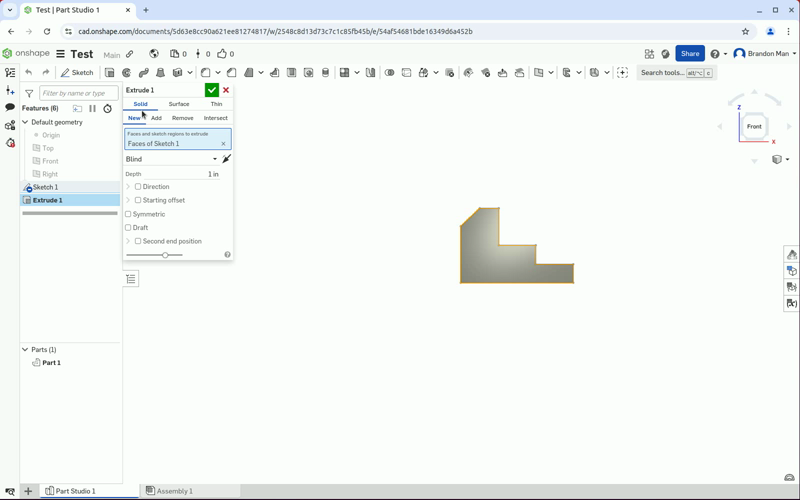
mouse_move(137, 120)
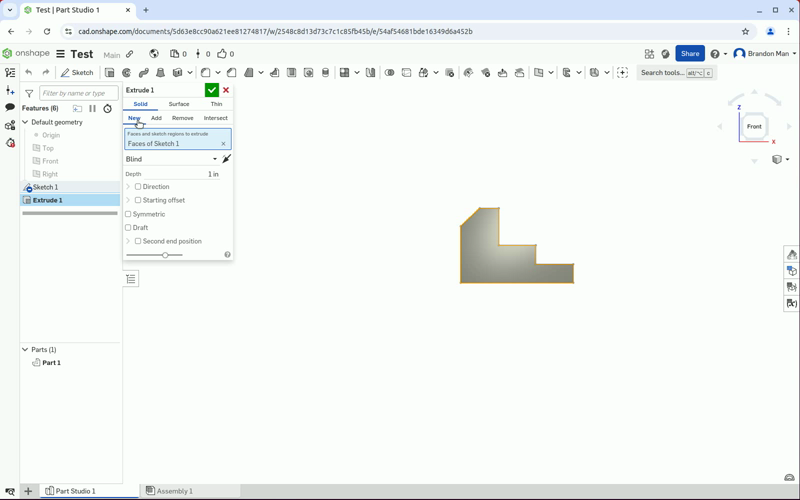
click(137, 120)
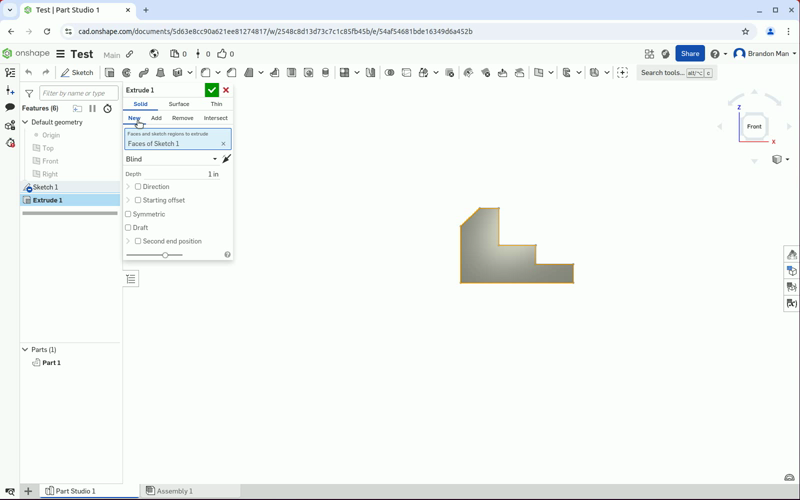
key(tab, 4)
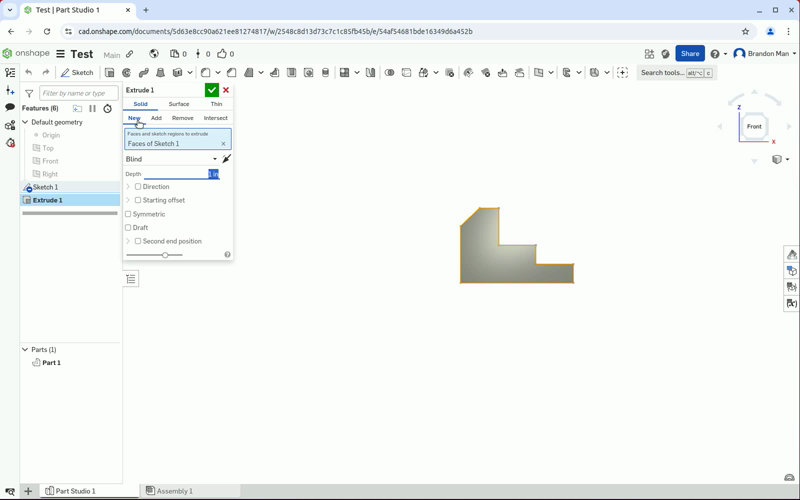
text(15.406)
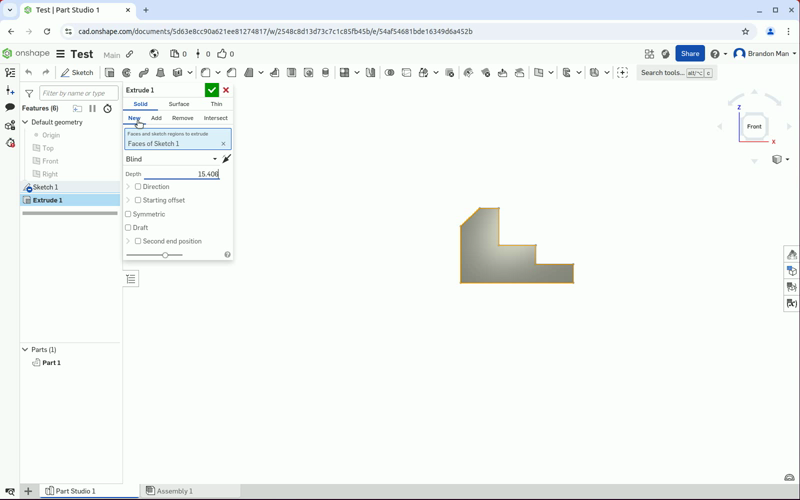
key(tab, 3)
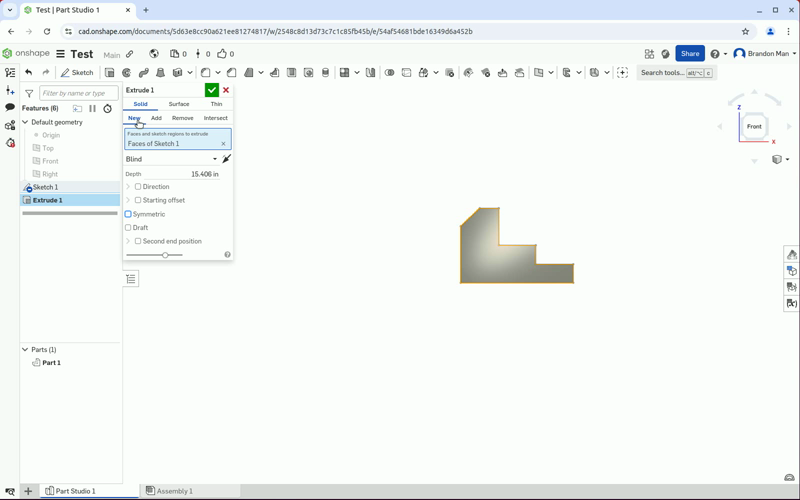
key(space)
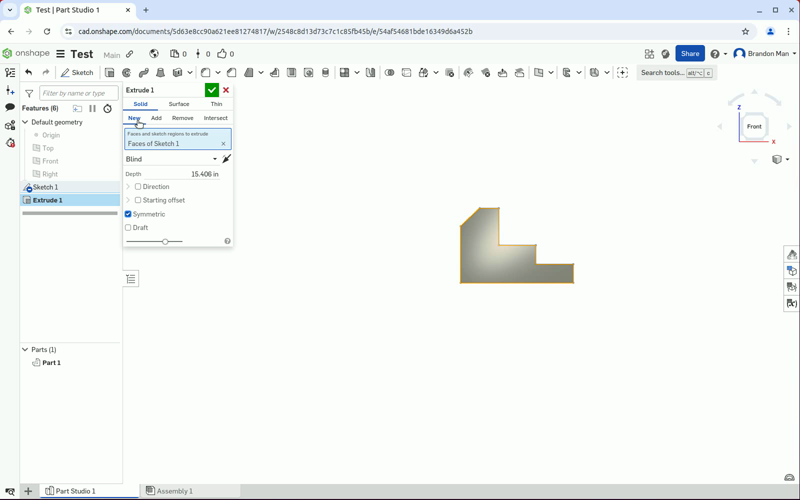
key(enter)
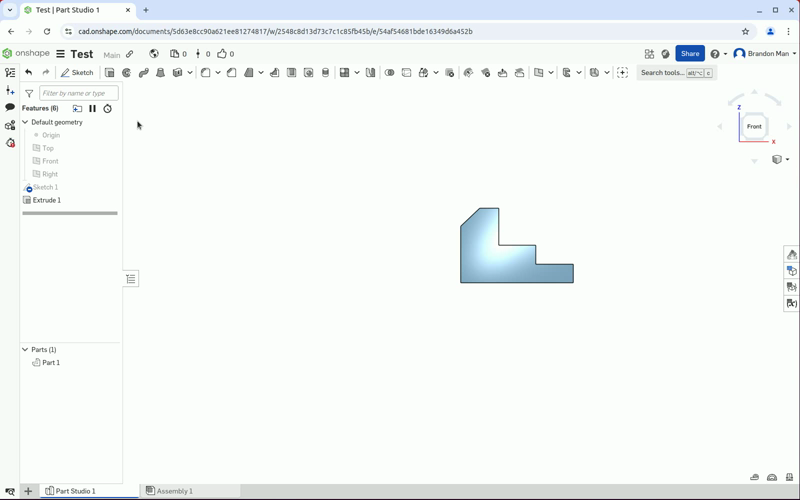
key(shift+h)
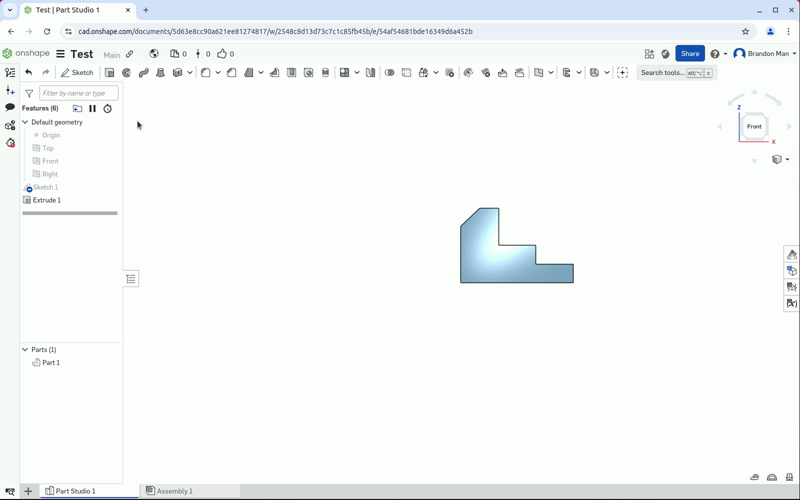
key(shift+h)
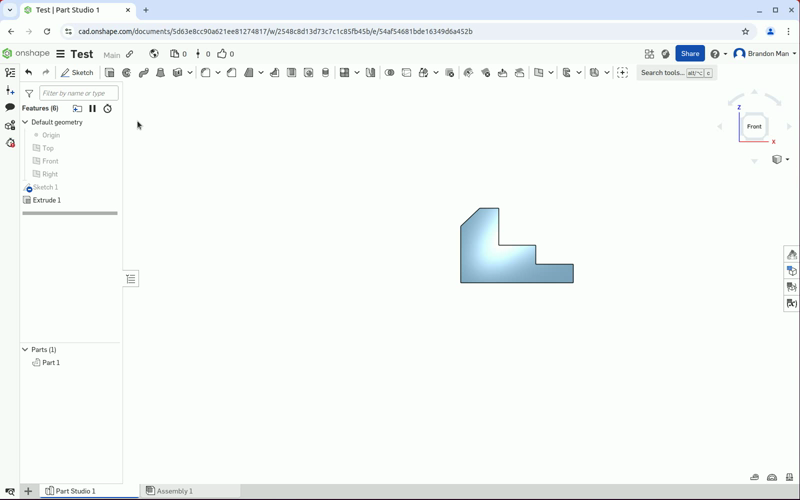
mouse_move(73, 189)
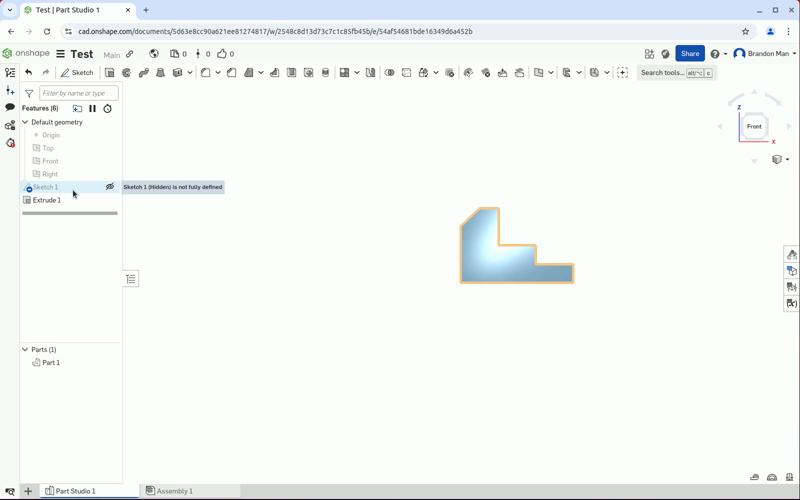
click(73, 189)
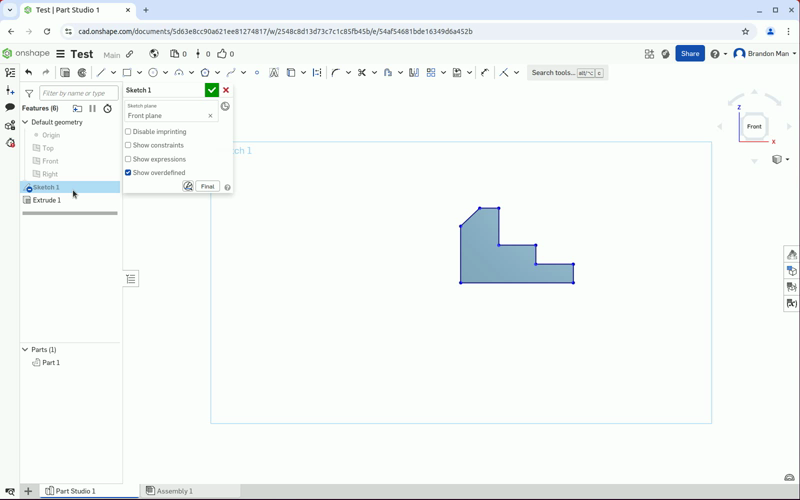
mouse_move(229, 92)
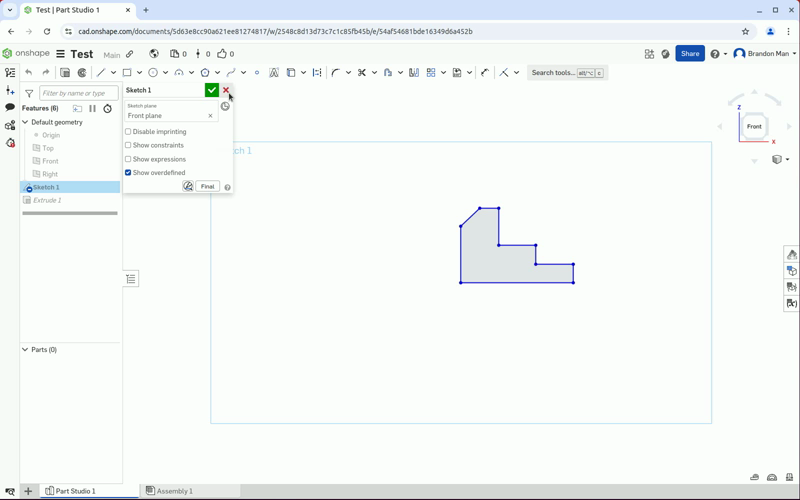
click(229, 92)
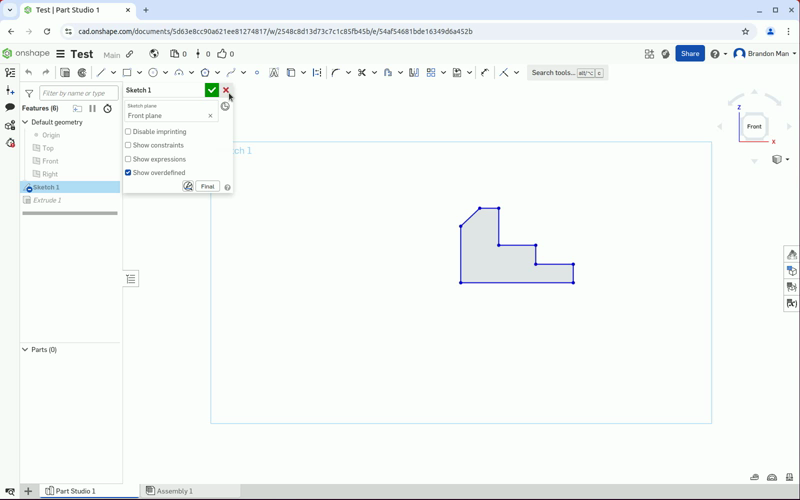
key(shift+s)
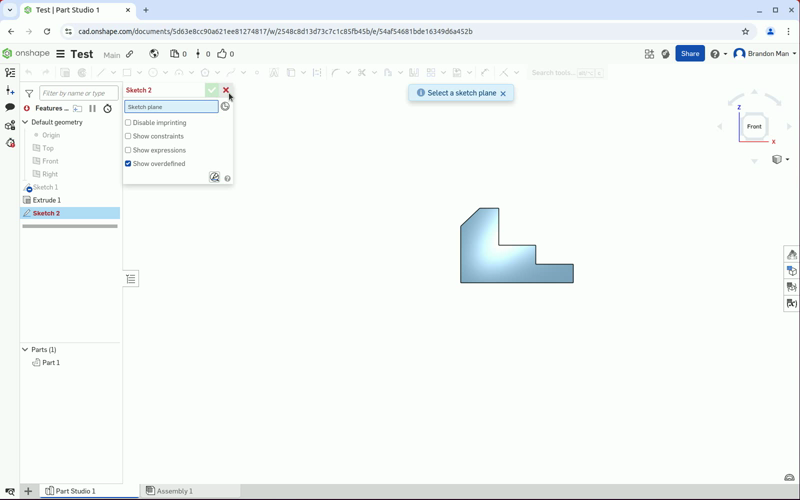
mouse_move(73, 163)
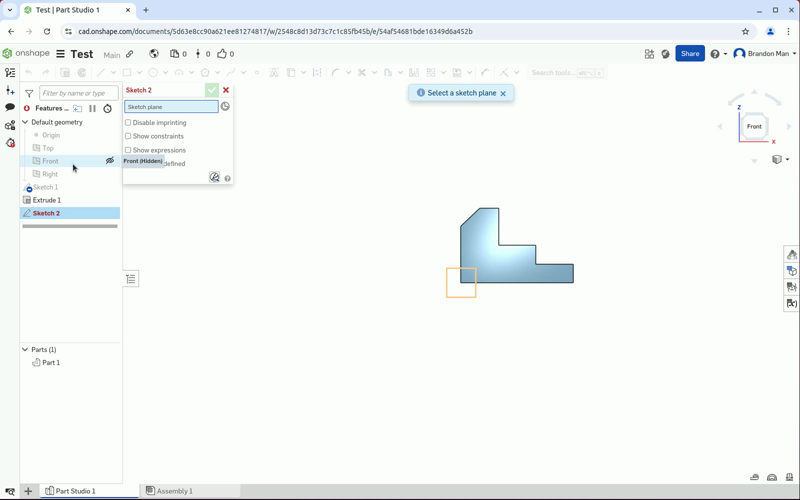
click(73, 163)
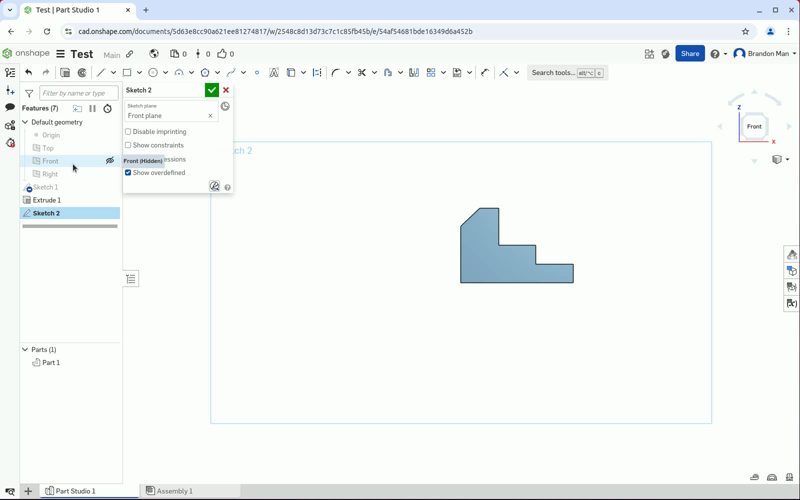
mouse_move(73, 352)
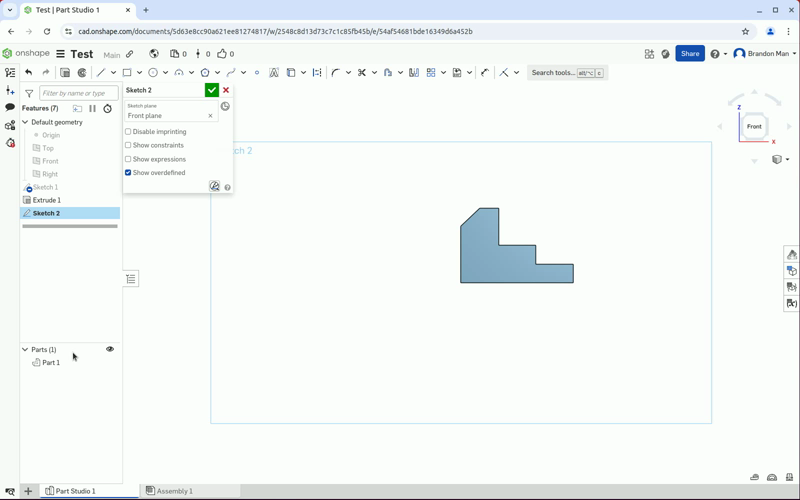
key(y)
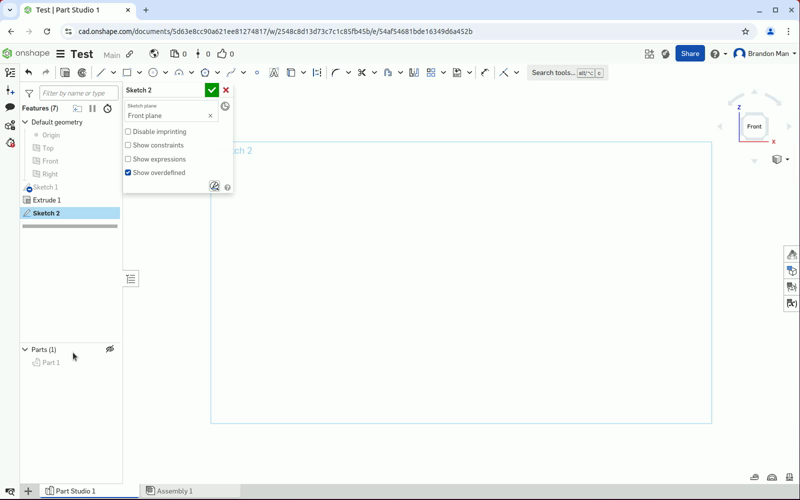
key(l)
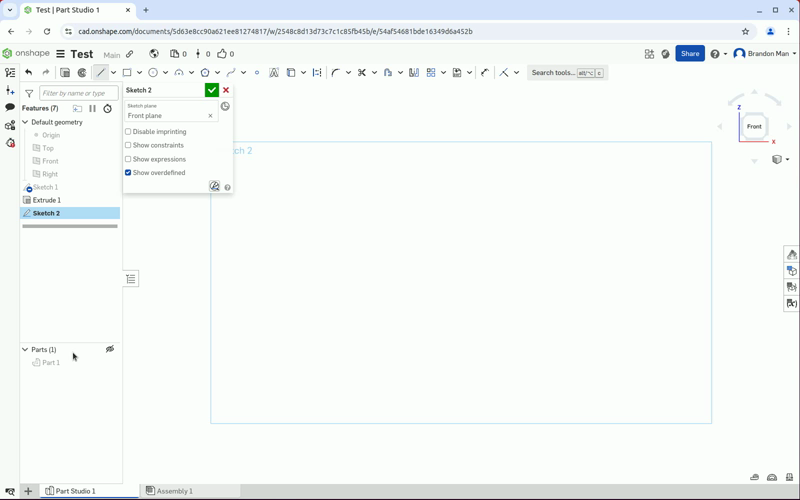
key_down(shift)
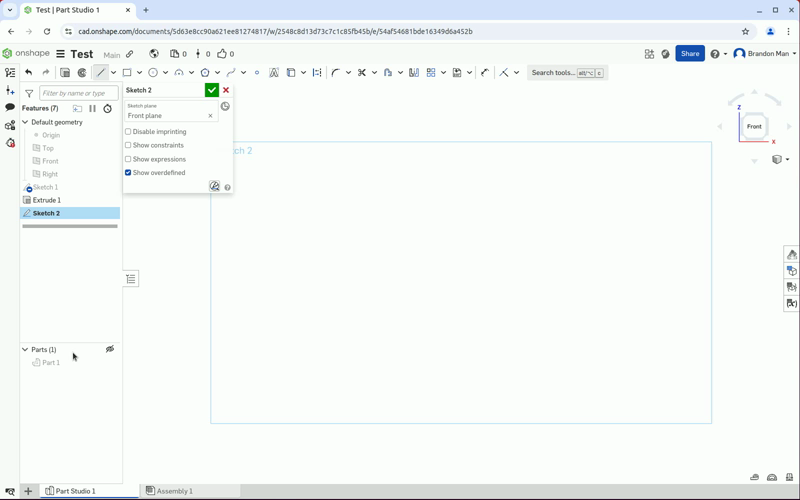
mouse_move(498, 245)
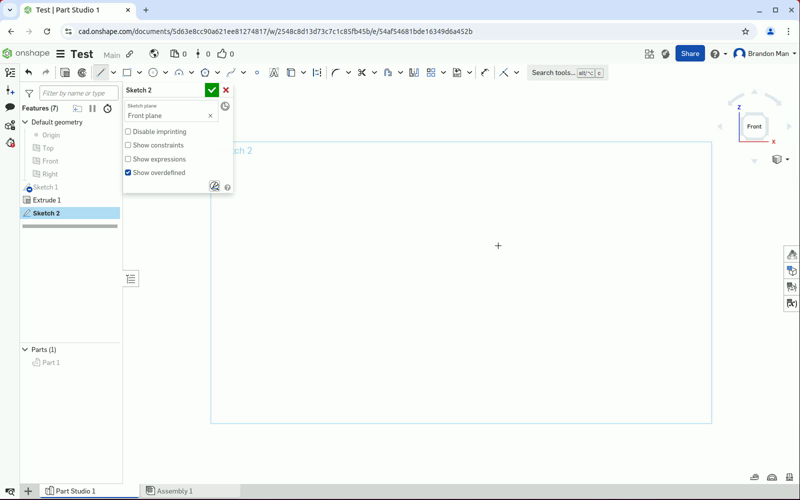
click(498, 245)
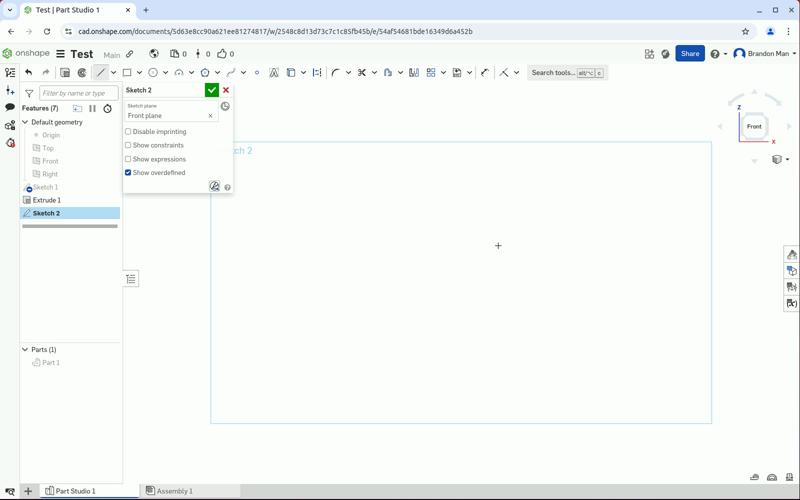
key_up(shift)
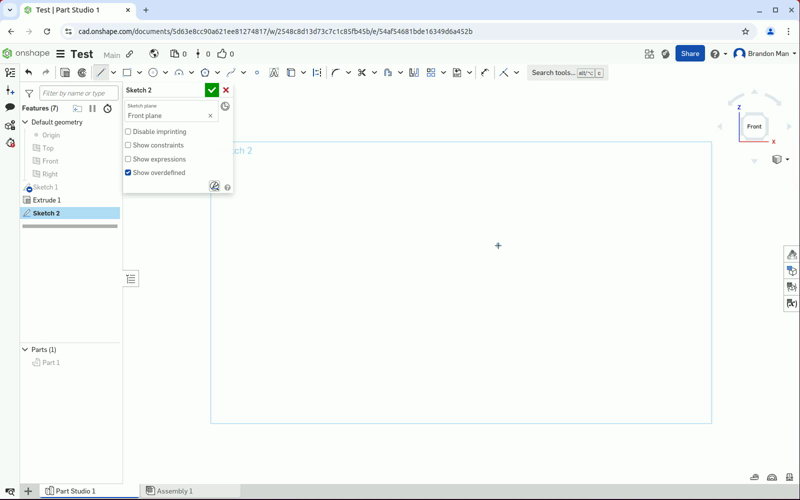
key_down(shift)
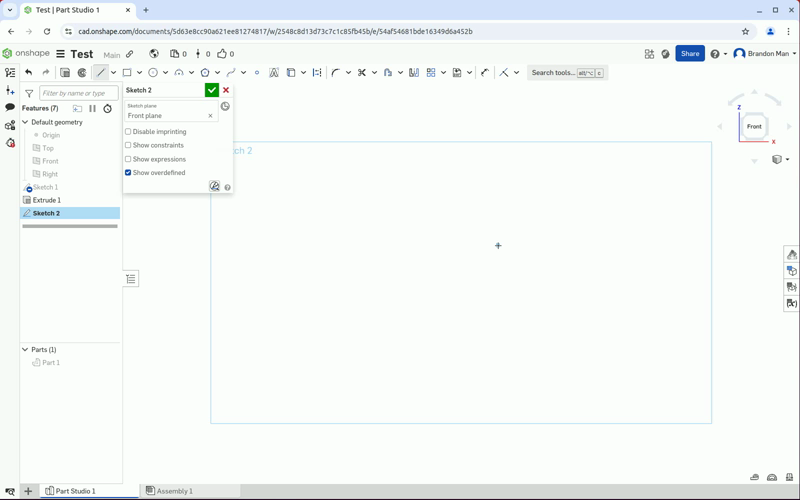
mouse_move(528, 245)
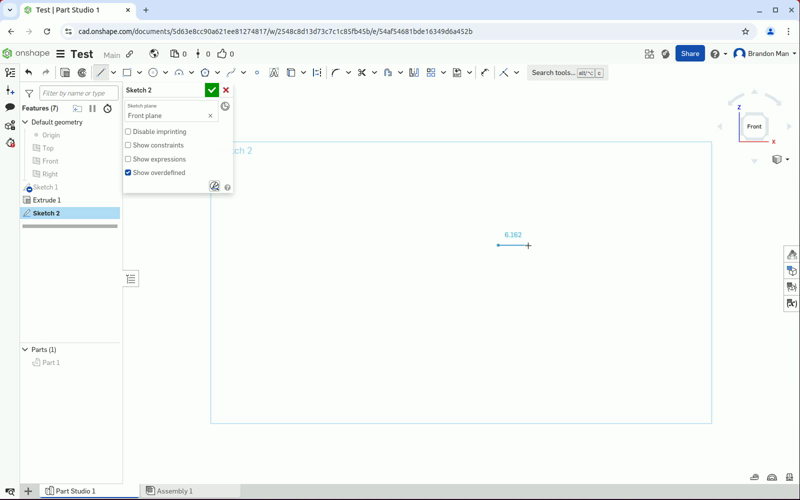
mouse_move(536, 245)
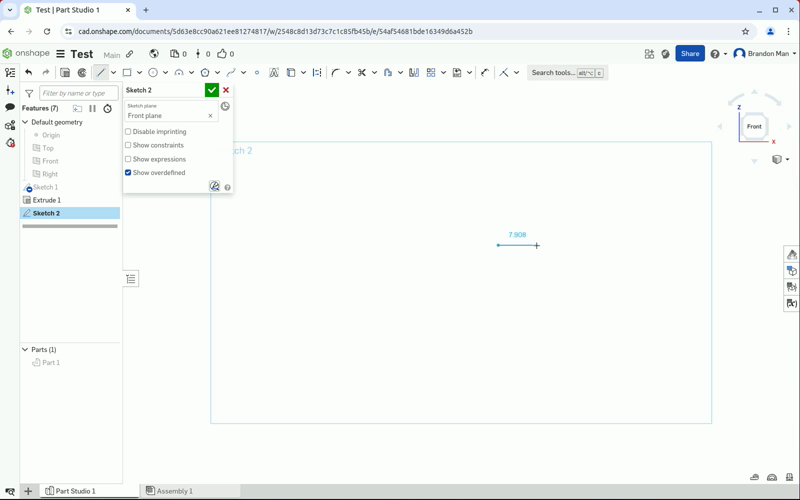
click(536, 245)
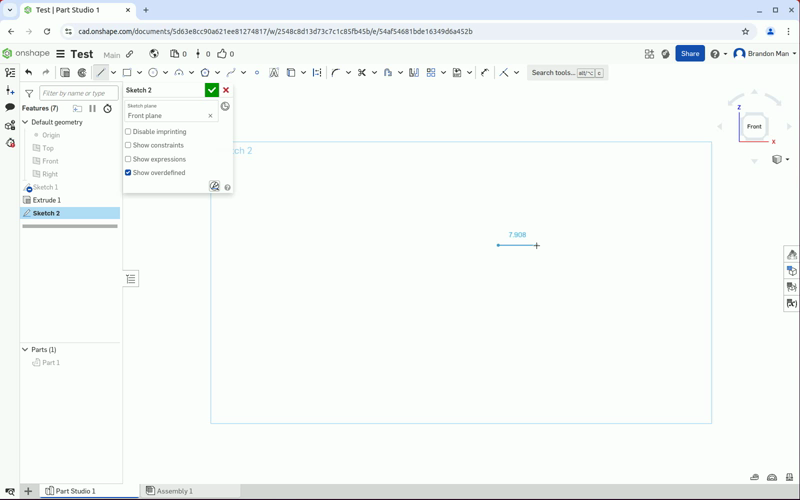
key_up(shift)
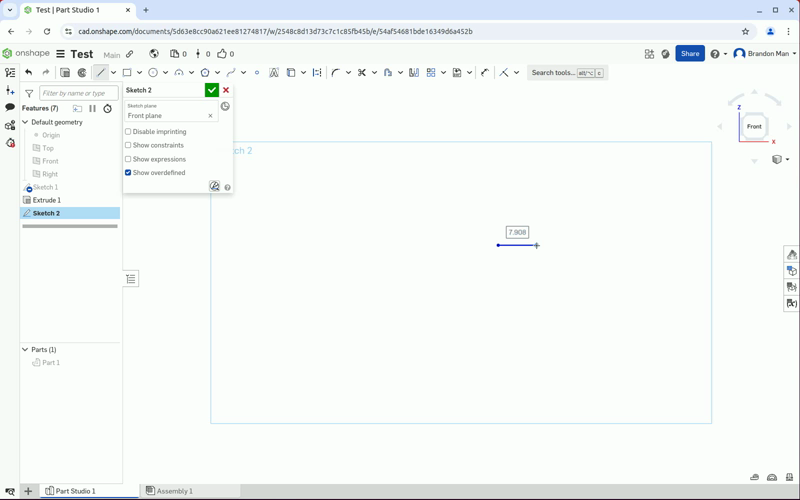
key_down(shift)
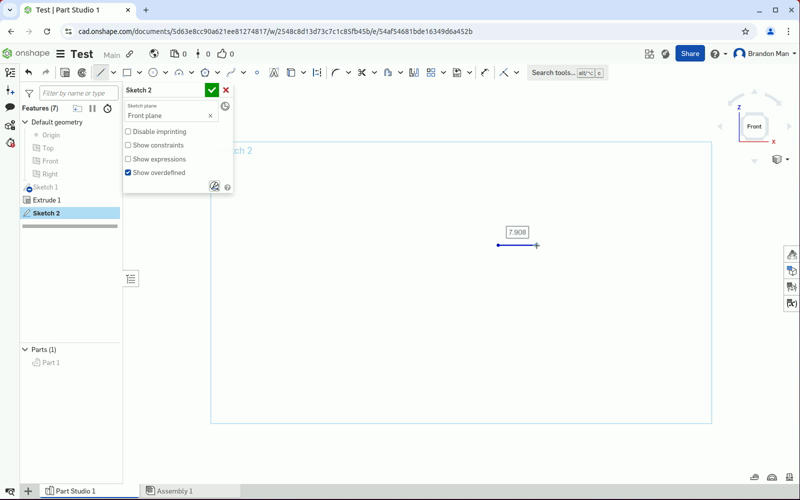
mouse_move(566, 245)
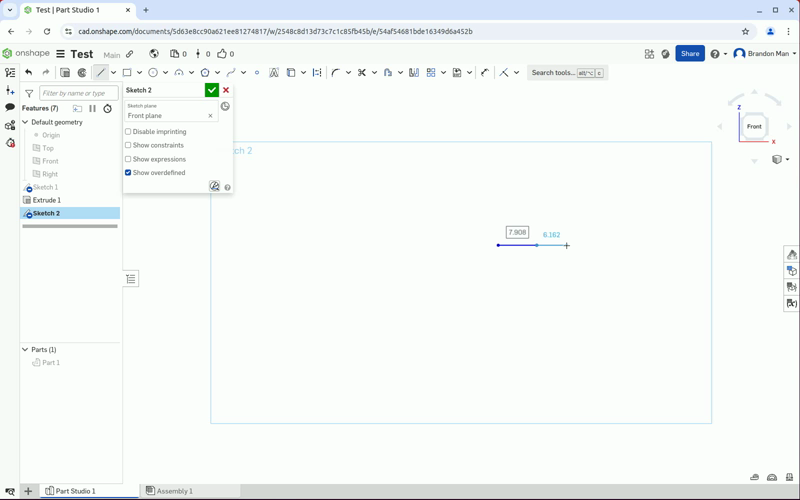
mouse_move(536, 226)
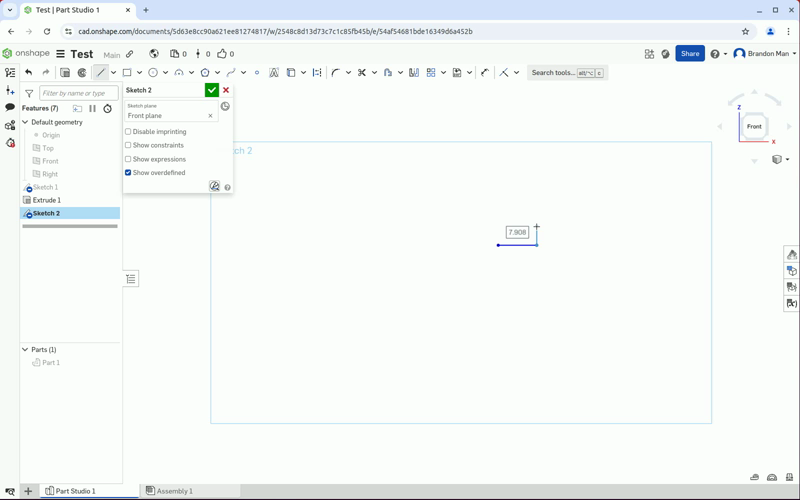
click(536, 226)
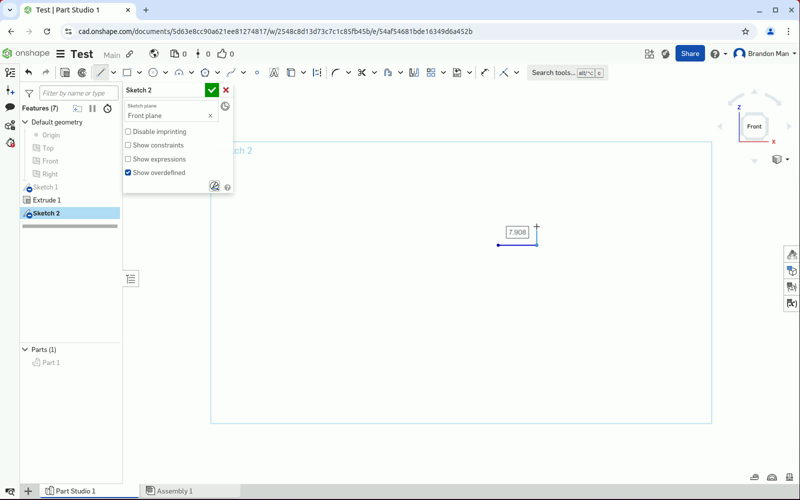
key_up(shift)
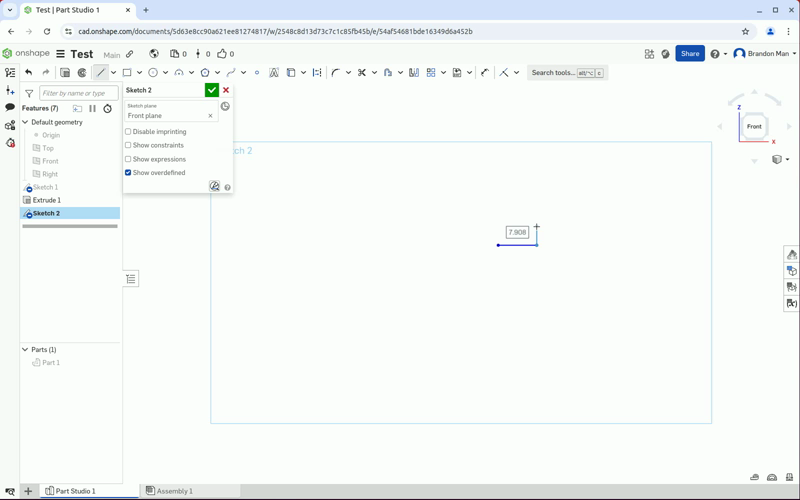
key_down(shift)
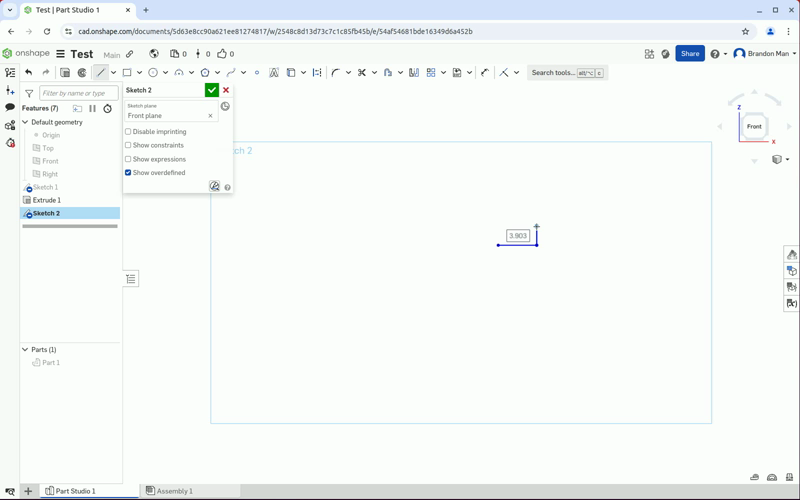
mouse_move(566, 226)
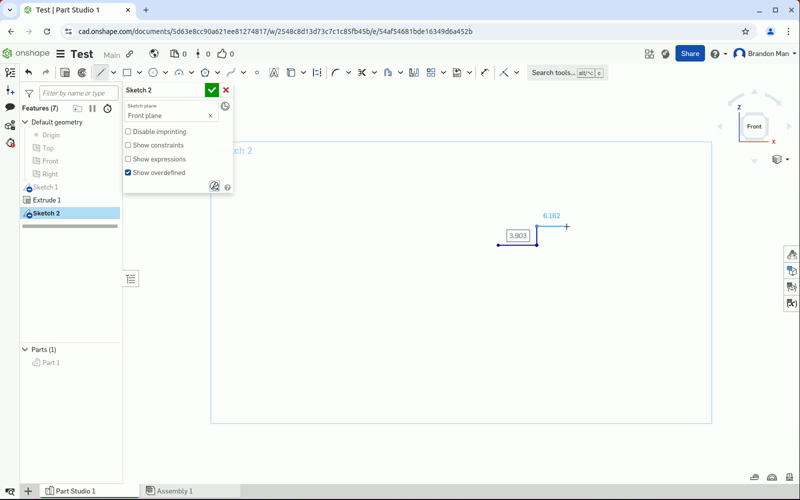
mouse_move(517, 226)
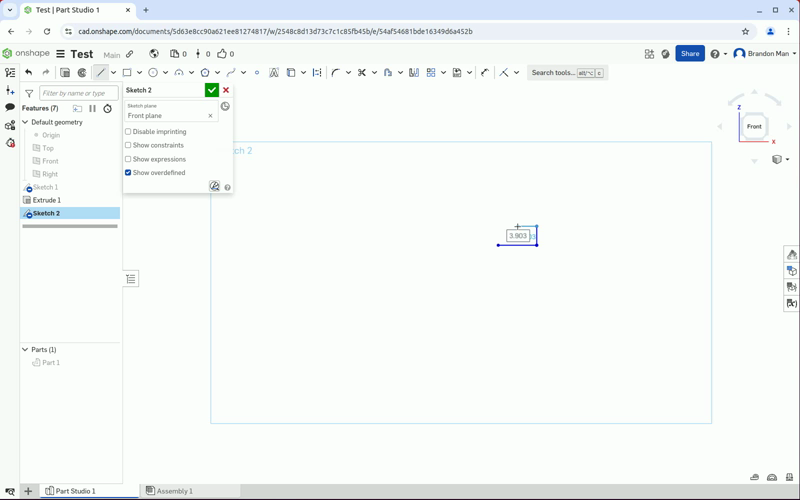
click(517, 226)
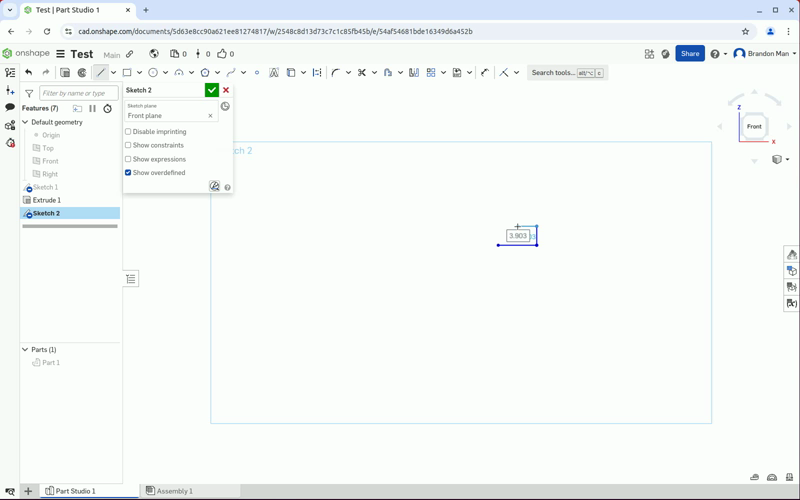
key_up(shift)
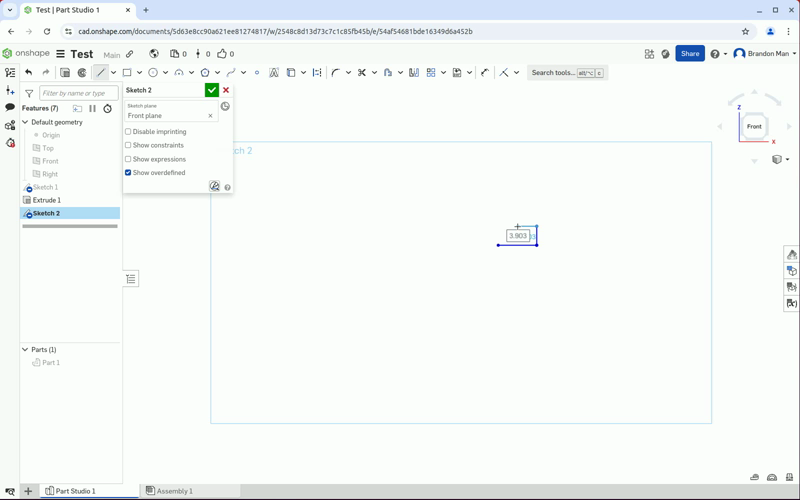
key_down(shift)
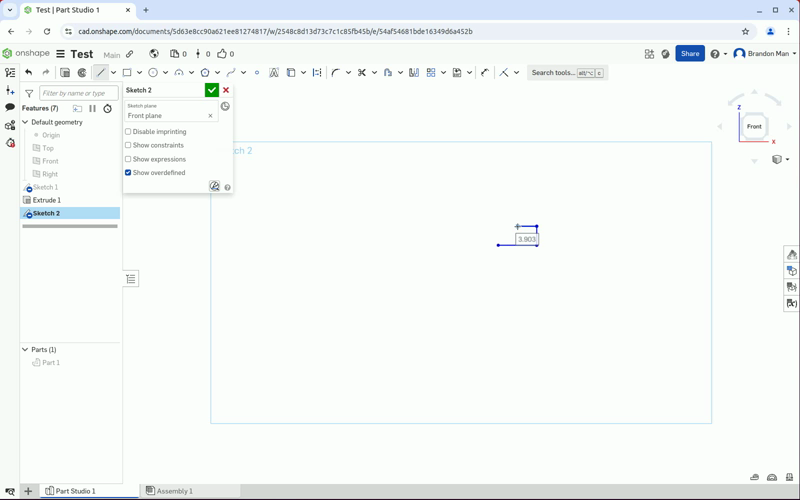
mouse_move(547, 226)
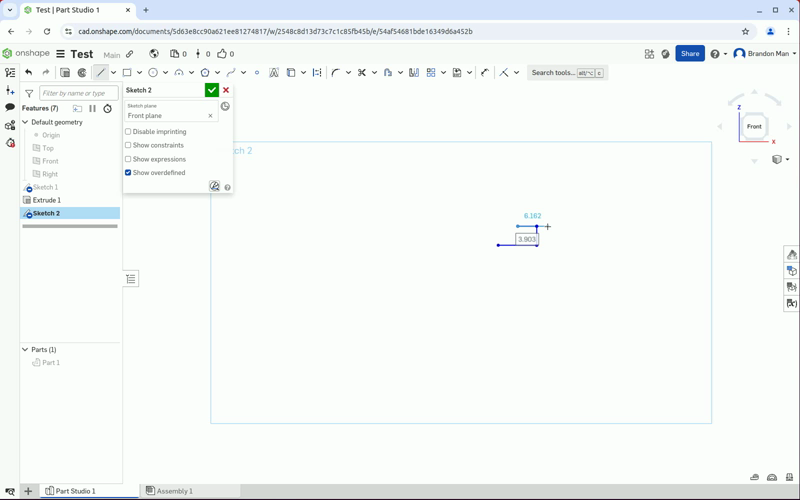
mouse_move(517, 207)
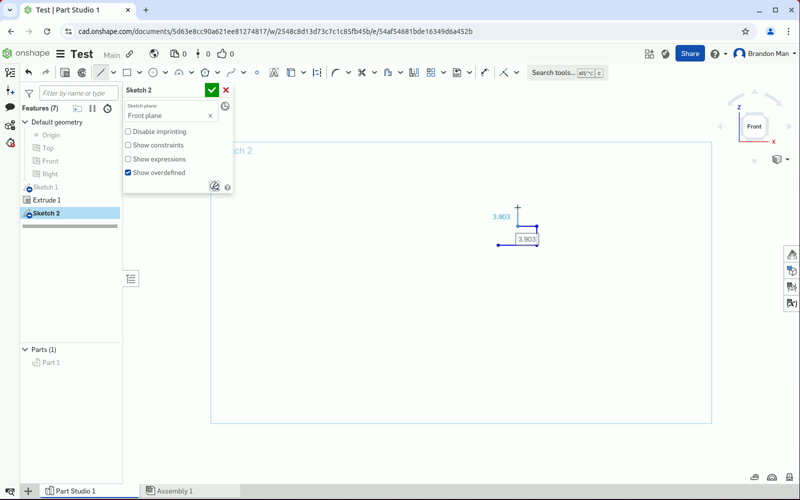
click(517, 207)
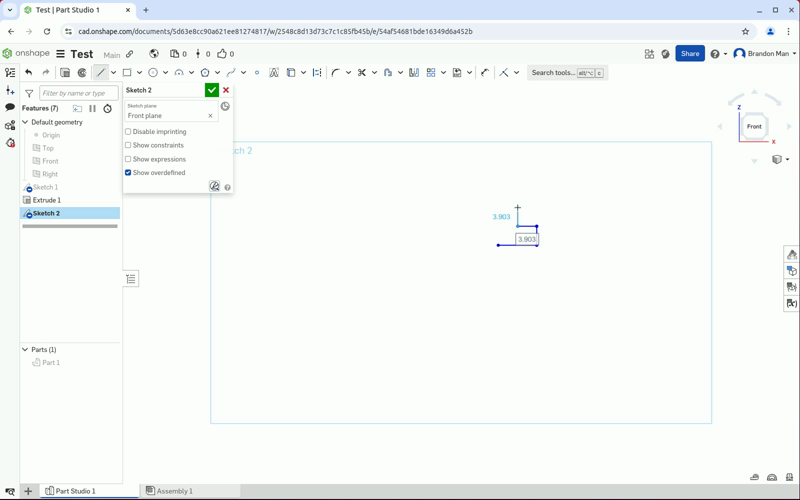
key_up(shift)
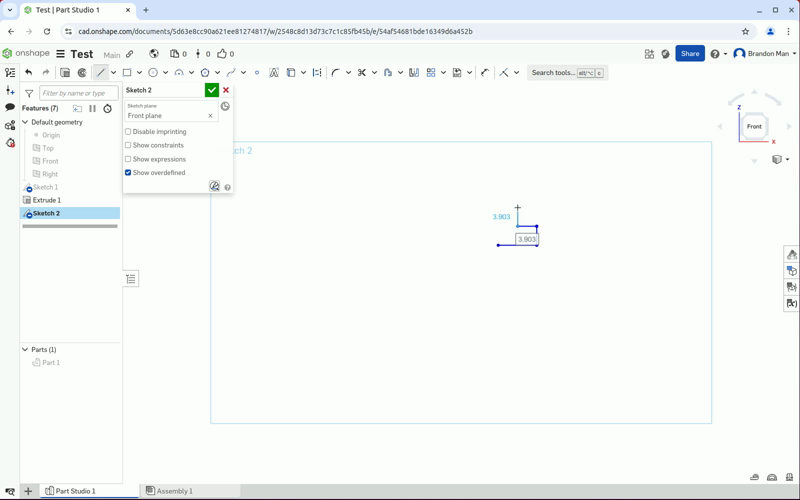
key_down(shift)
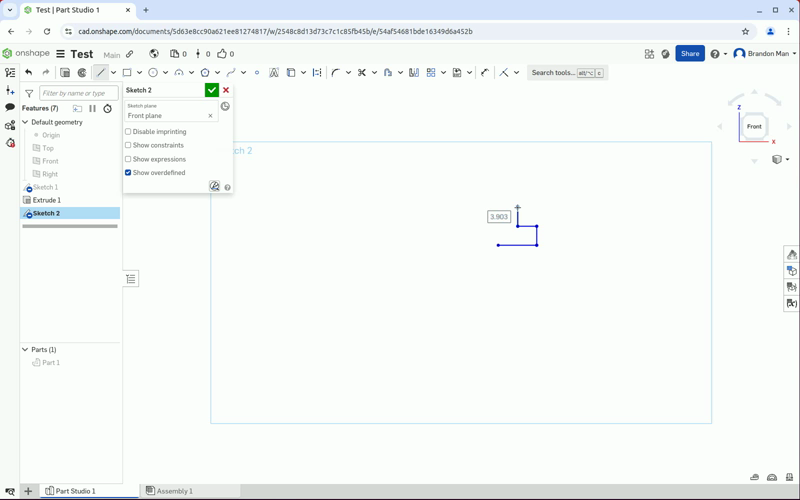
mouse_move(547, 207)
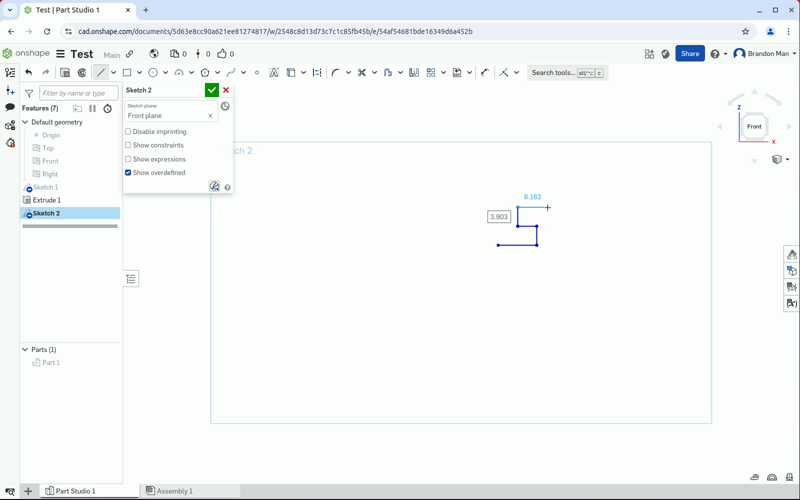
mouse_move(498, 207)
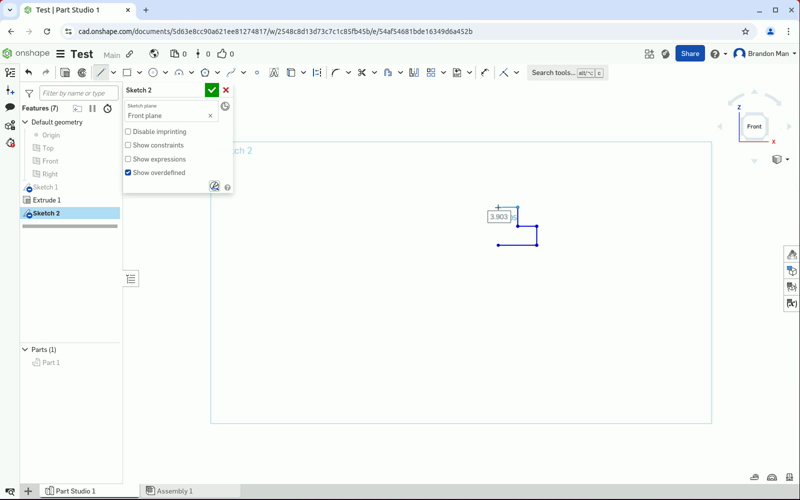
click(498, 207)
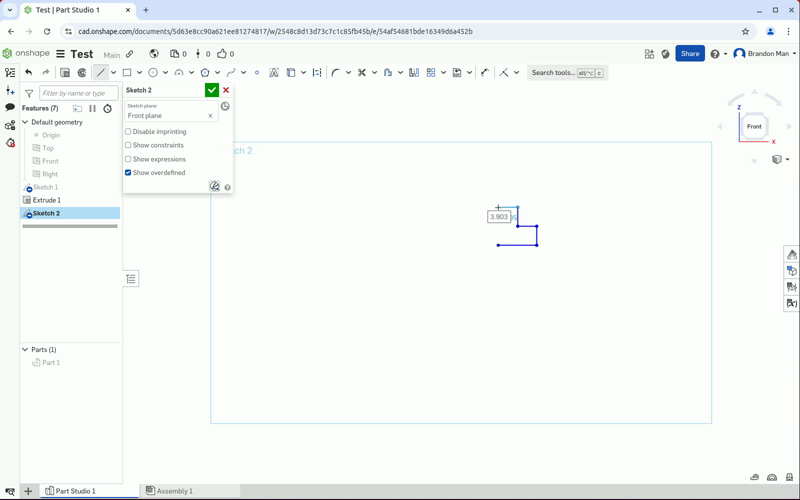
key_up(shift)
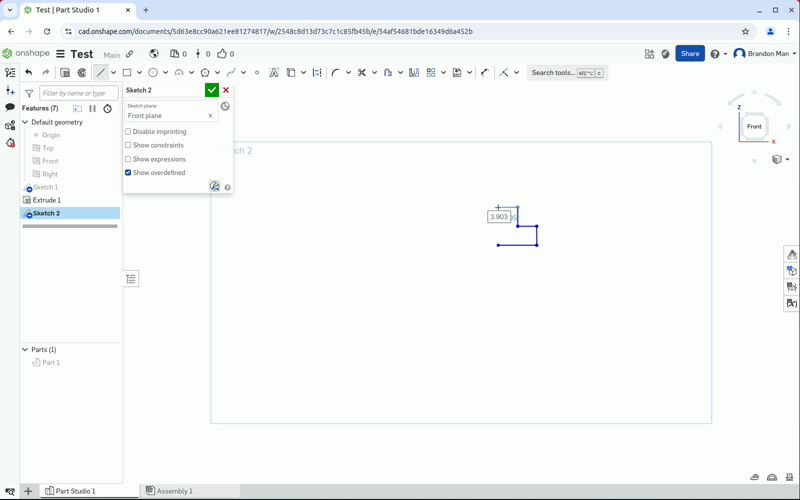
mouse_move(528, 207)
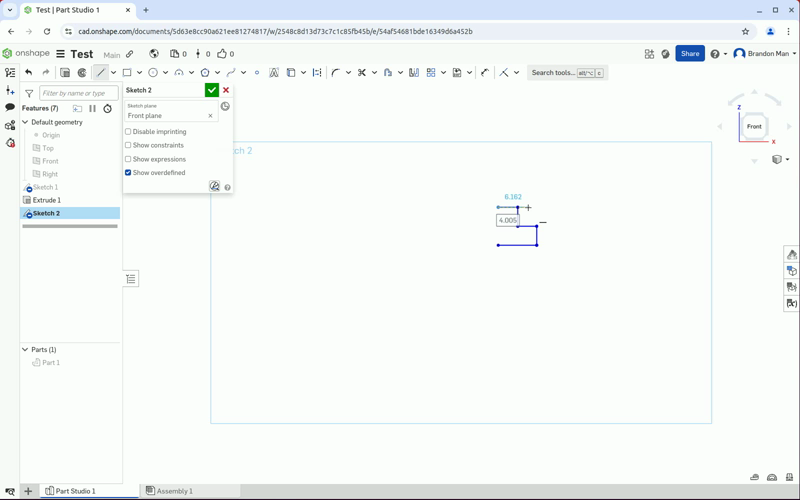
key_down(shift)
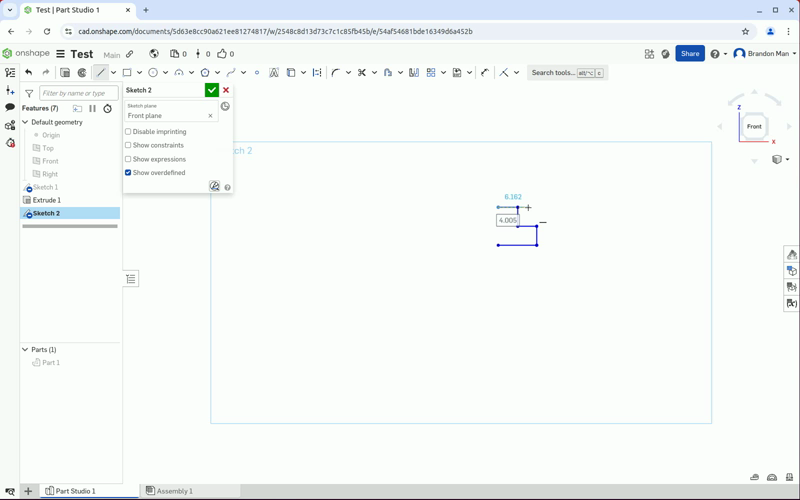
mouse_move(498, 245)
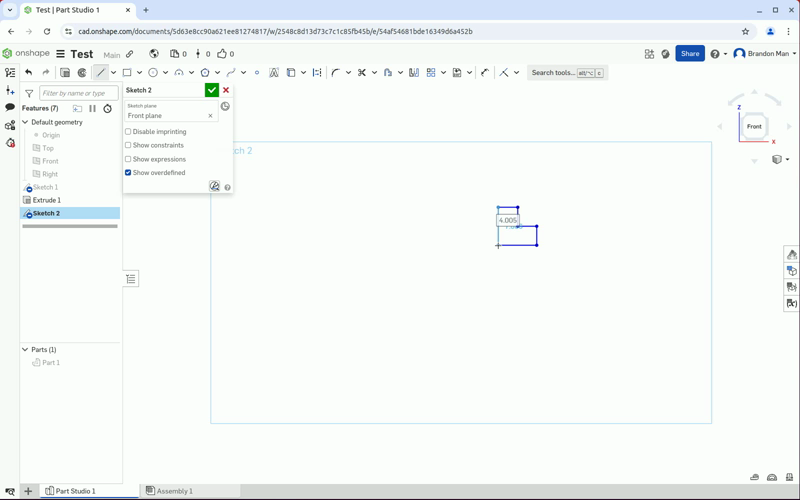
key_up(shift)
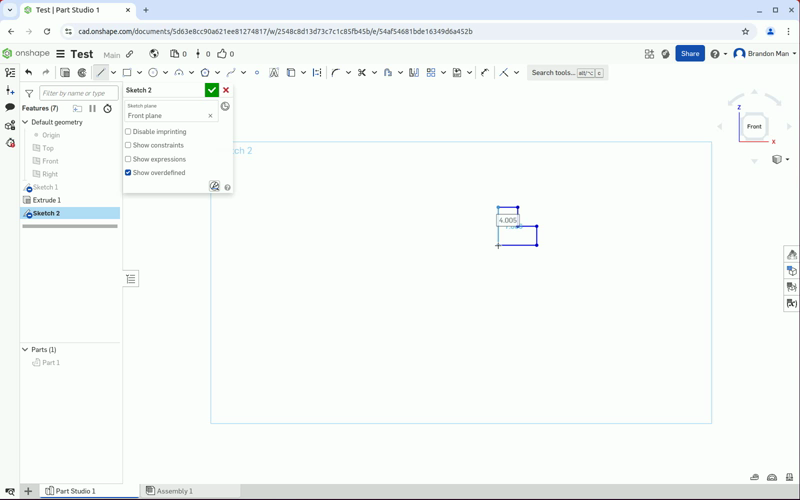
click(498, 245)
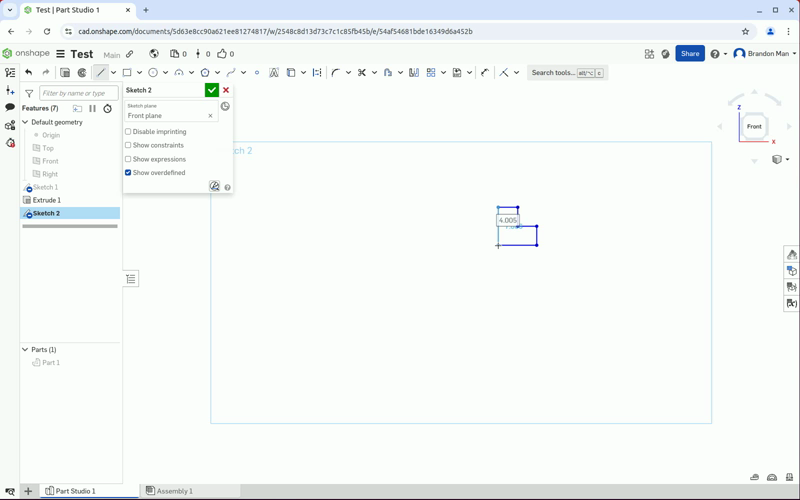
key(esc)
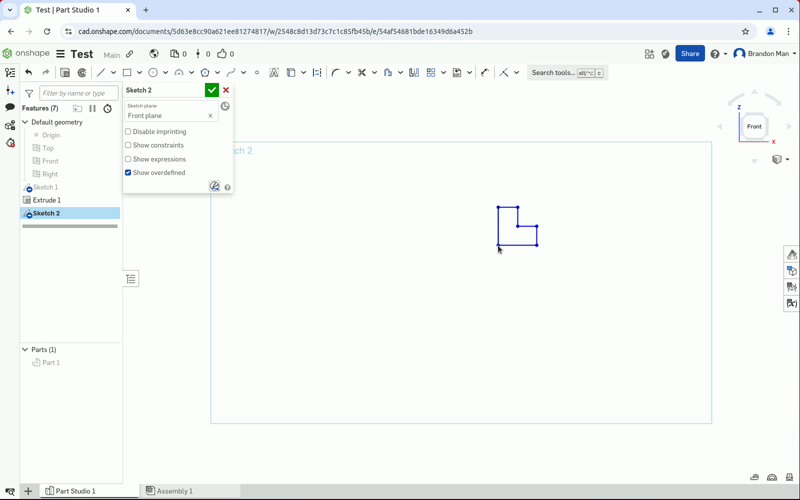
mouse_move(512, 229)
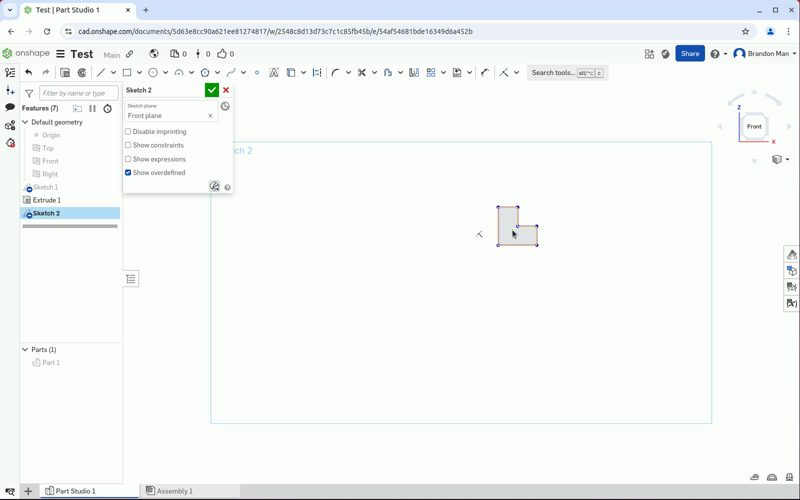
scroll(6)
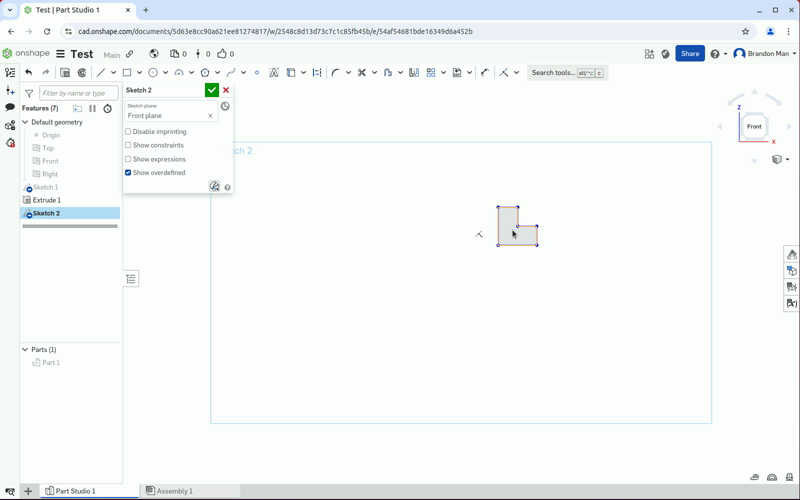
scroll(6)
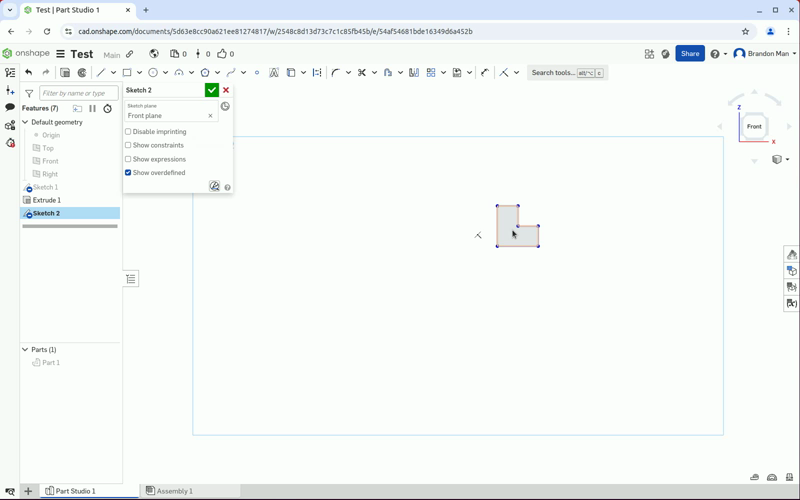
scroll(6)
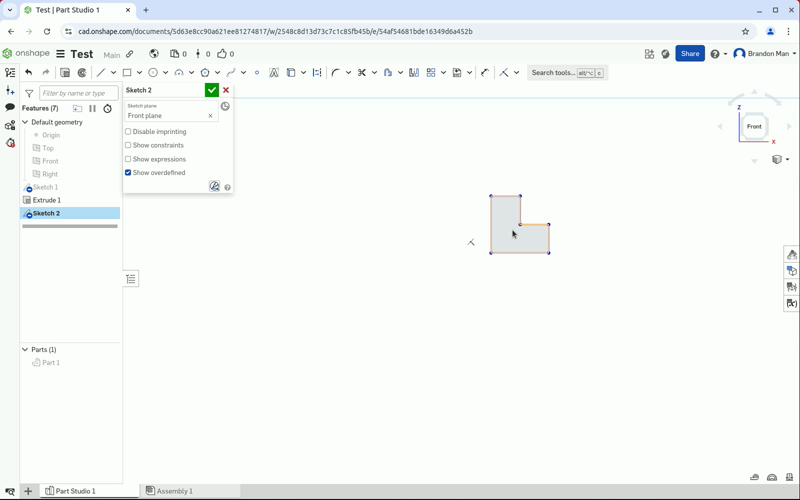
scroll(6)
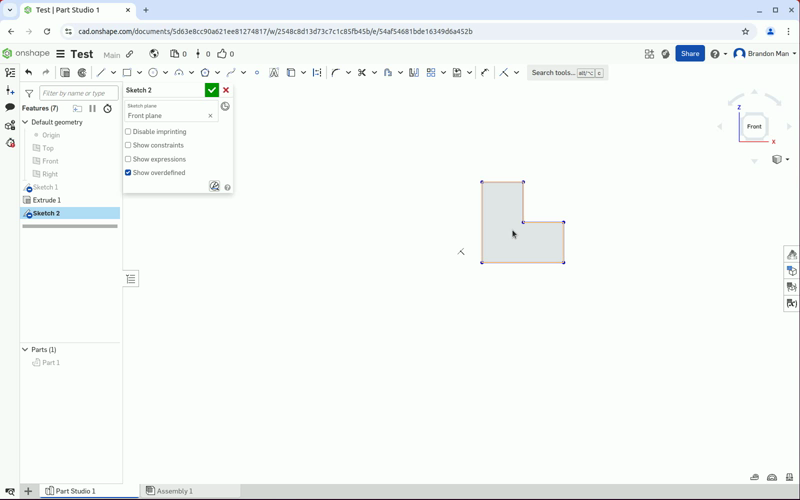
scroll(6)
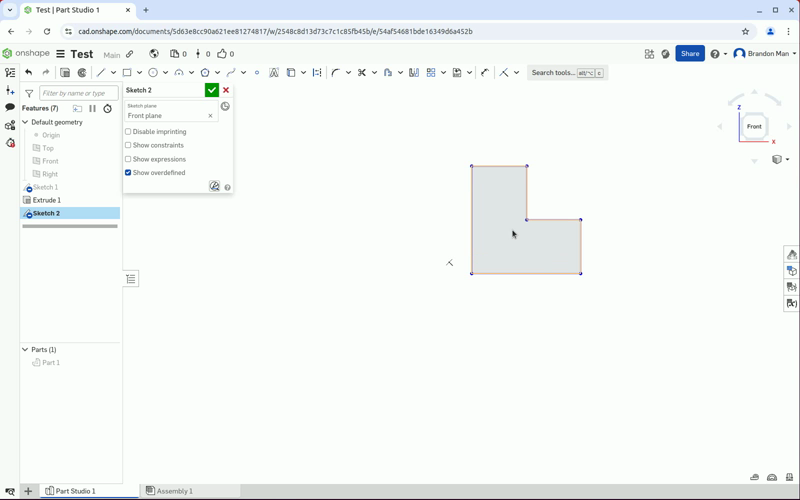
scroll(6)
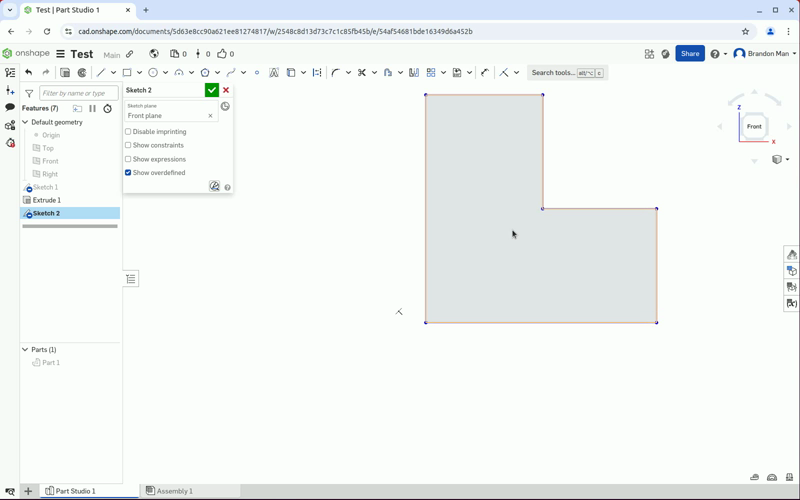
scroll(6)
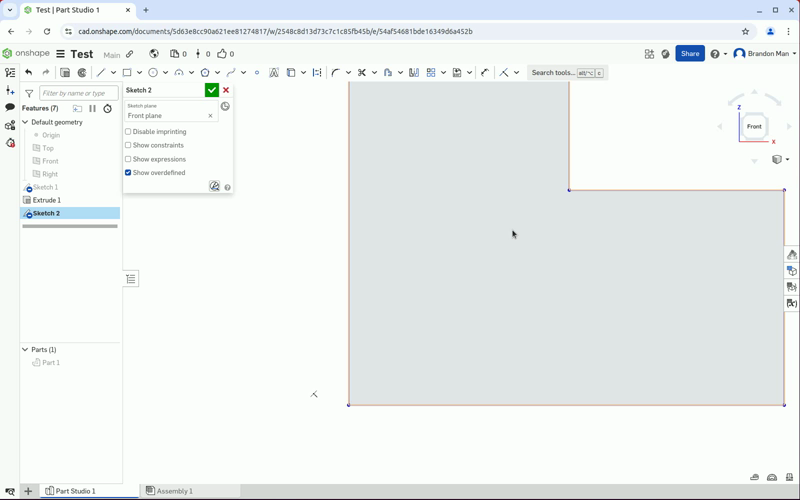
click(512, 229)
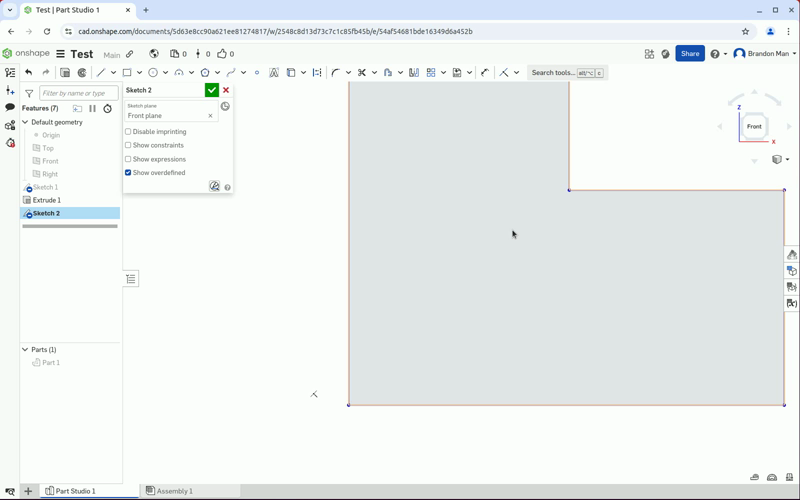
scroll(-6)
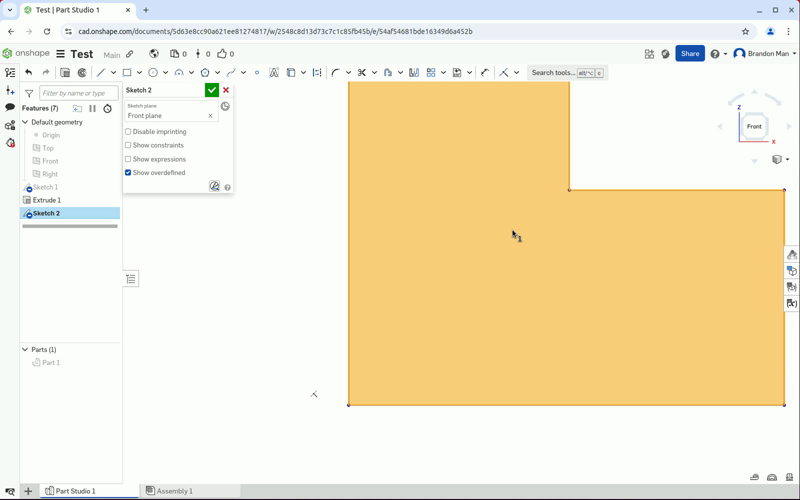
scroll(-6)
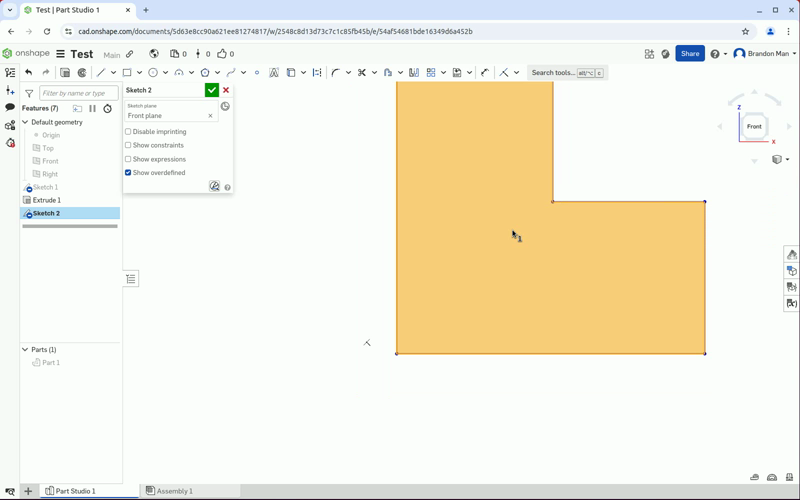
scroll(-6)
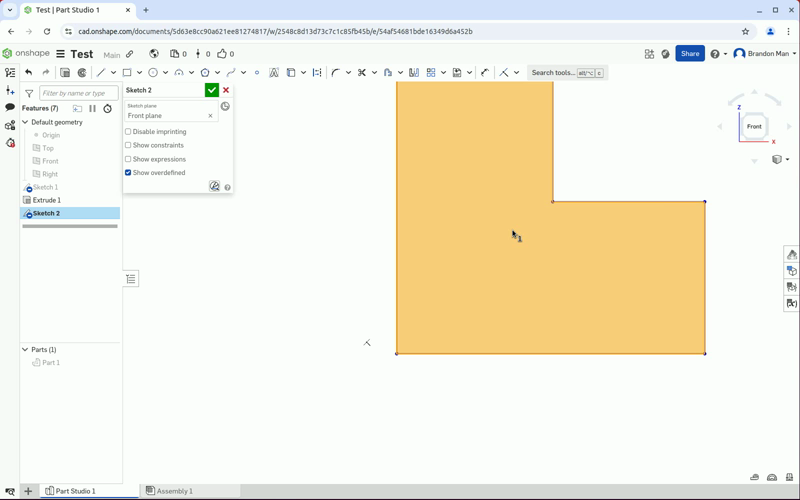
scroll(-6)
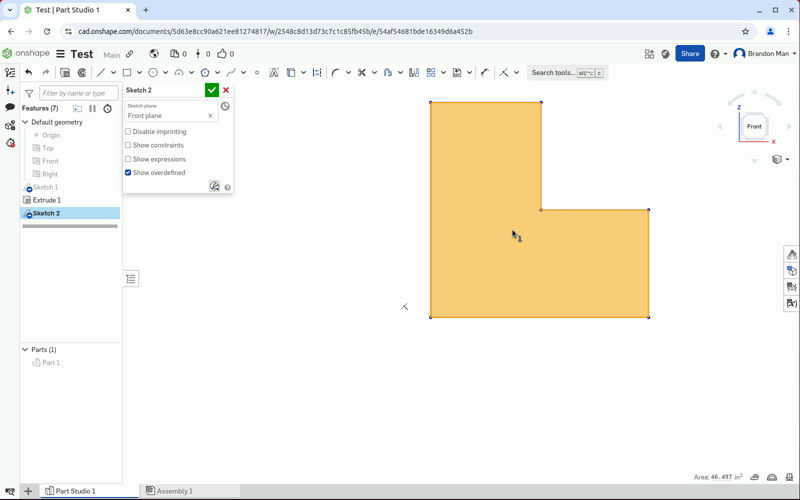
scroll(-6)
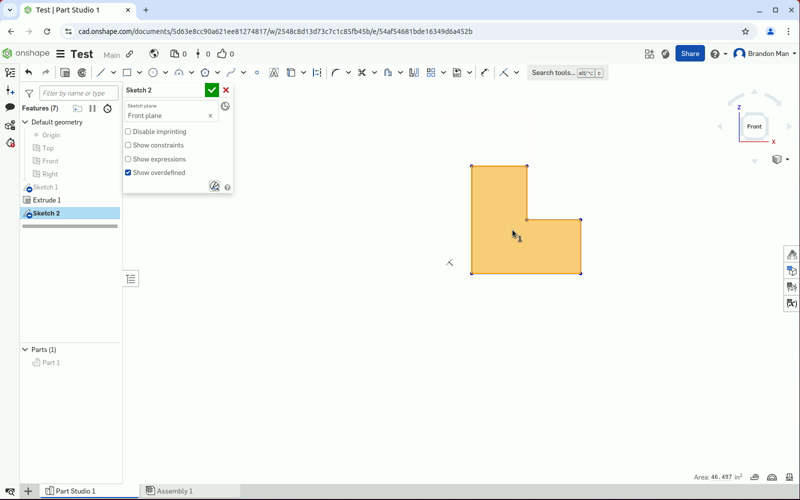
scroll(-6)
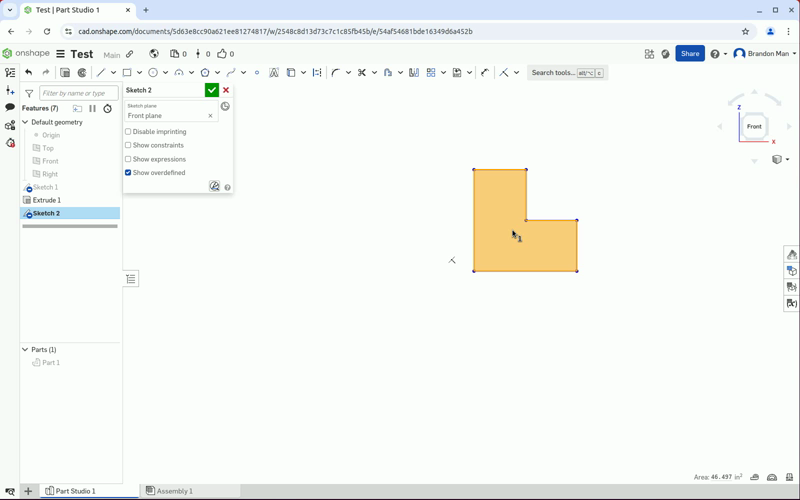
scroll(-6)
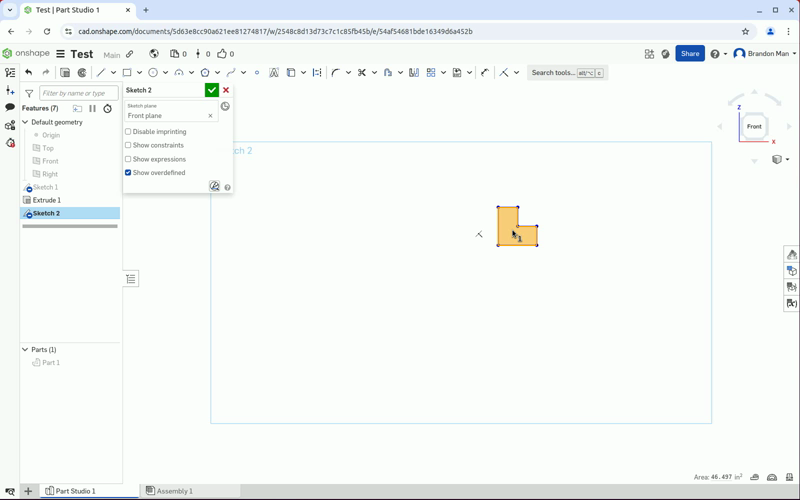
mouse_move(73, 352)
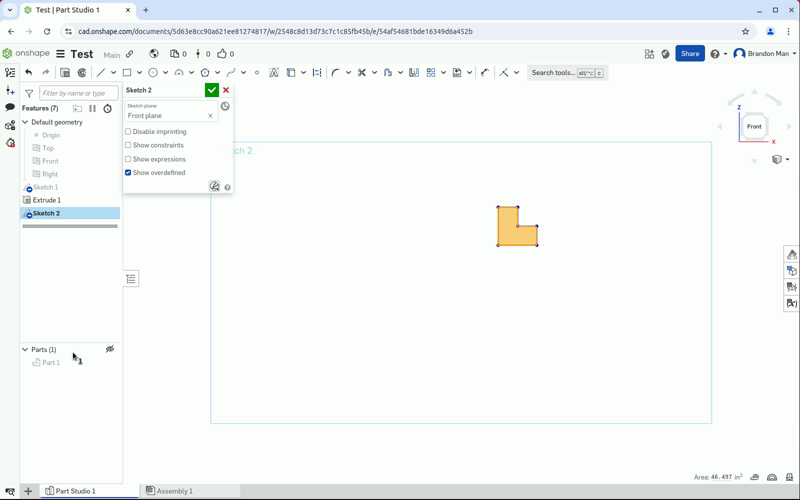
key(shift+y)
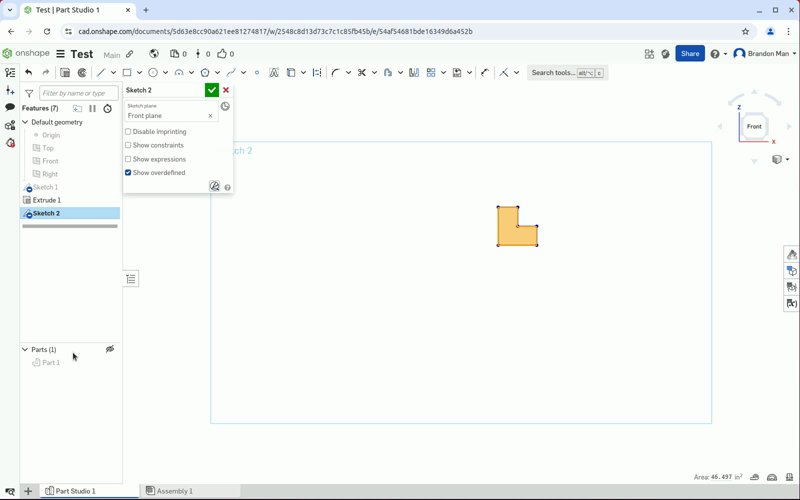
key(shift+e)
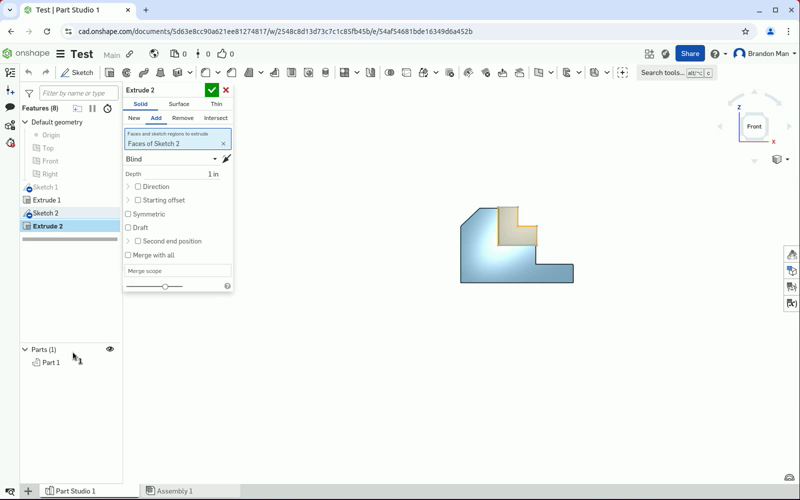
mouse_move(143, 106)
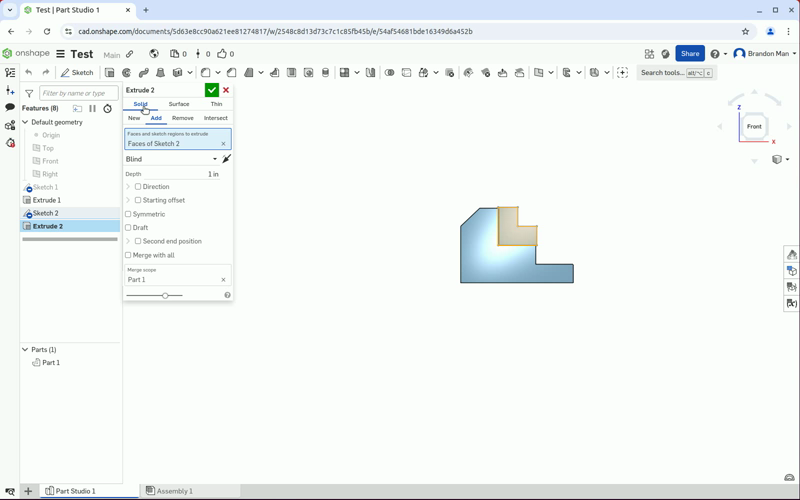
click(143, 106)
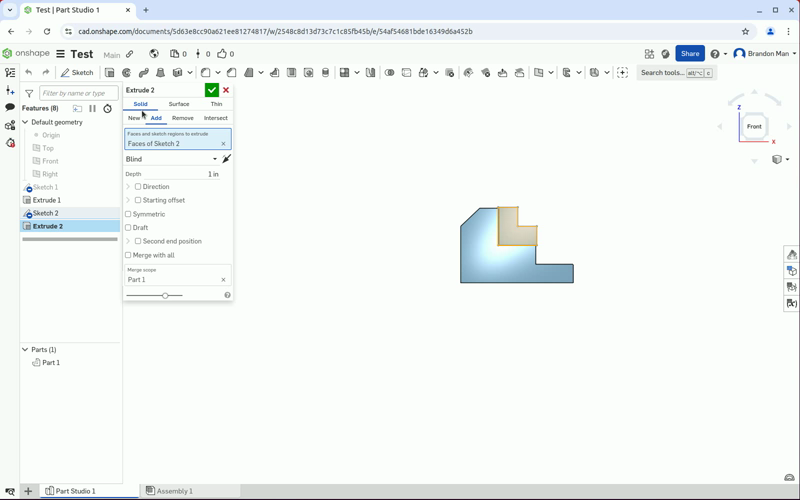
mouse_move(137, 120)
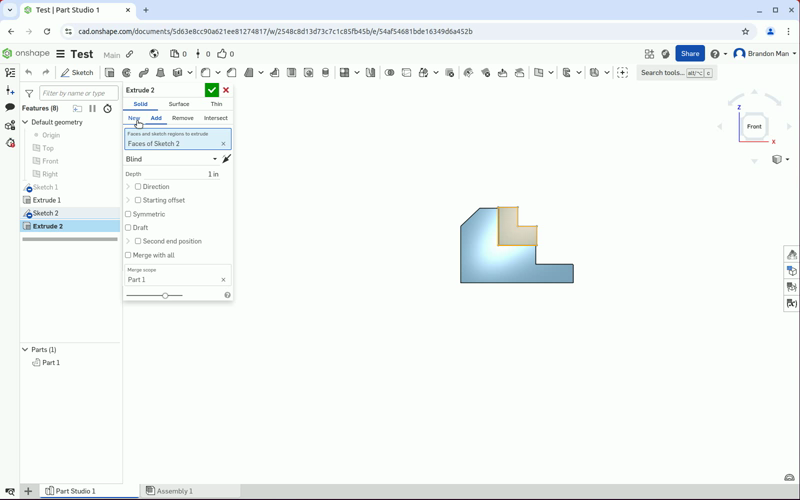
click(137, 120)
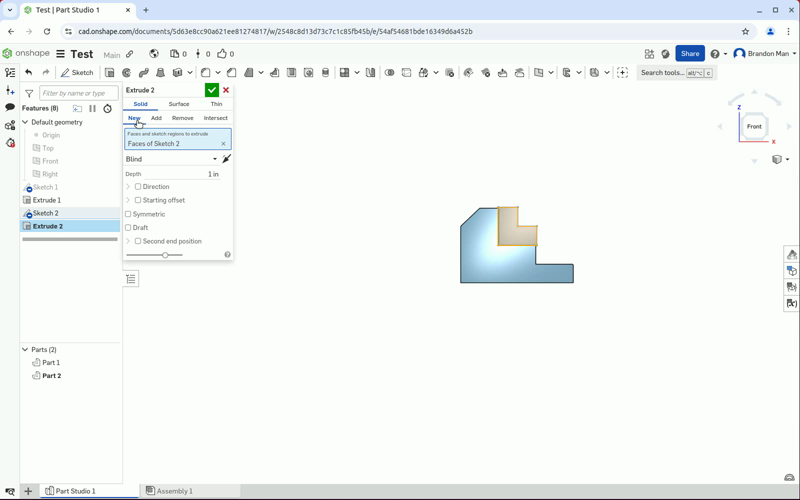
key(tab, 4)
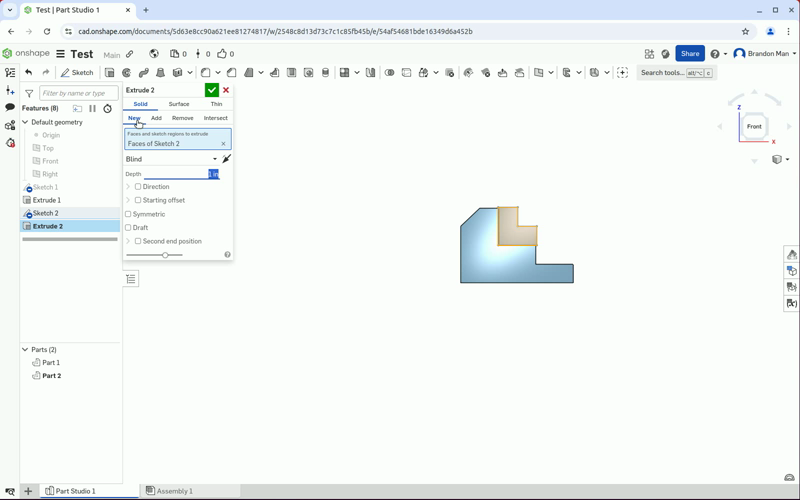
text(7.702)
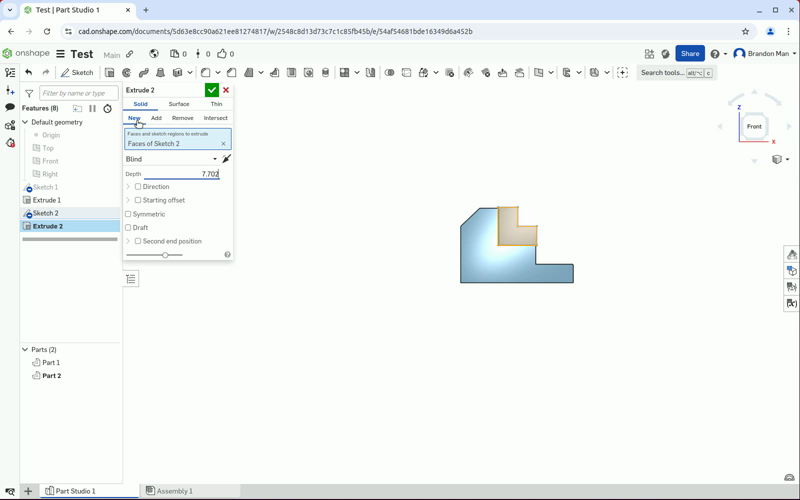
key(tab, 3)
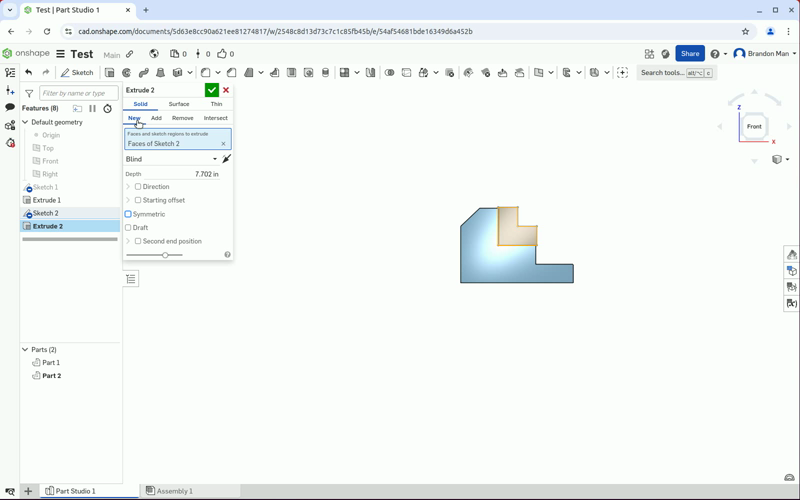
key(space)
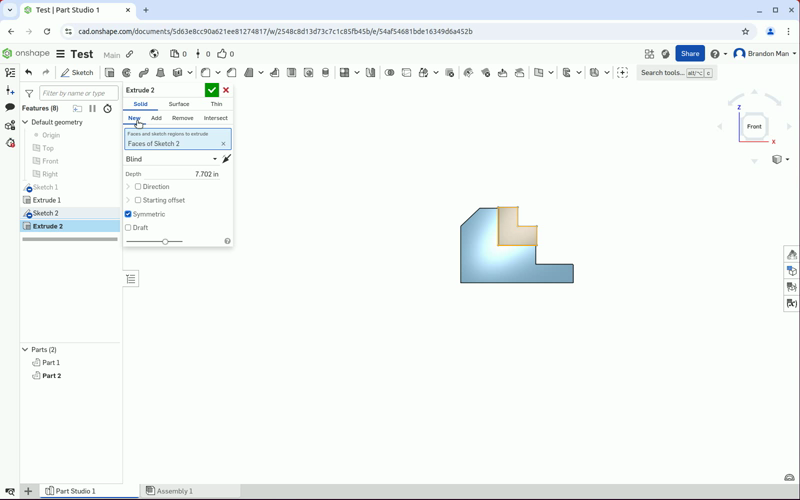
key(enter)
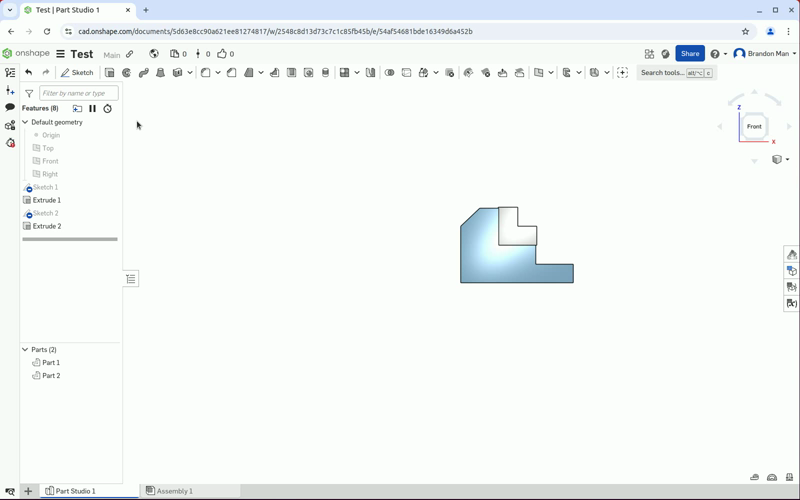
key(shift+h)
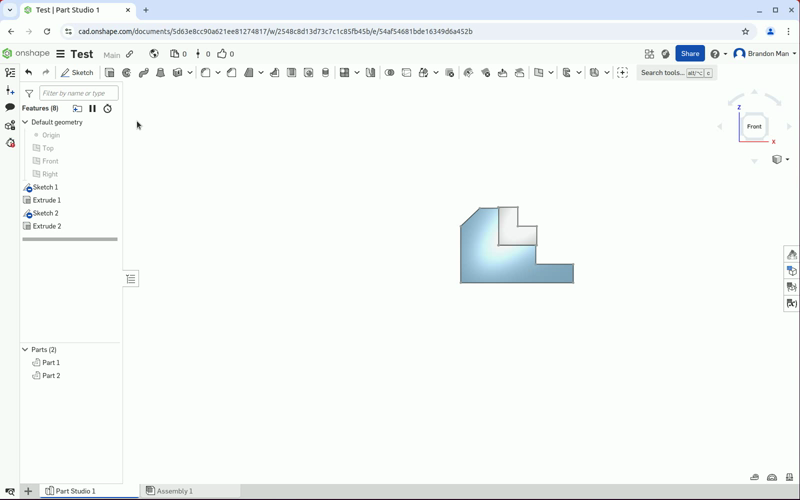
key(shift+h)
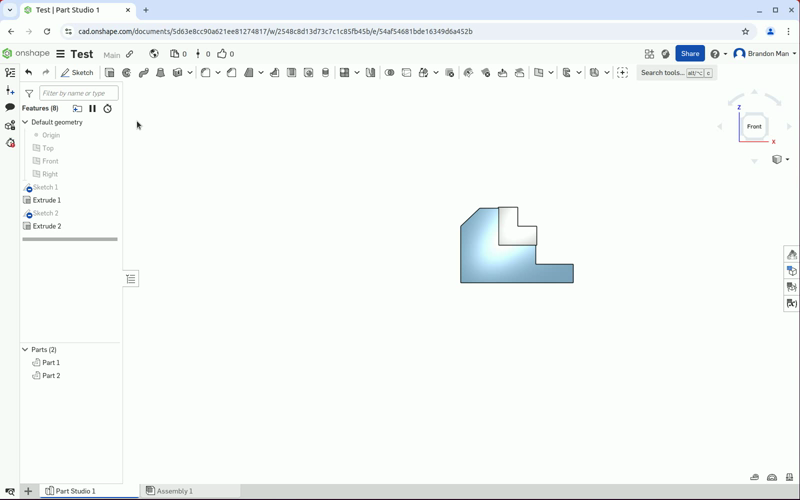
mouse_move(73, 189)
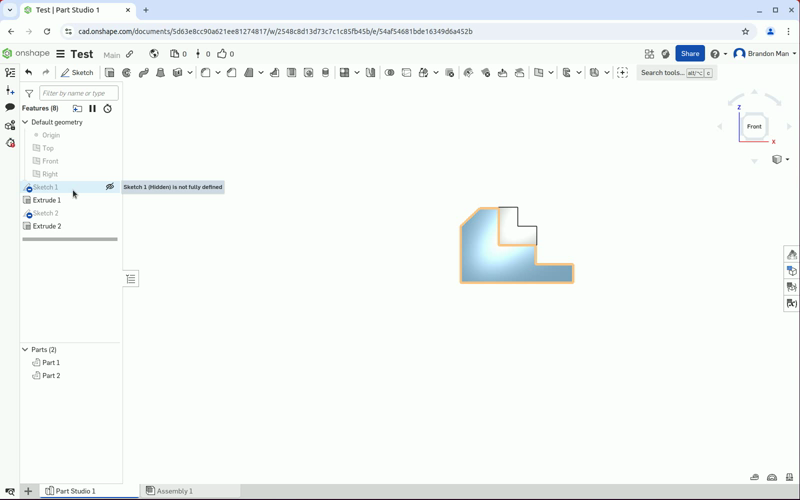
click(73, 189)
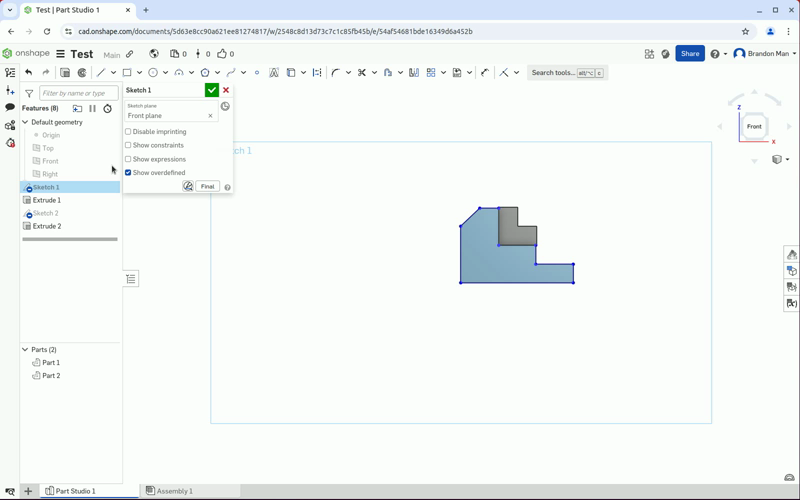
mouse_move(229, 92)
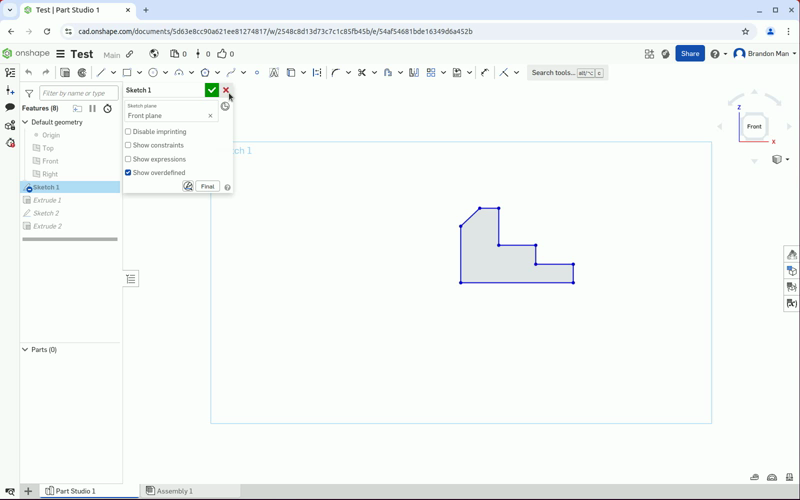
click(229, 92)
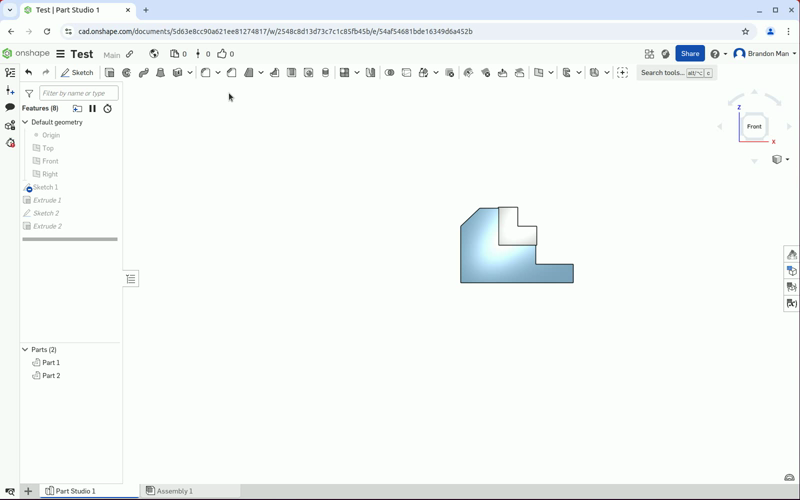
mouse_move(73, 352)
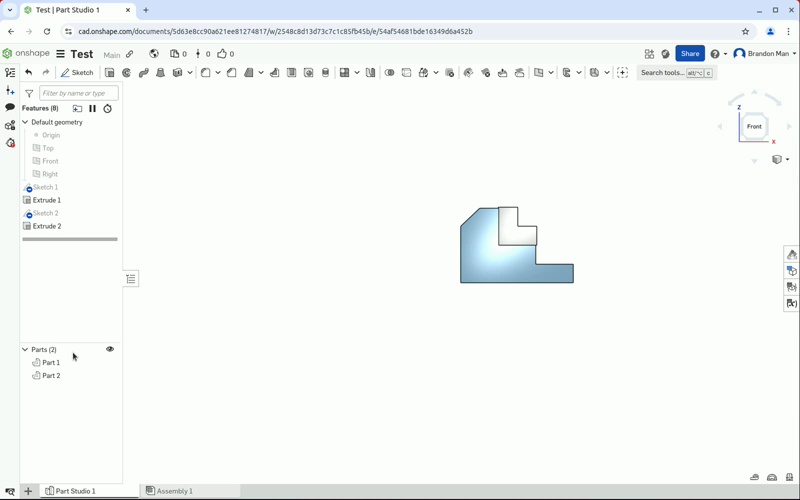
key(y)
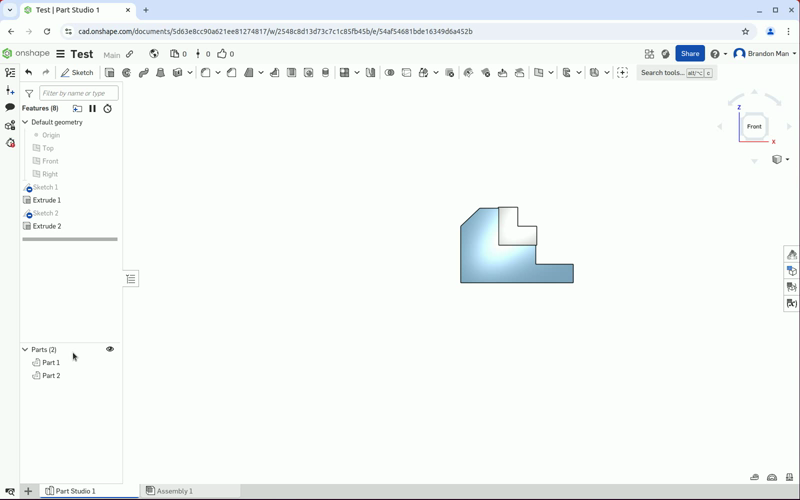
key(shift+p)
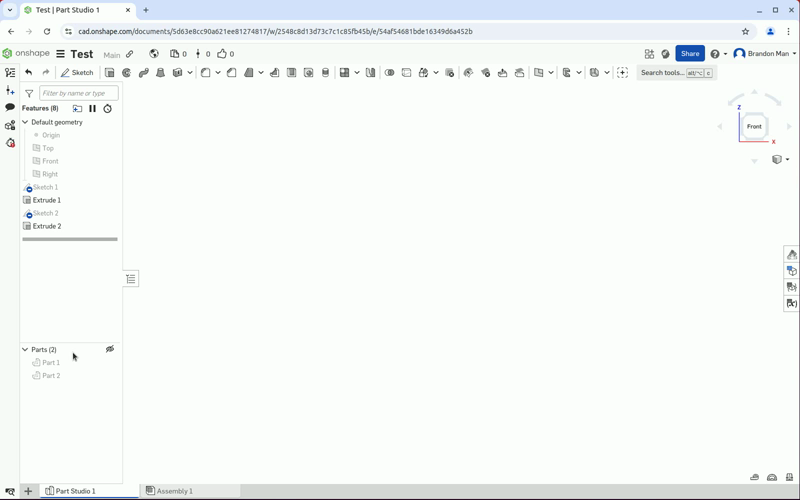
key(space)
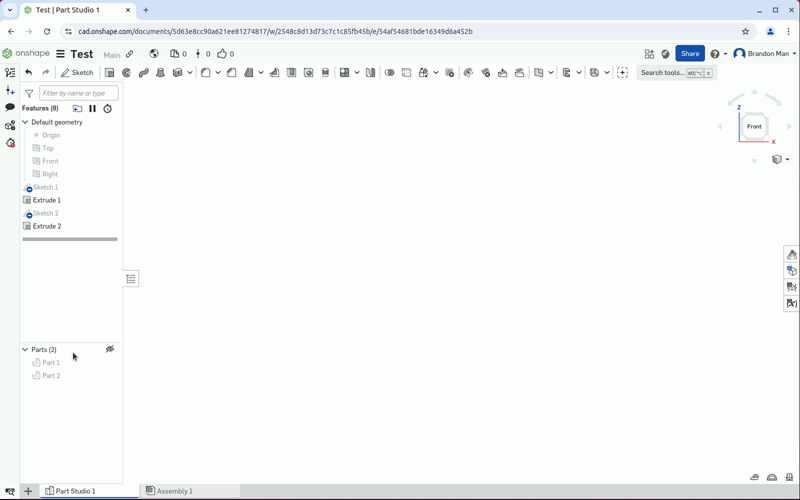
key_down(shift)
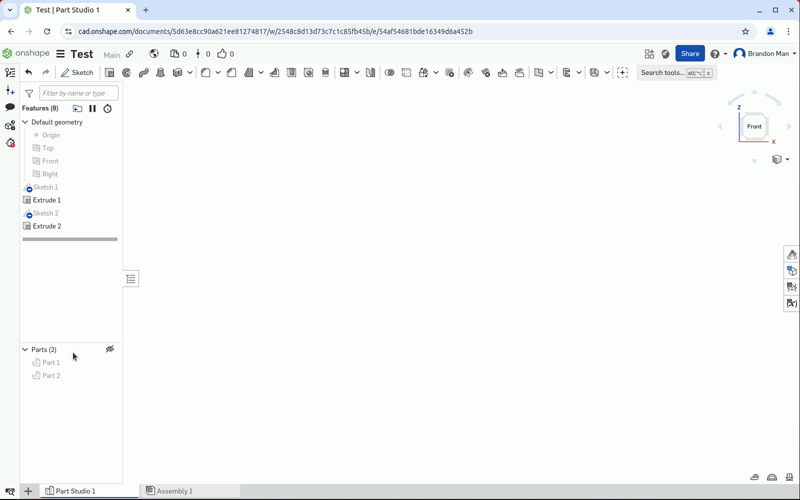
key(down)
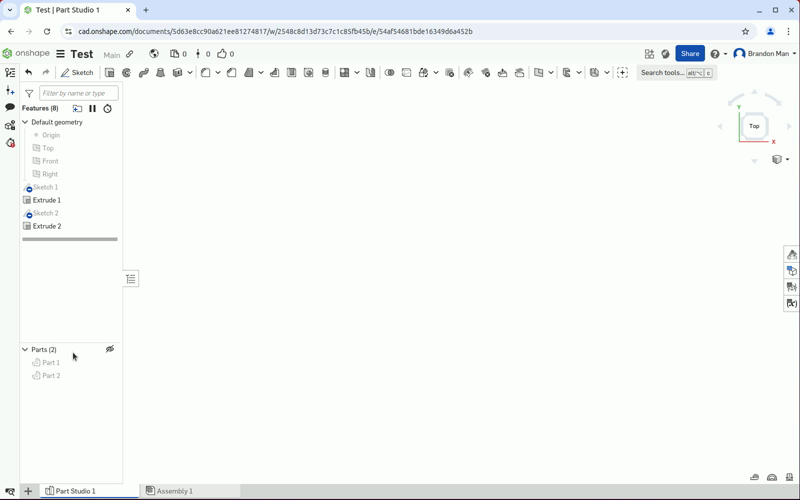
key_up(shift)
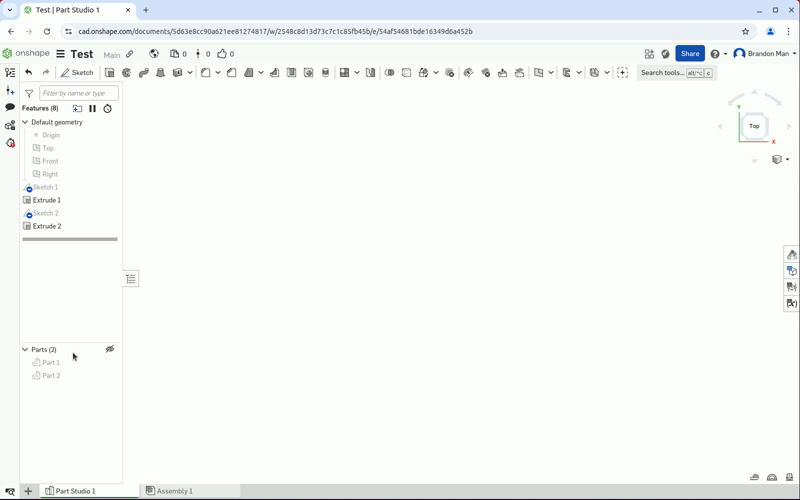
mouse_move(73, 352)
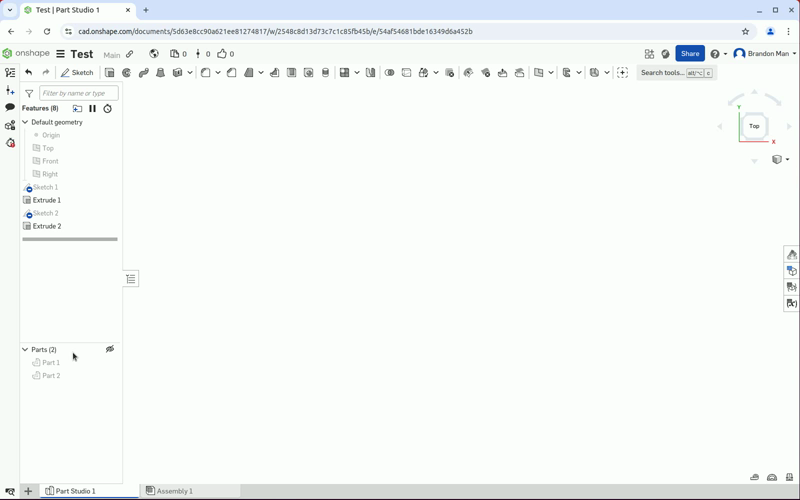
key(shift+y)
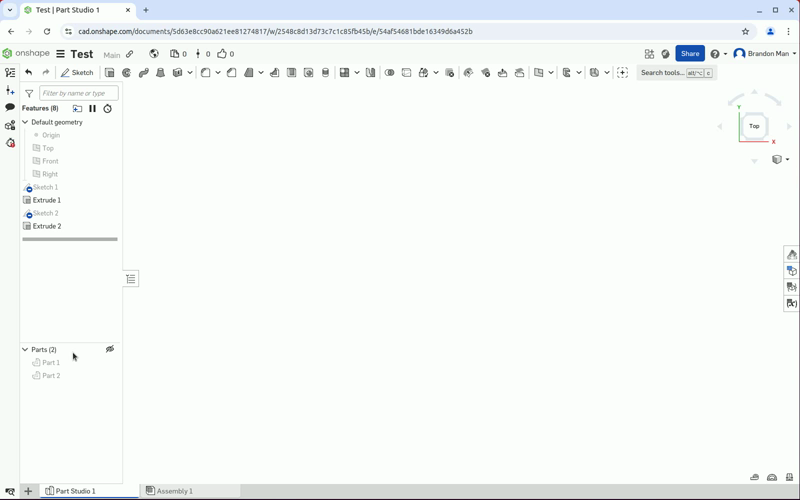
key(shift+s)
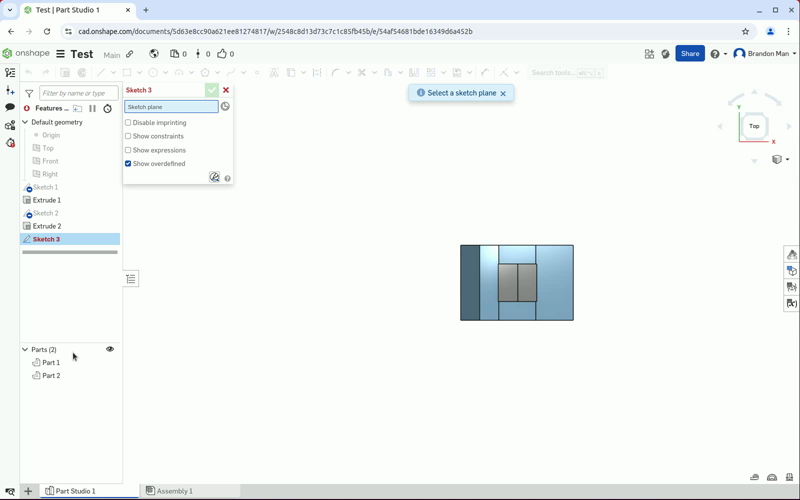
mouse_move(73, 150)
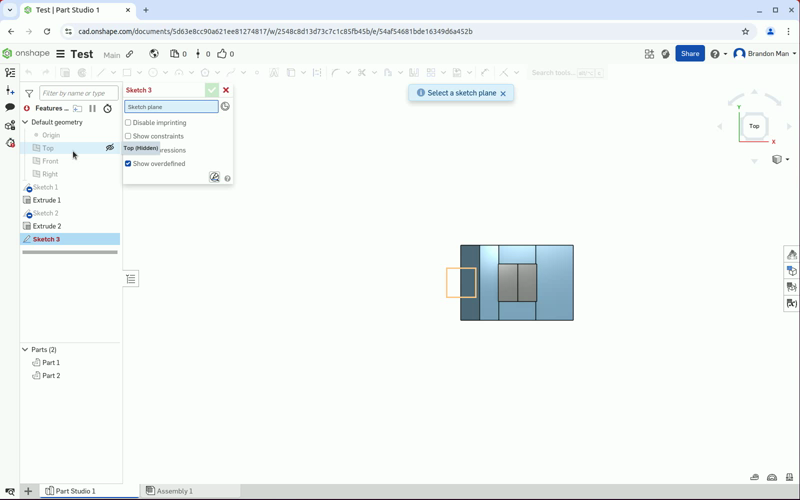
click(73, 150)
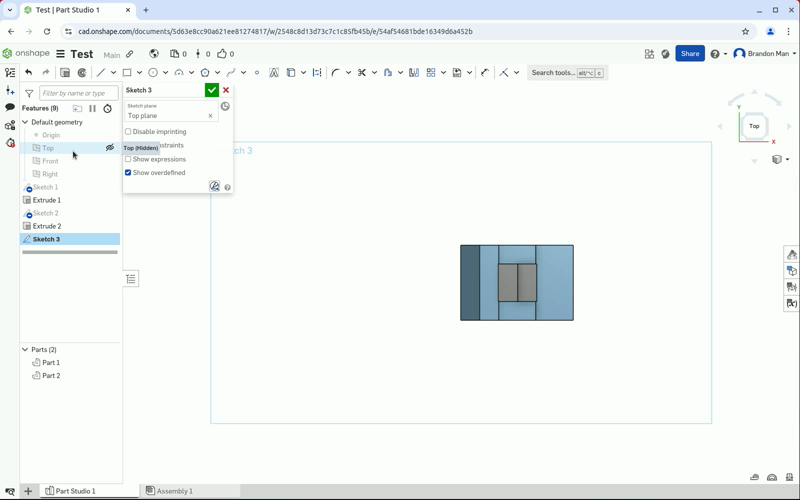
mouse_move(73, 352)
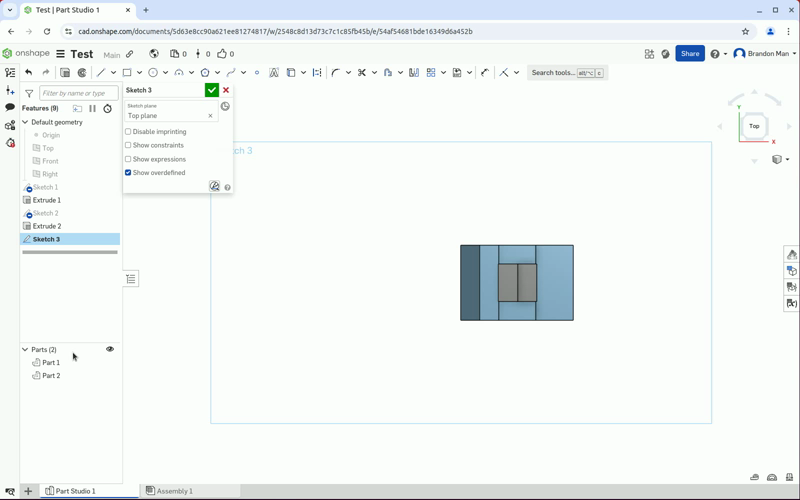
key(y)
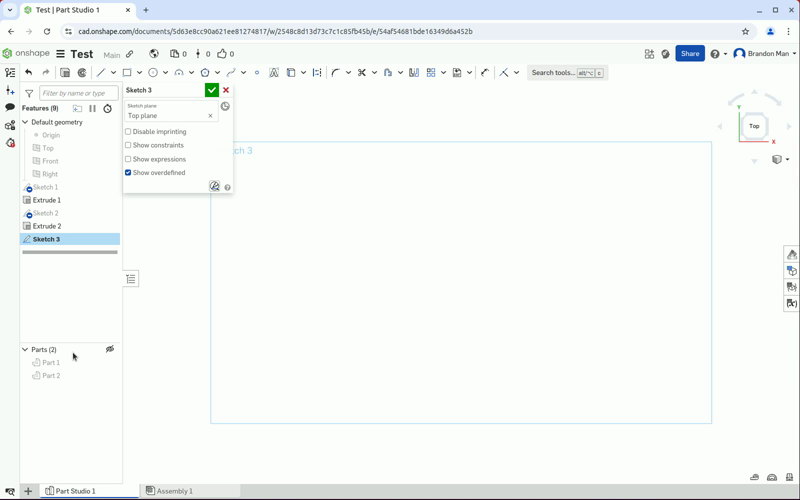
key(l)
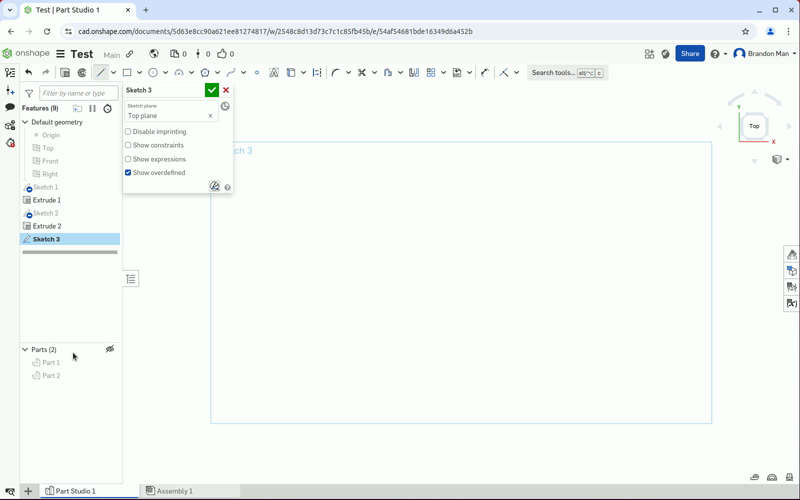
key_down(shift)
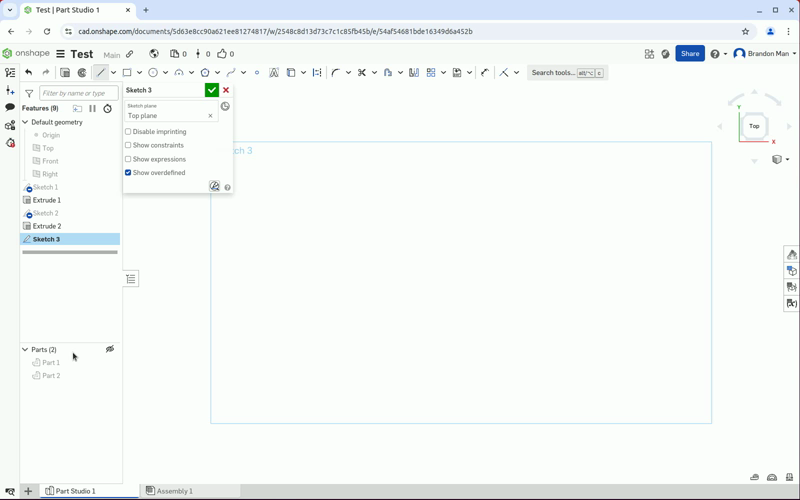
mouse_move(460, 320)
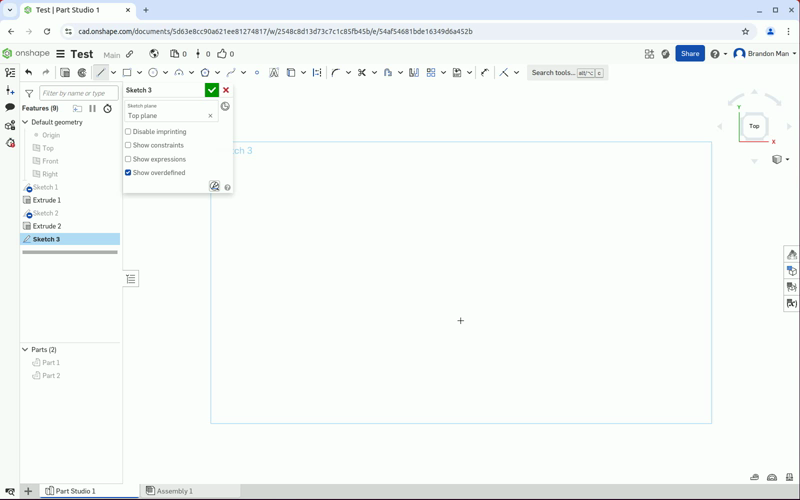
click(460, 320)
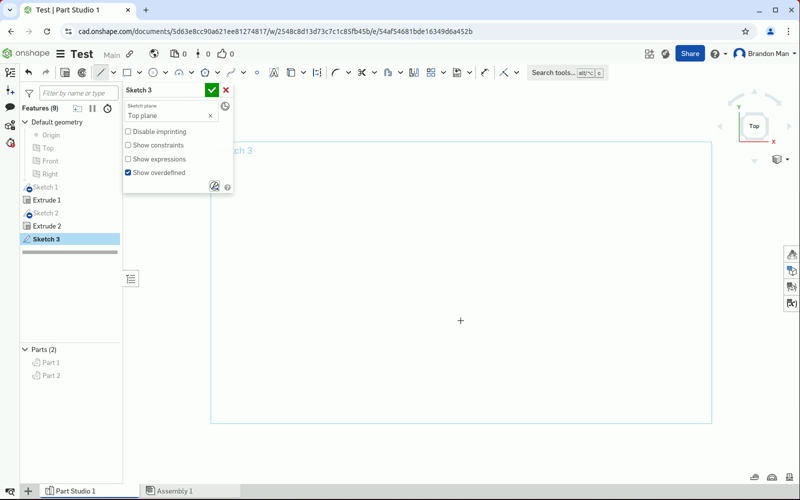
key_up(shift)
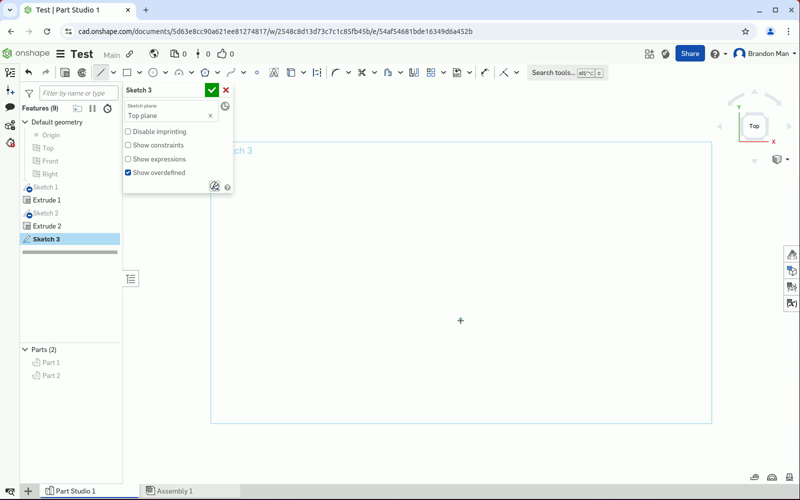
key_down(shift)
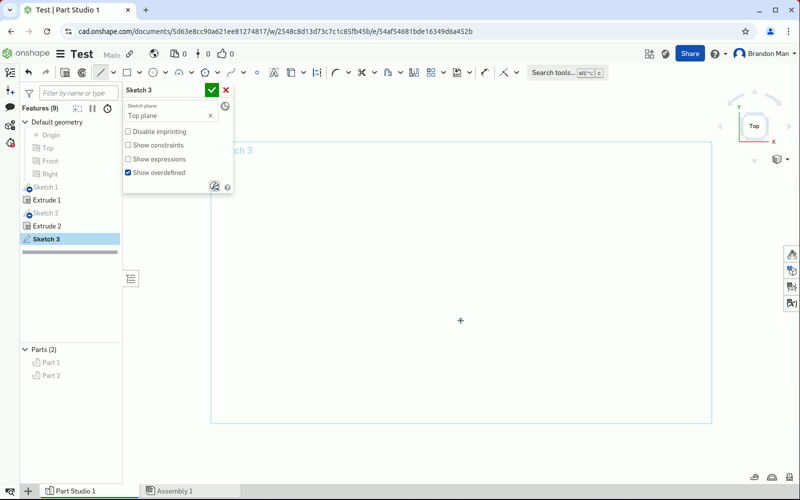
mouse_move(554, 320)
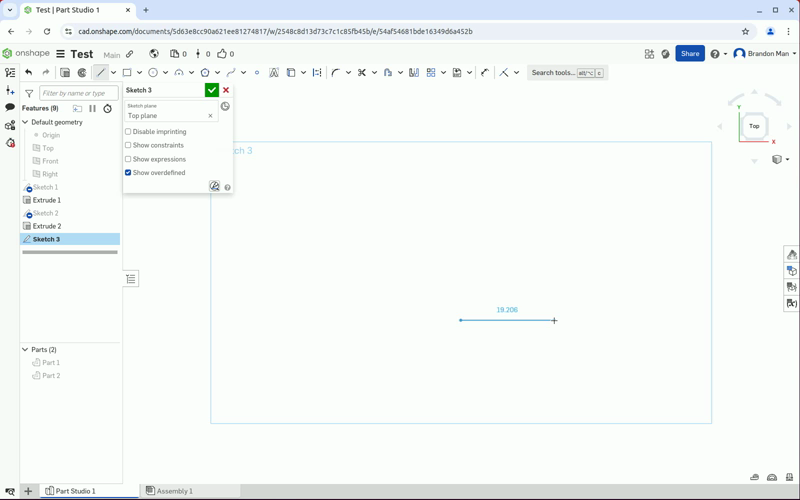
click(554, 320)
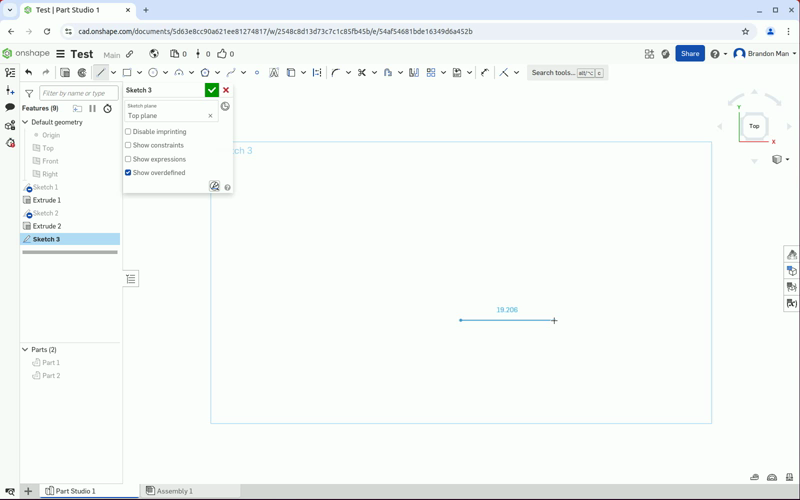
key_up(shift)
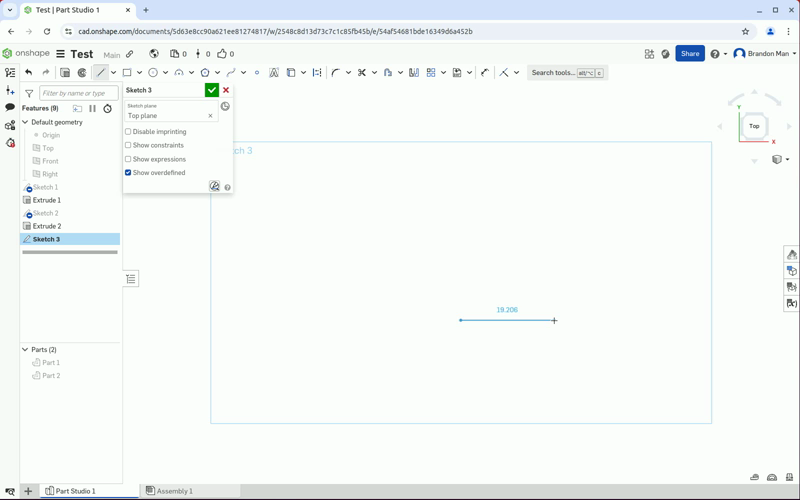
key(esc)
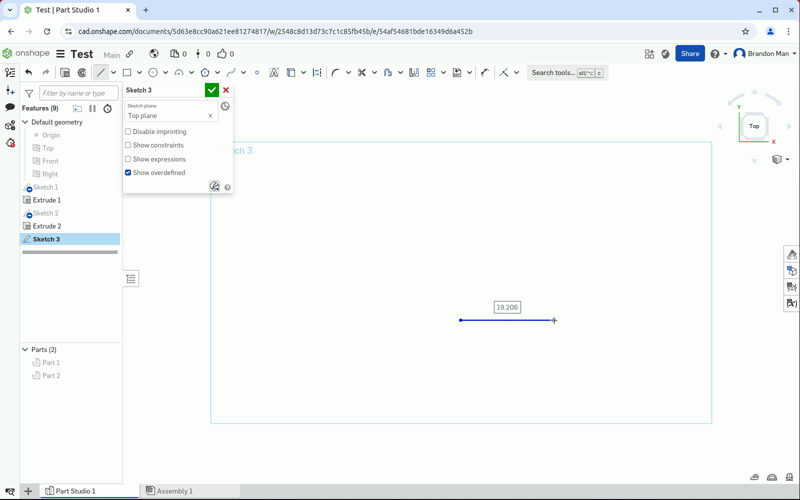
key(a)
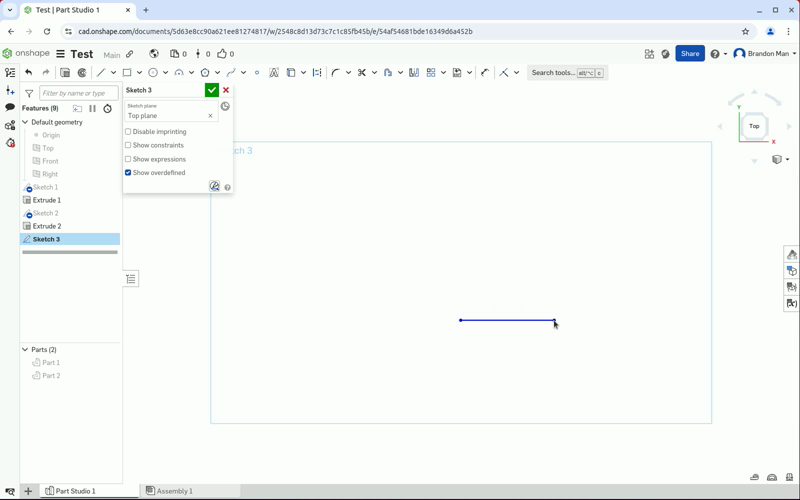
mouse_move(554, 320)
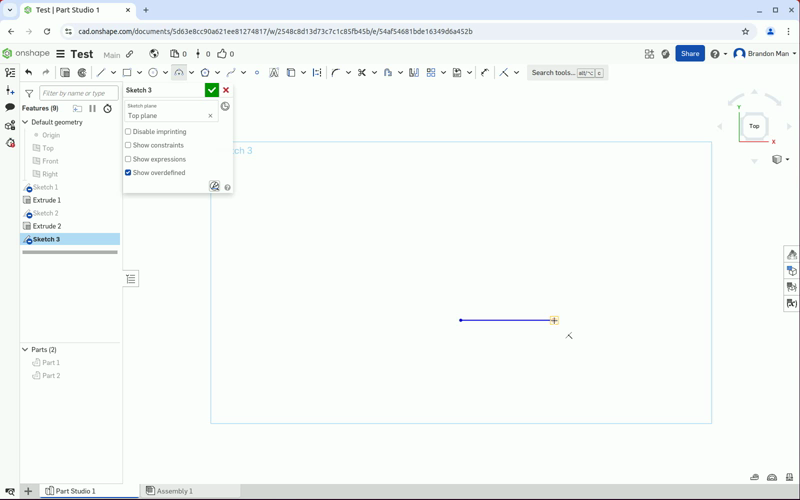
click(554, 320)
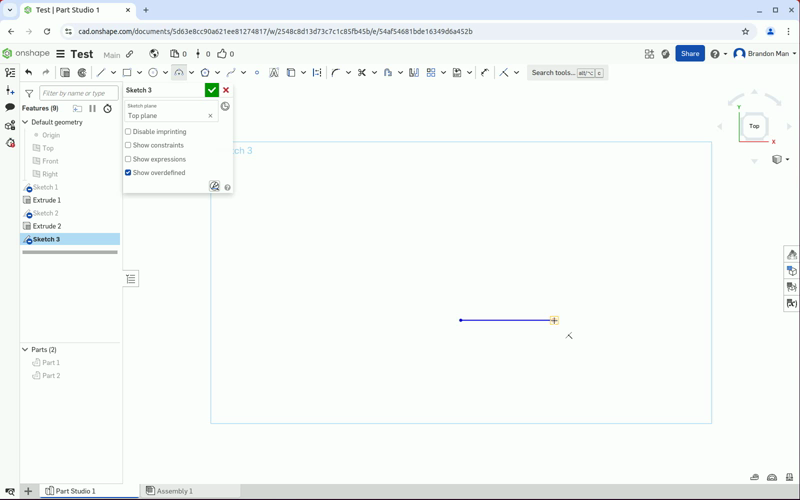
key_down(shift)
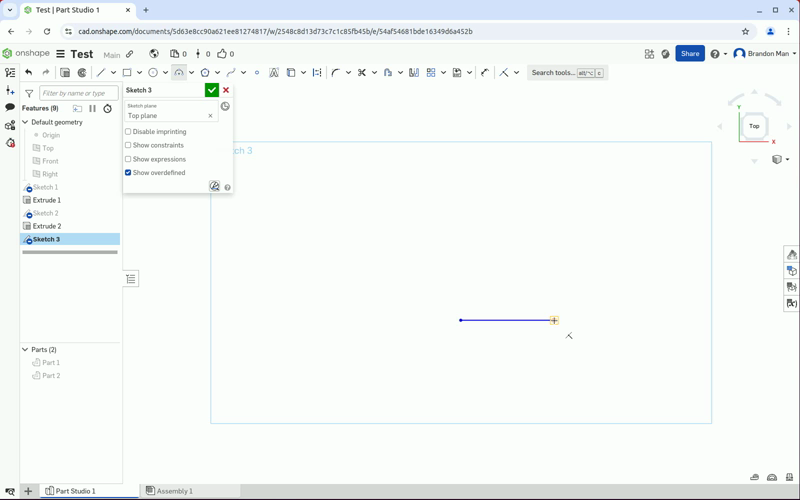
mouse_move(573, 301)
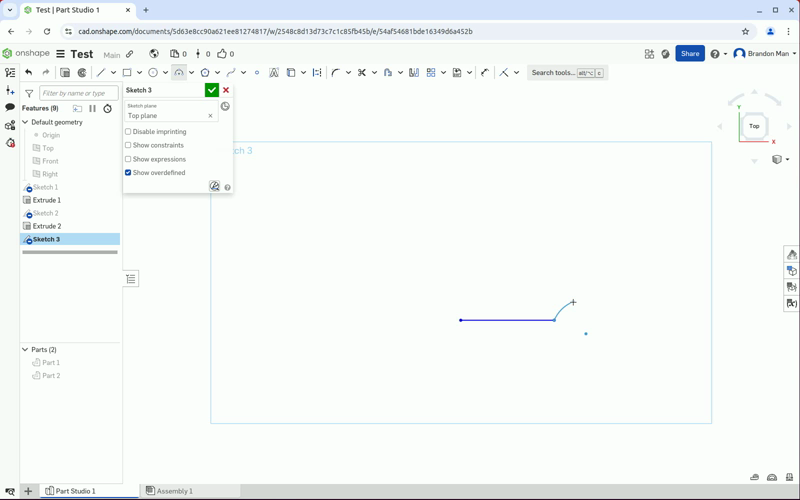
click(573, 301)
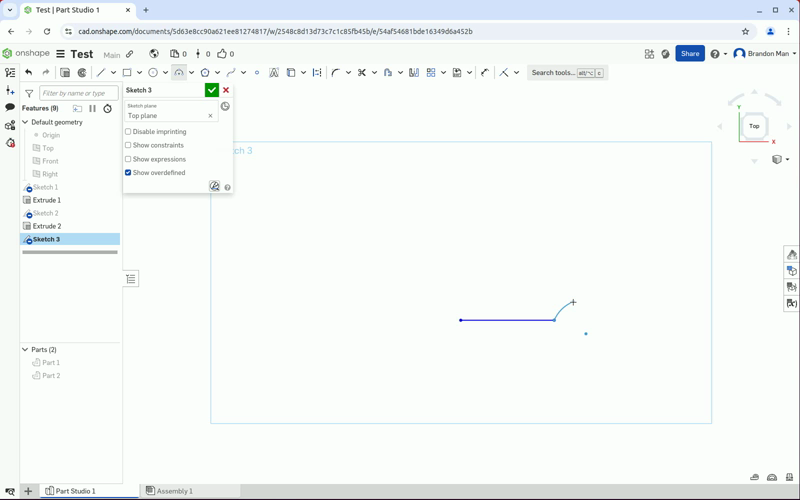
mouse_move(567, 315)
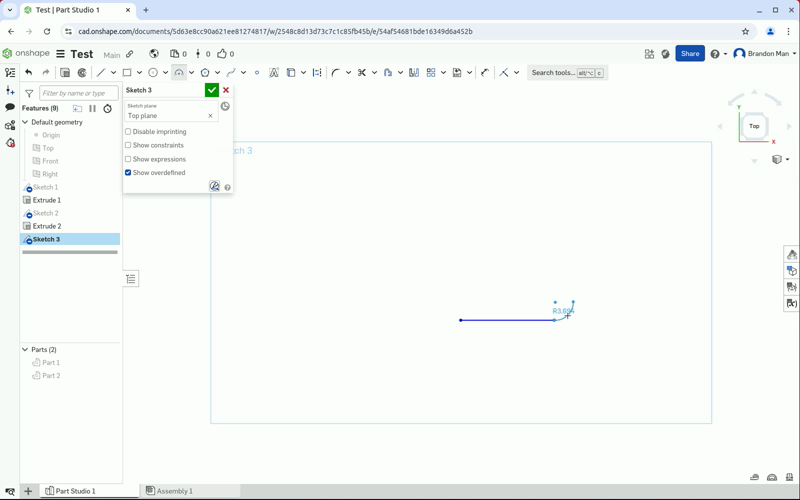
click(567, 315)
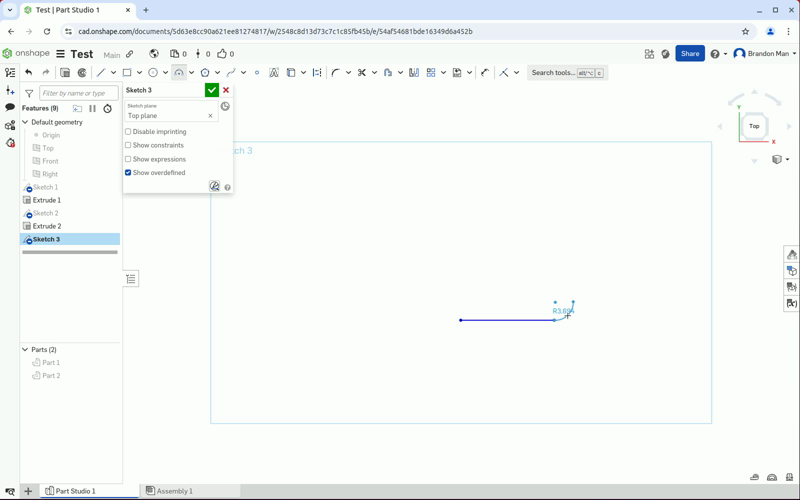
key_up(shift)
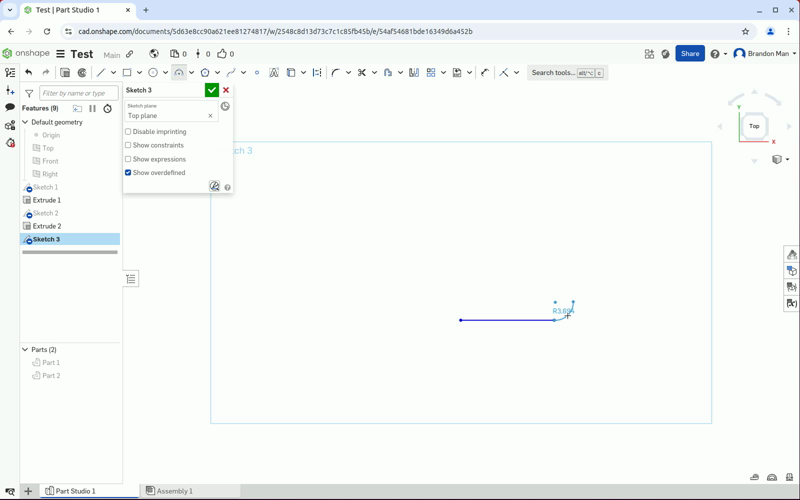
key(esc)
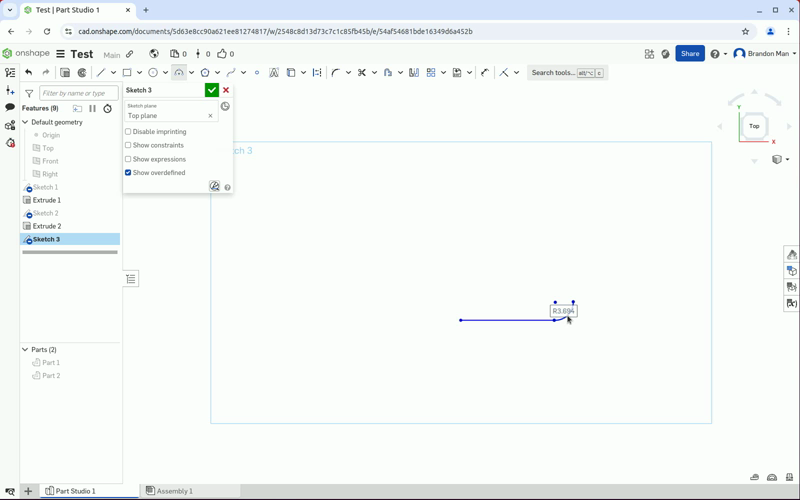
key(l)
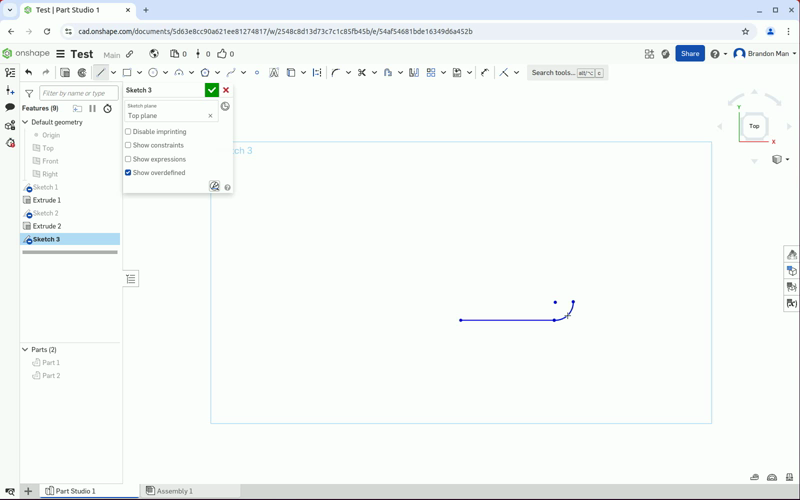
mouse_move(573, 301)
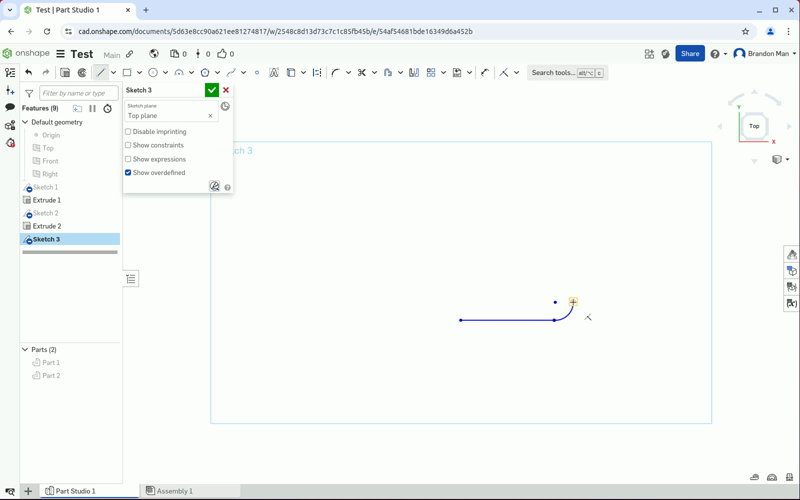
click(573, 301)
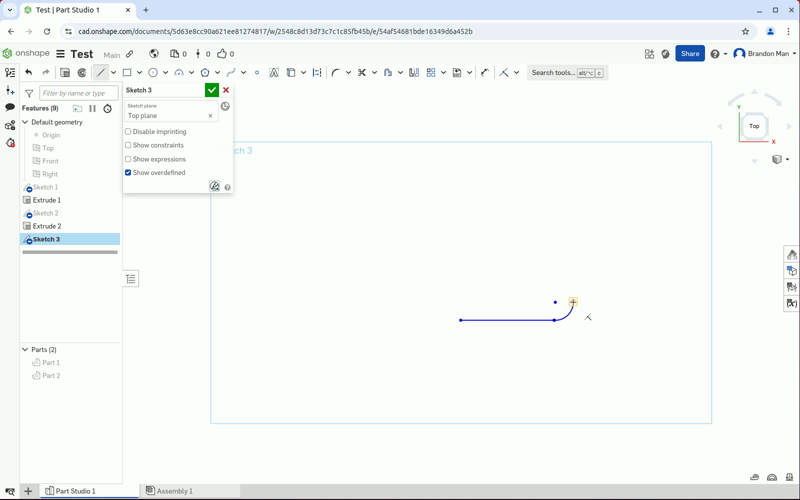
key_down(shift)
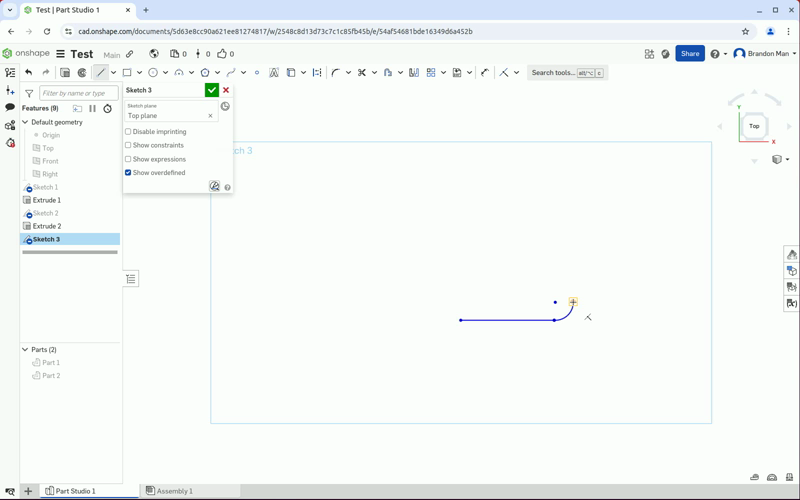
mouse_move(589, 301)
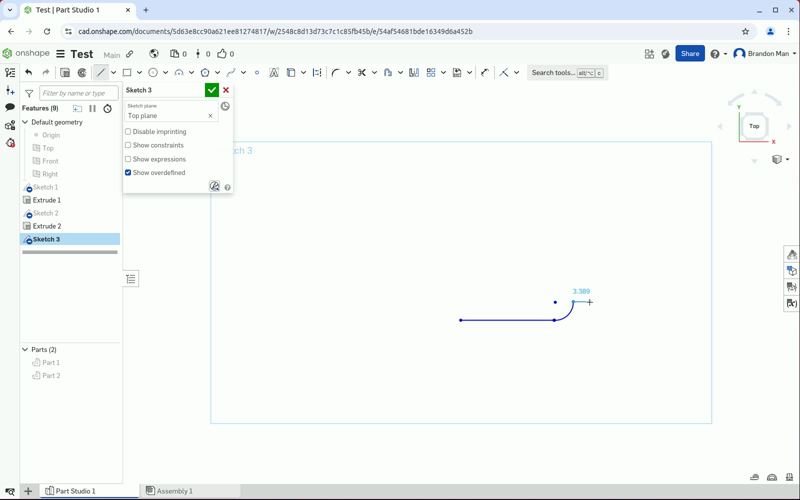
mouse_move(573, 263)
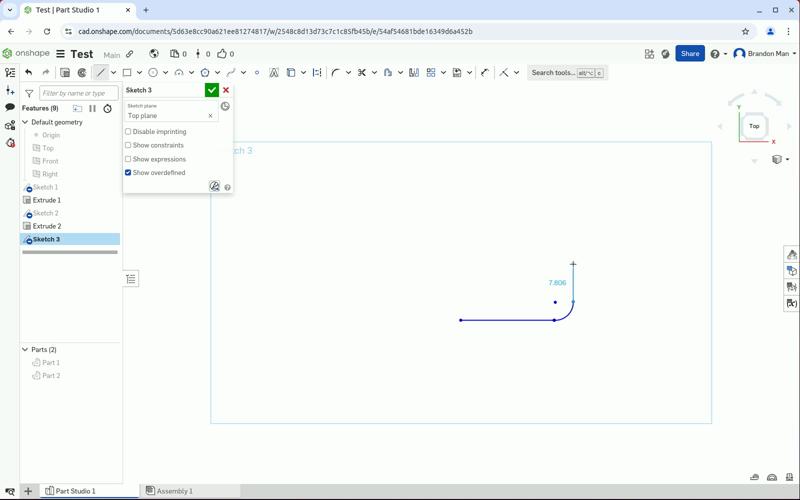
click(573, 263)
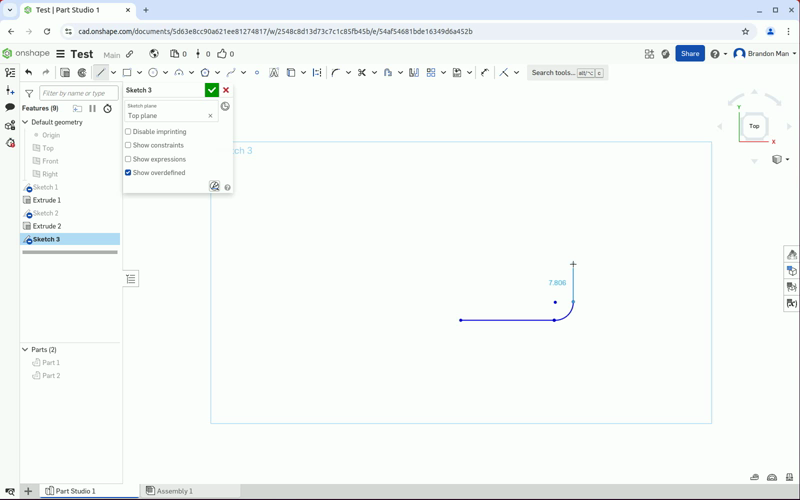
key_up(shift)
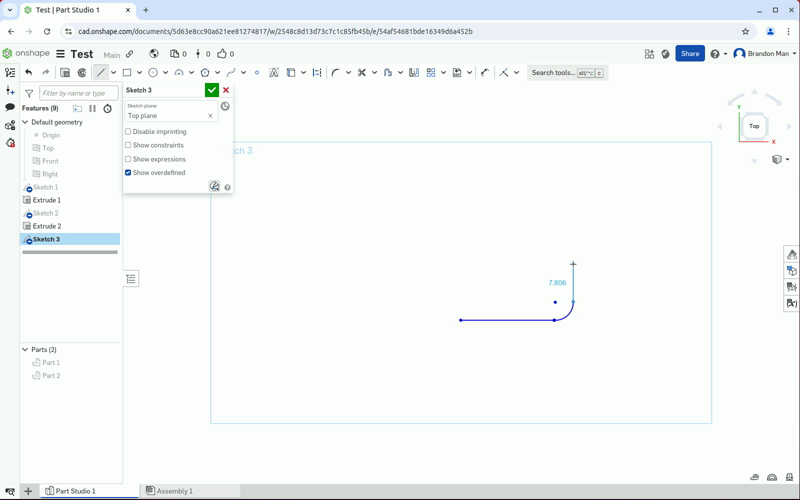
key(esc)
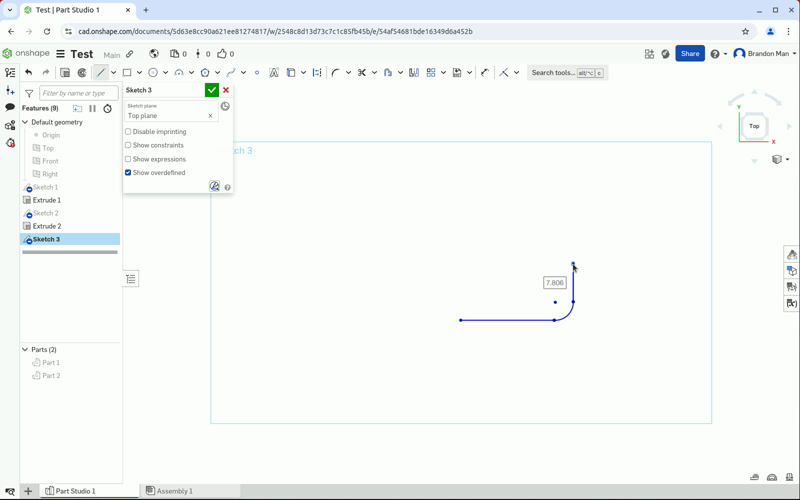
key(a)
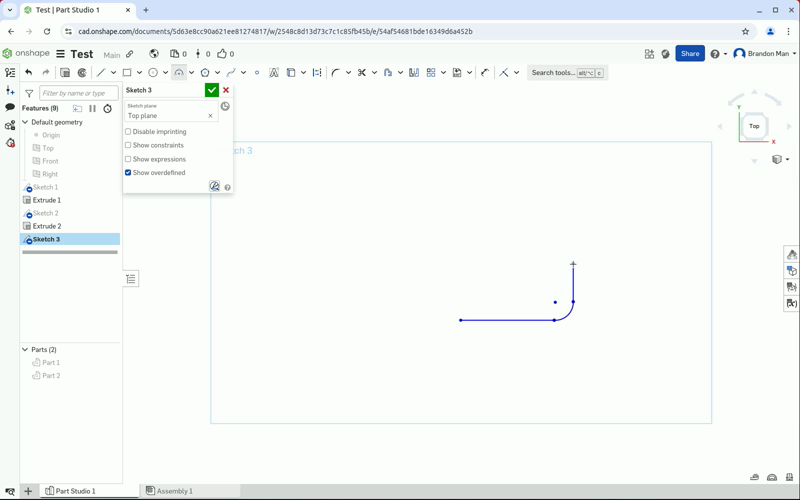
mouse_move(573, 263)
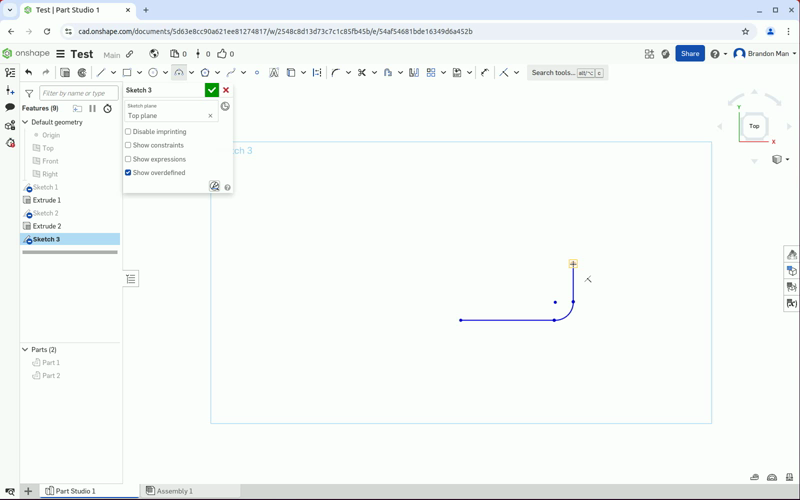
click(573, 263)
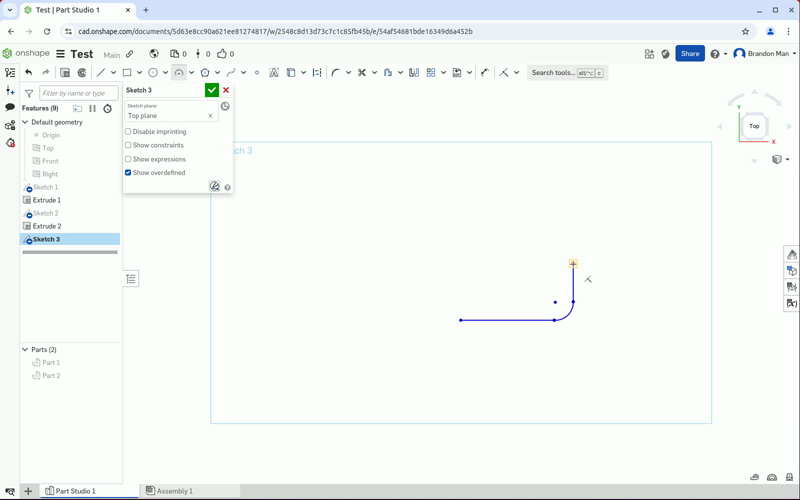
key_down(shift)
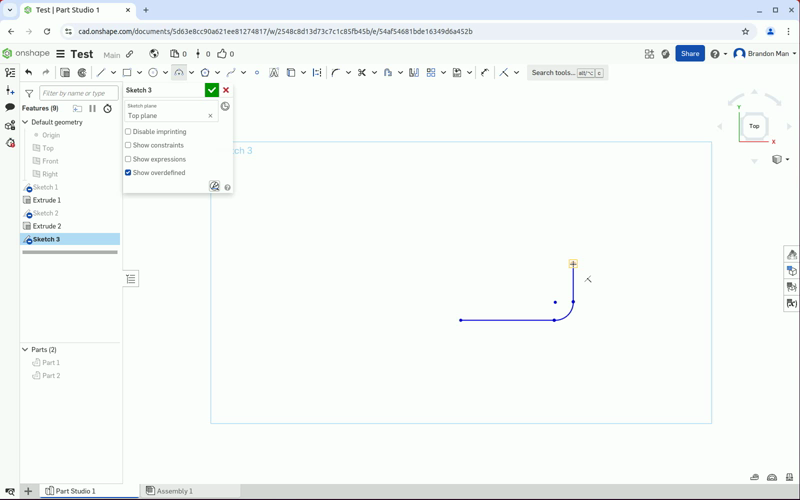
mouse_move(554, 245)
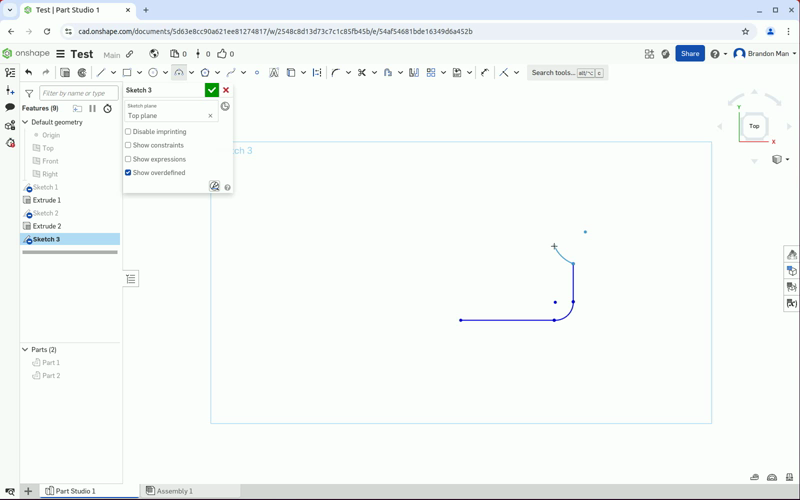
click(554, 245)
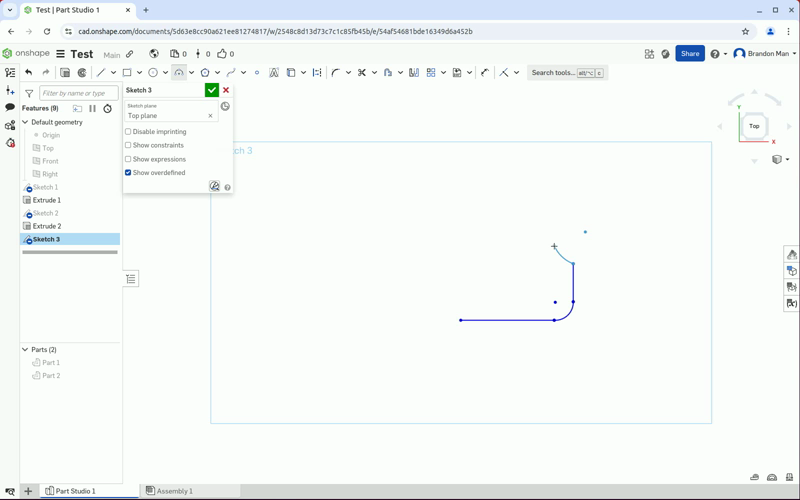
mouse_move(567, 250)
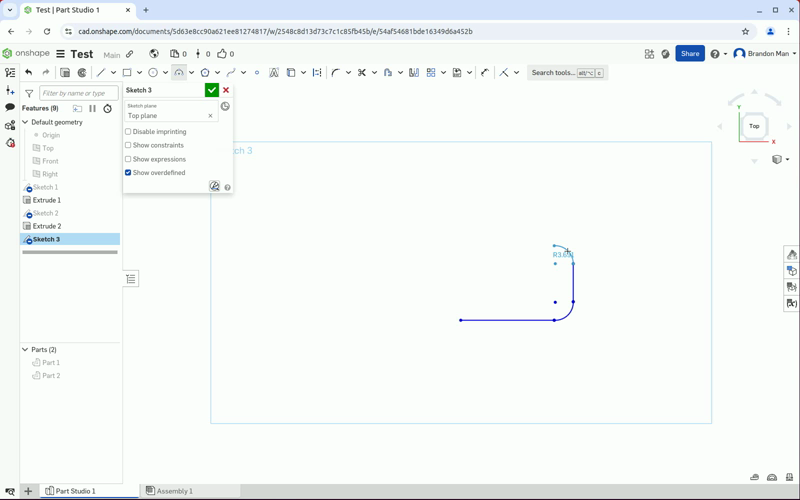
click(567, 250)
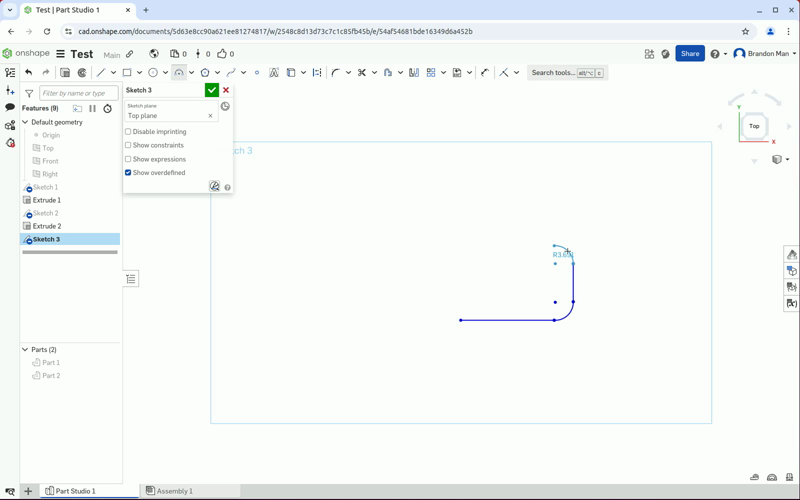
key_up(shift)
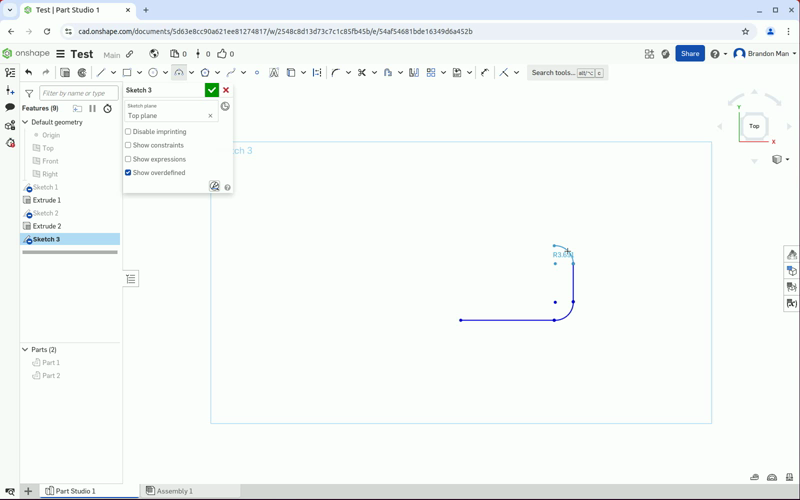
key(esc)
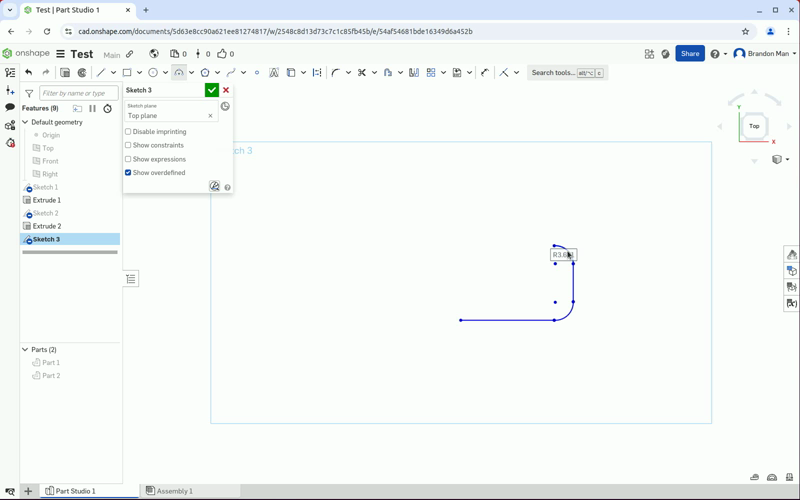
key(l)
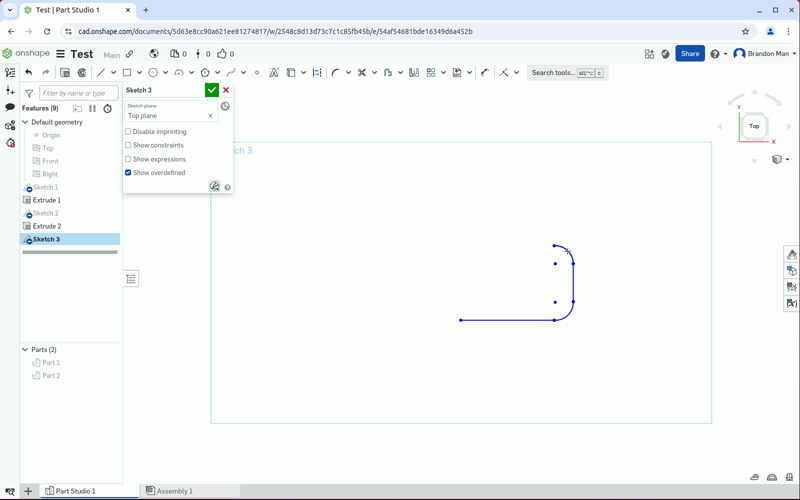
mouse_move(554, 245)
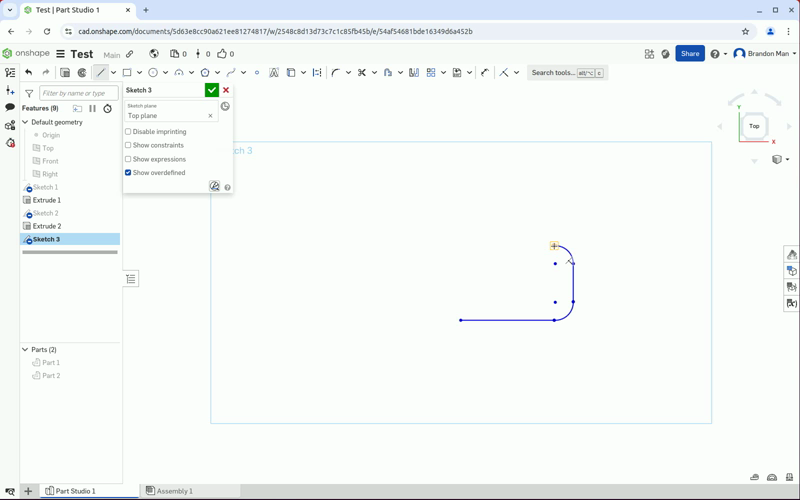
click(554, 245)
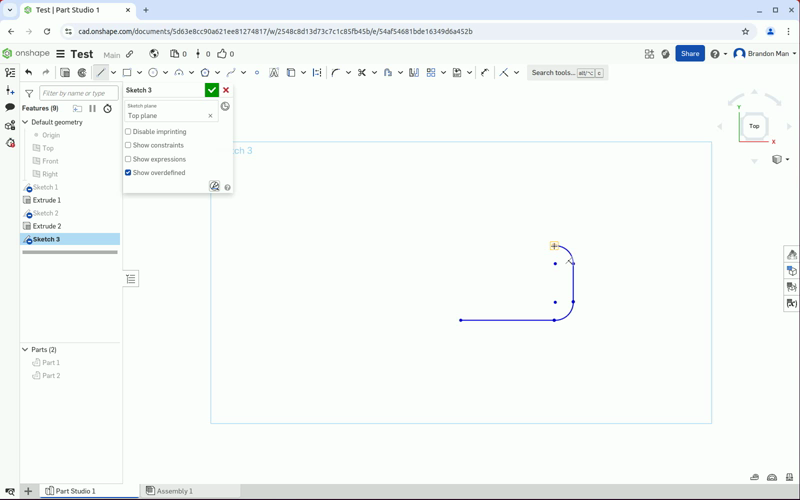
key_down(shift)
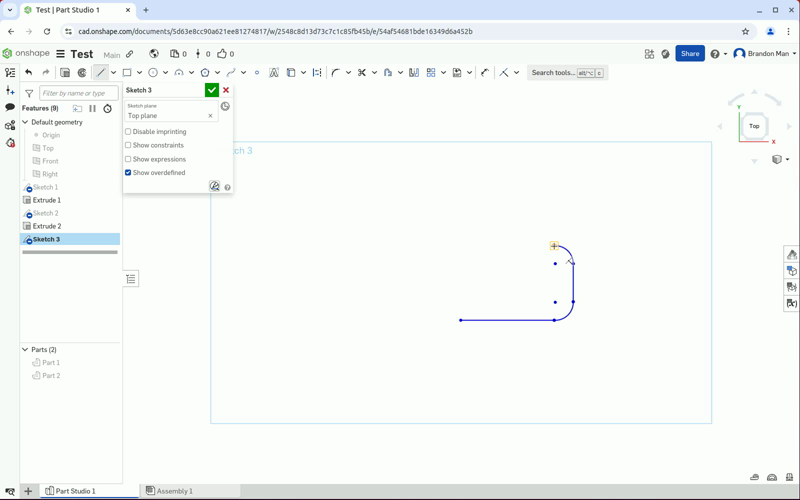
mouse_move(460, 245)
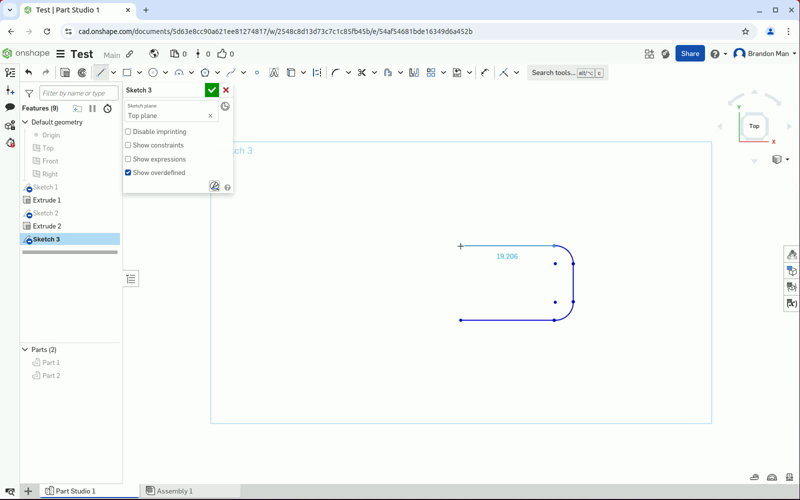
click(460, 245)
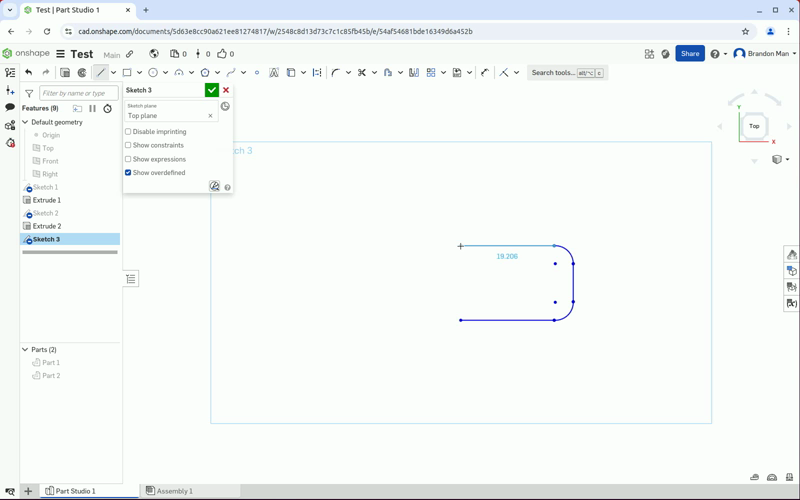
key_up(shift)
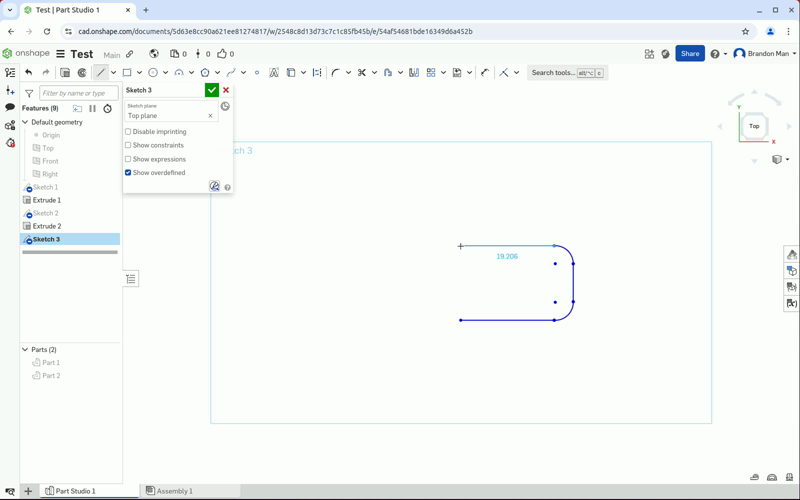
key_down(shift)
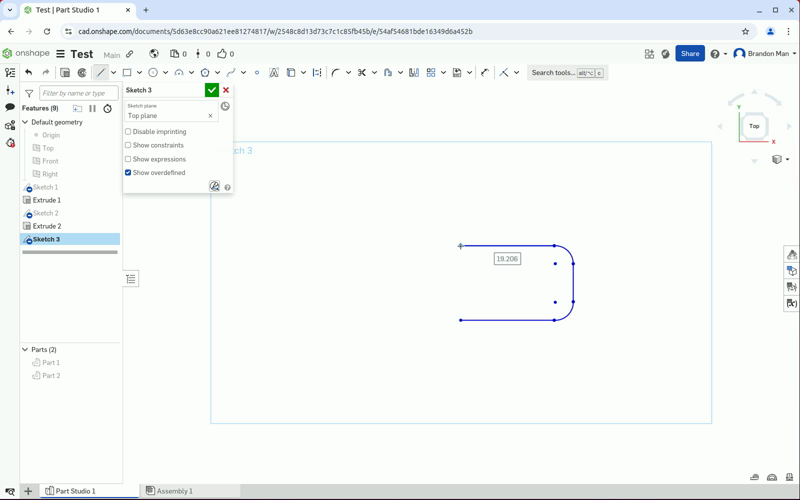
mouse_move(460, 320)
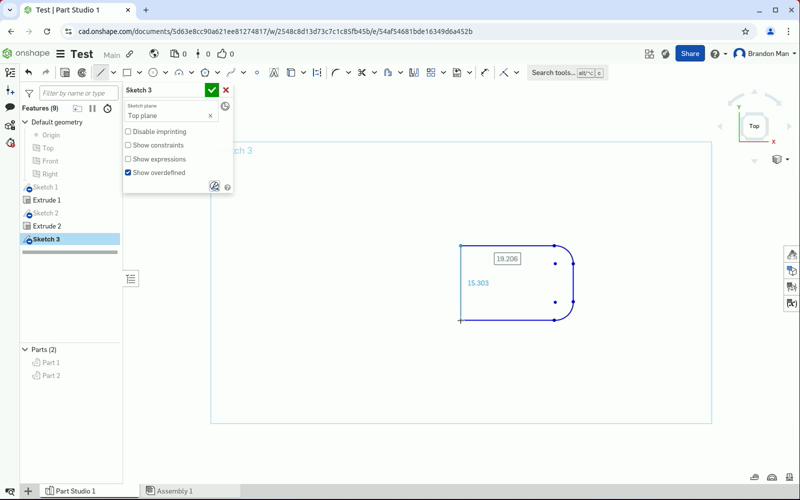
key_up(shift)
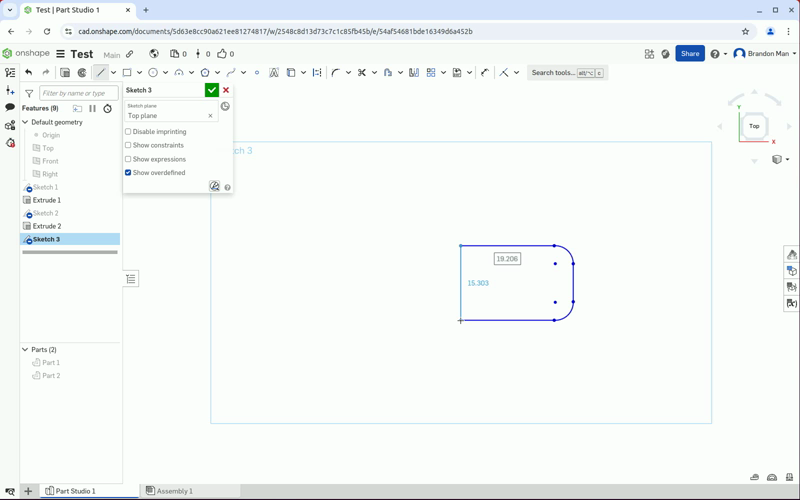
click(460, 320)
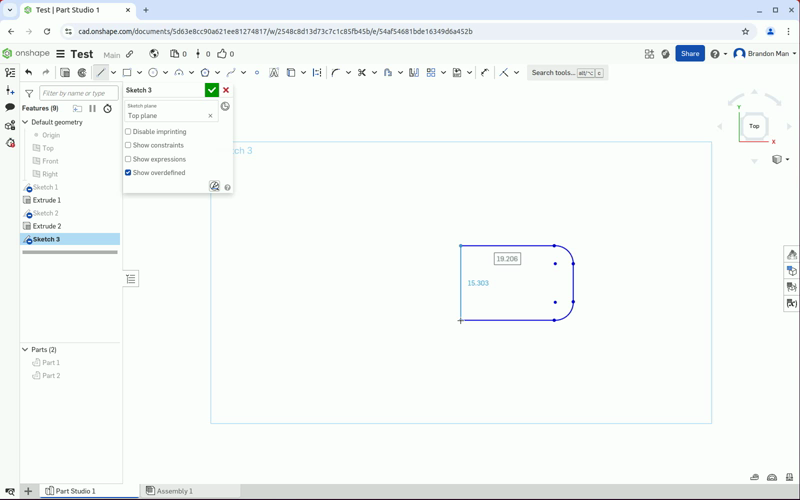
key(esc)
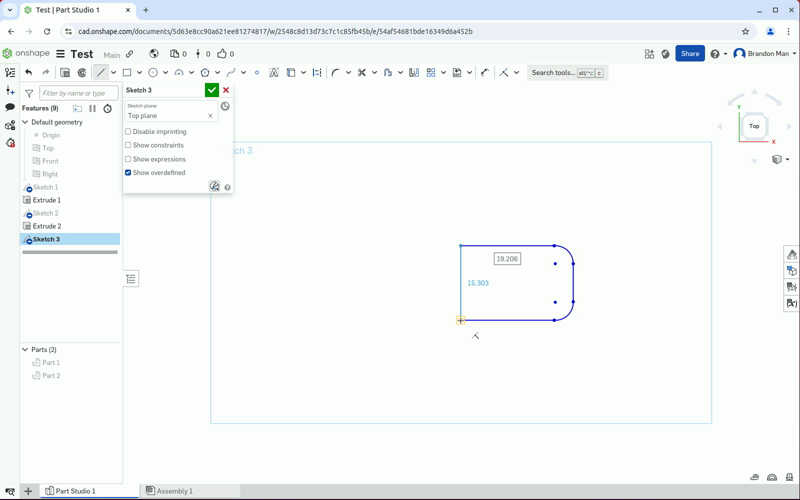
mouse_move(528, 298)
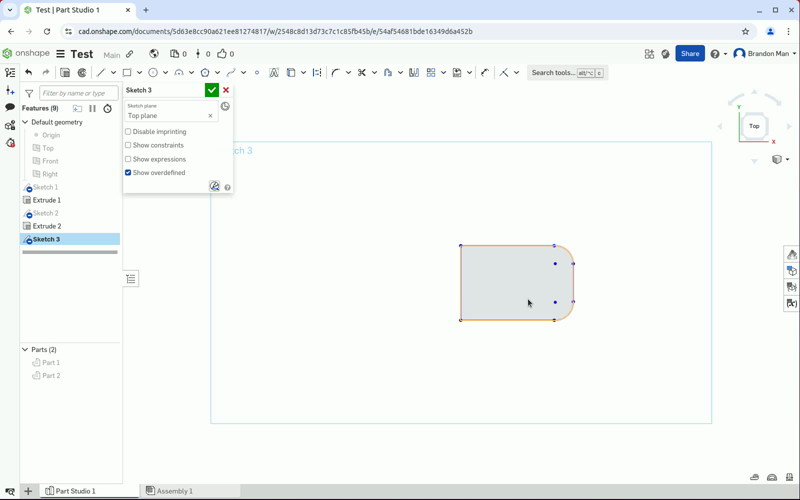
click(528, 298)
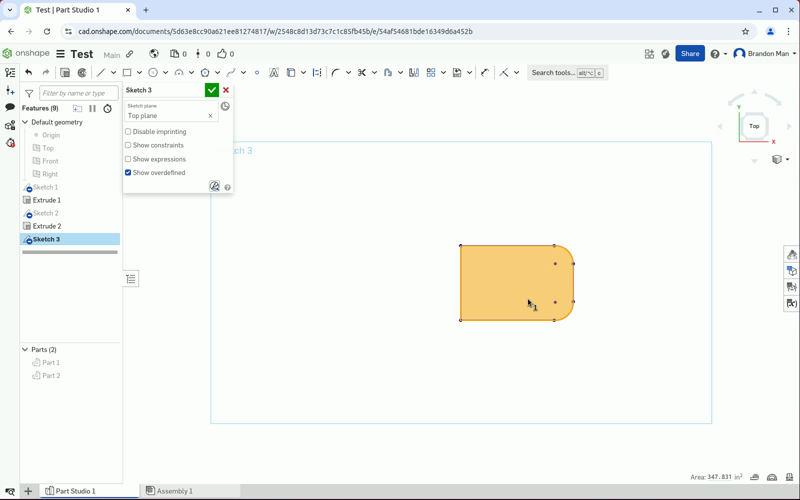
mouse_move(73, 352)
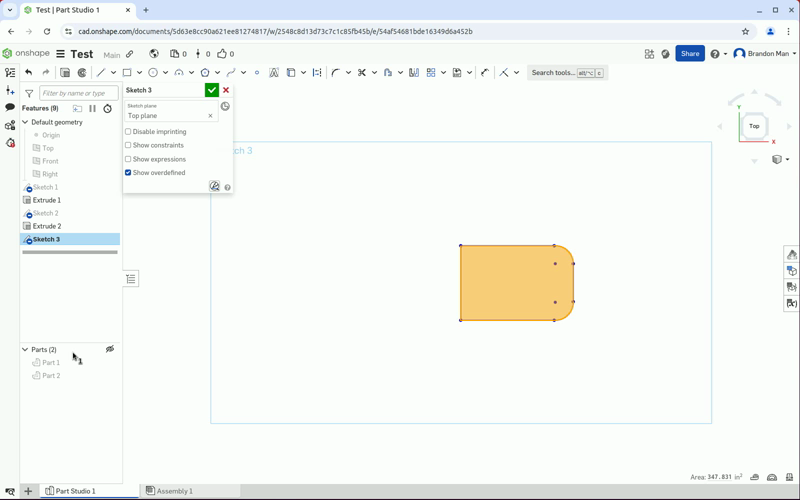
key(shift+y)
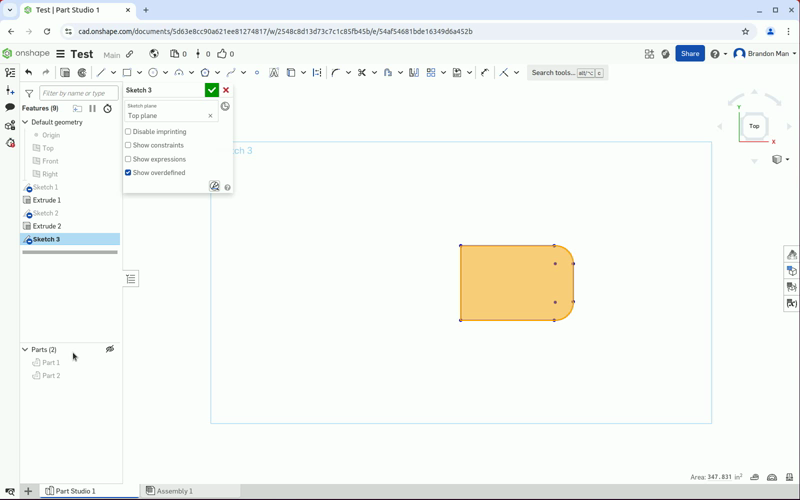
key(shift+e)
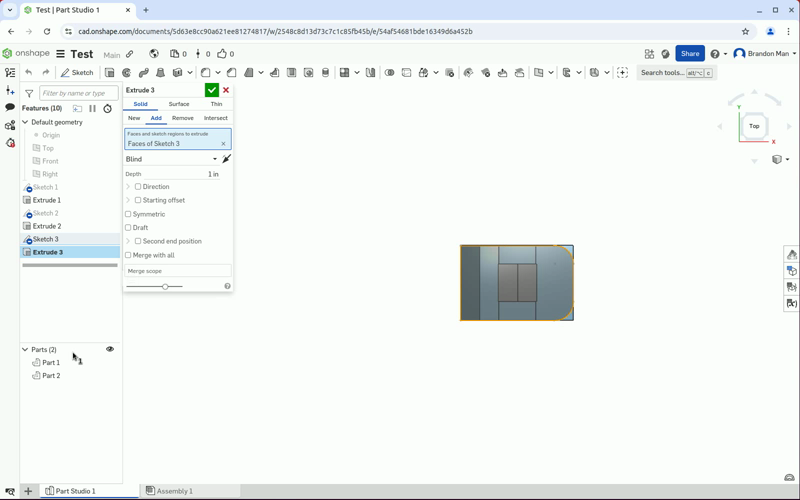
mouse_move(143, 106)
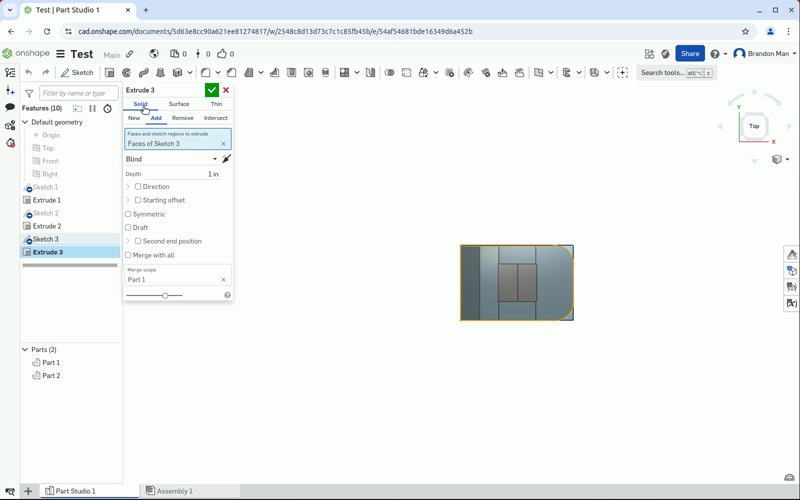
click(143, 106)
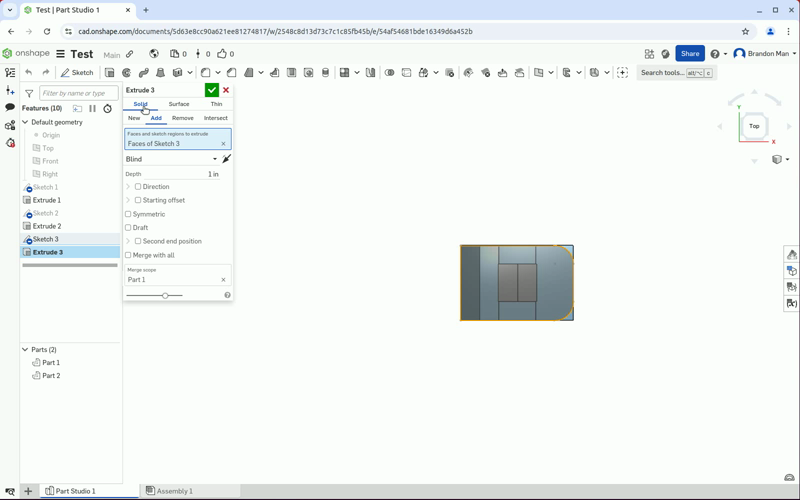
mouse_move(219, 120)
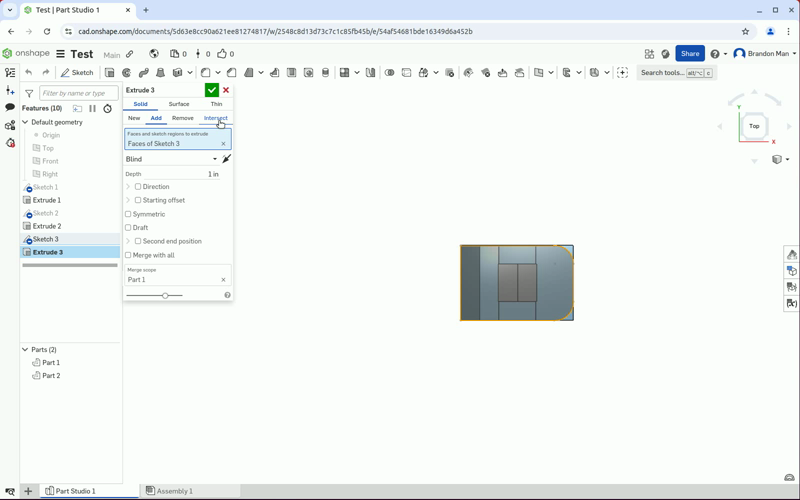
click(219, 120)
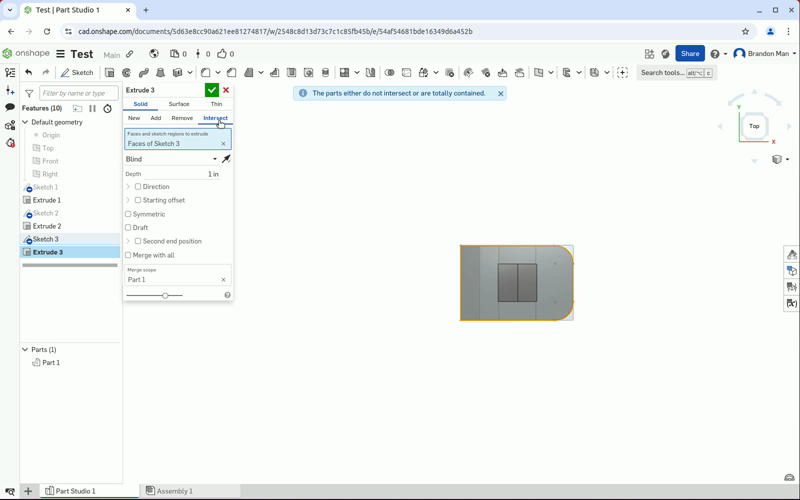
key(tab, 4)
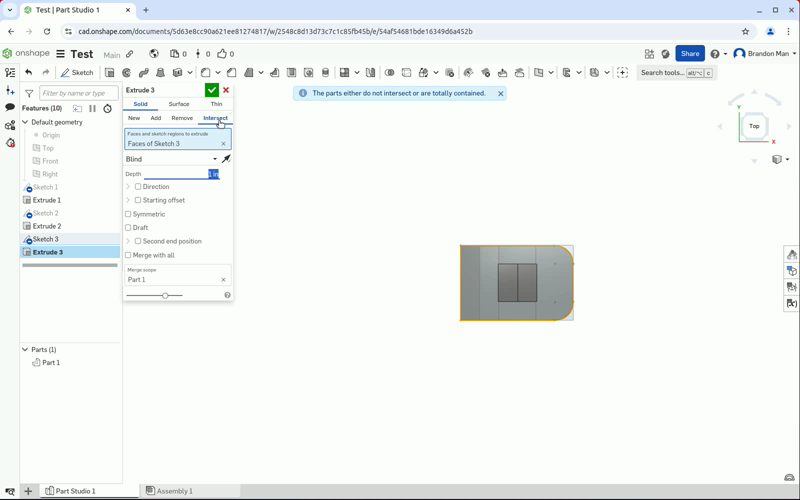
text(23.108)
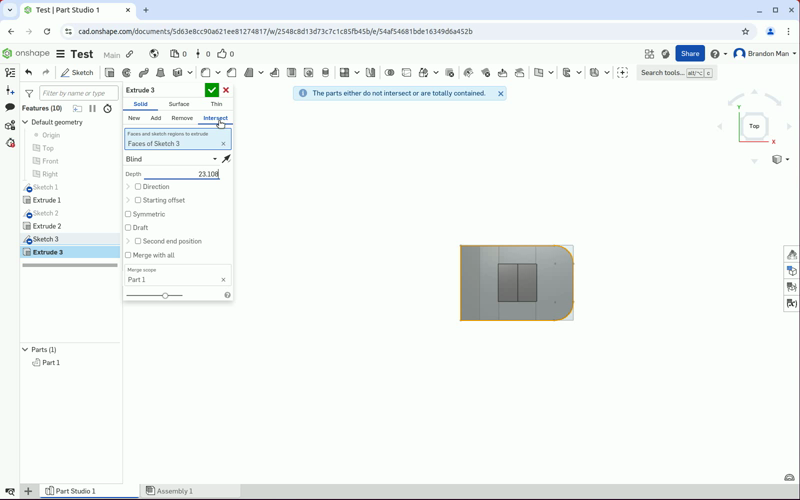
key(enter)
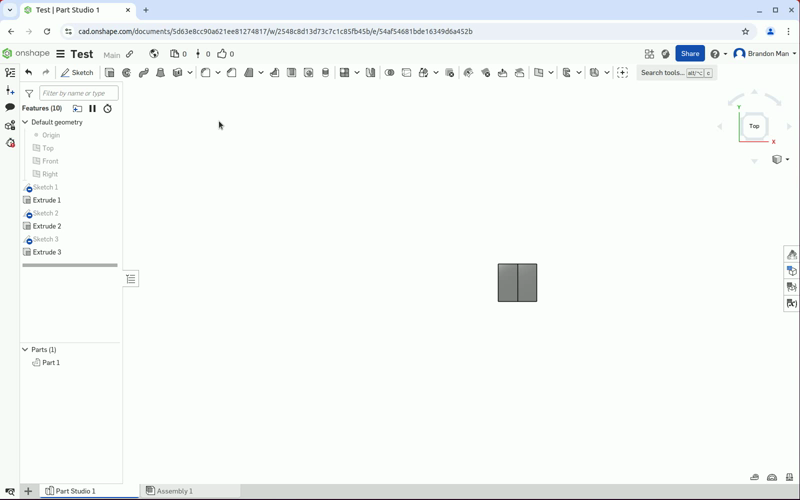
key(shift+h)
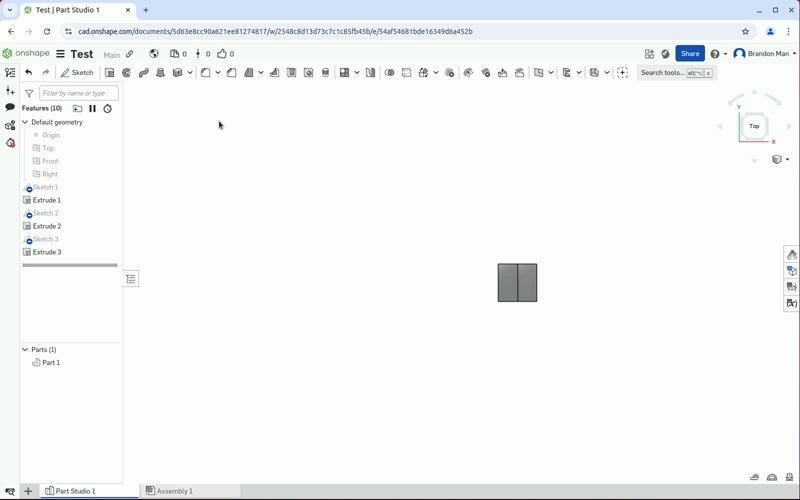
key(shift+h)
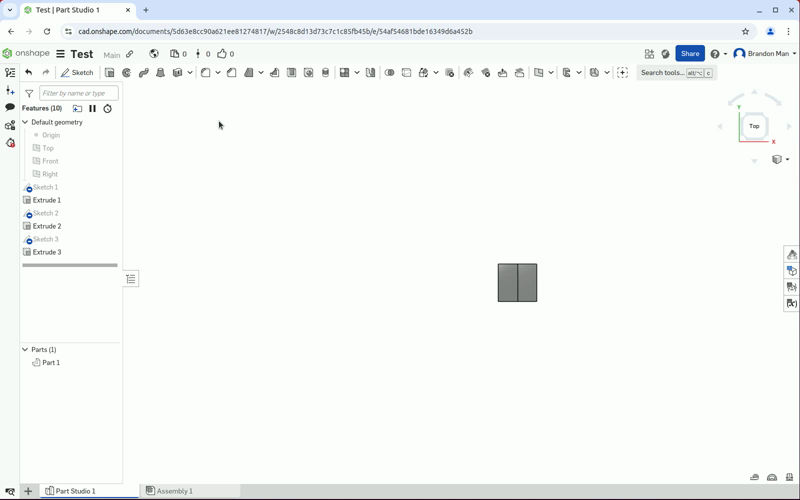
mouse_move(73, 189)
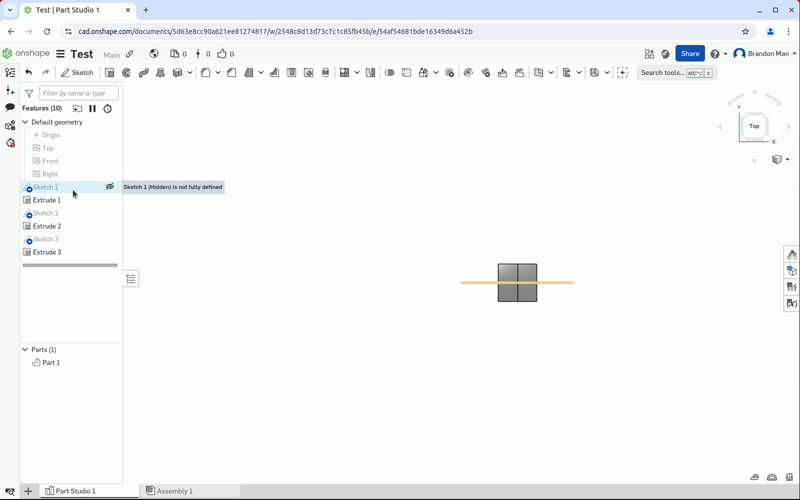
click(73, 189)
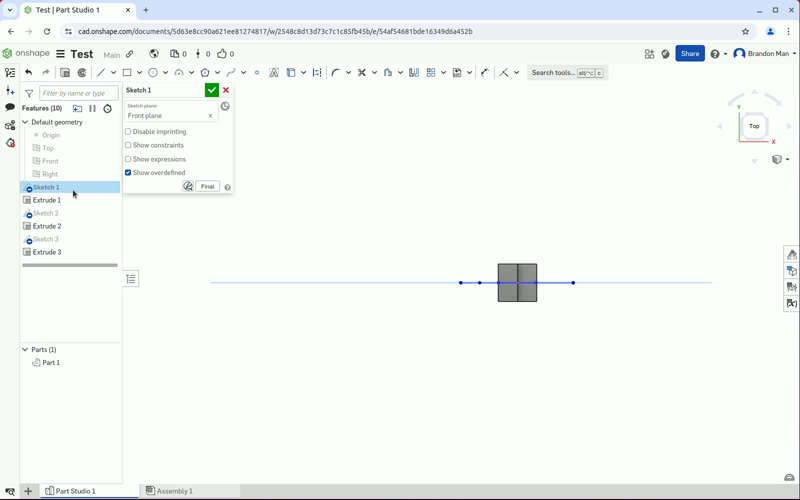
mouse_move(229, 92)
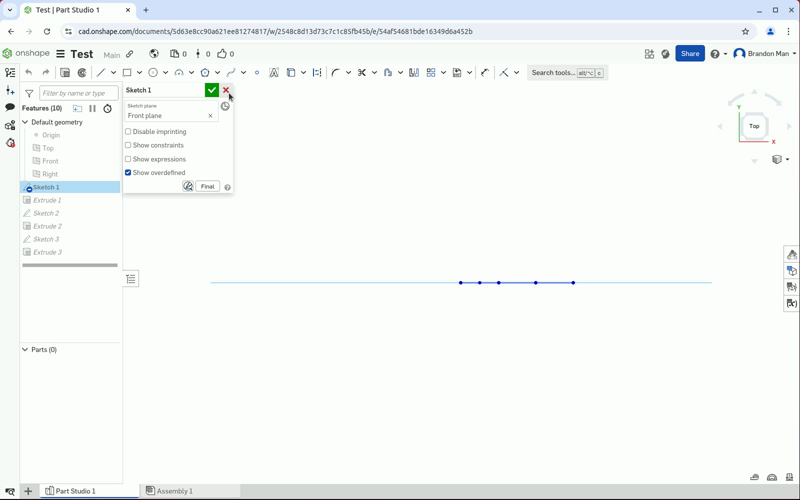
click(229, 92)
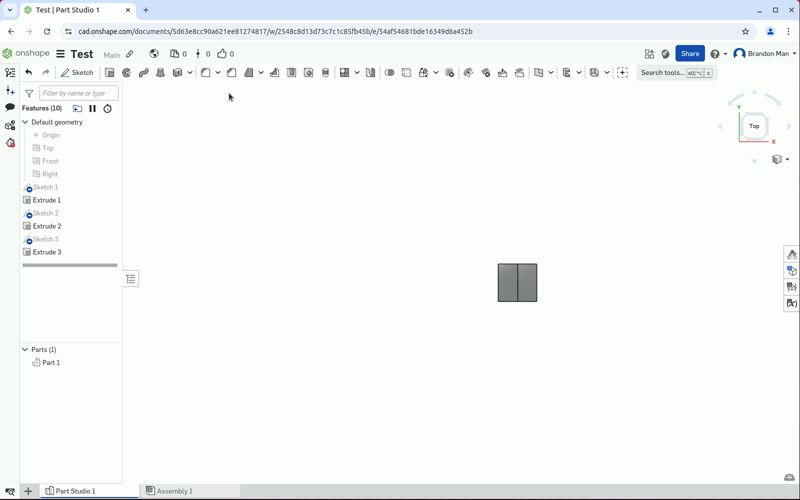
mouse_move(73, 352)
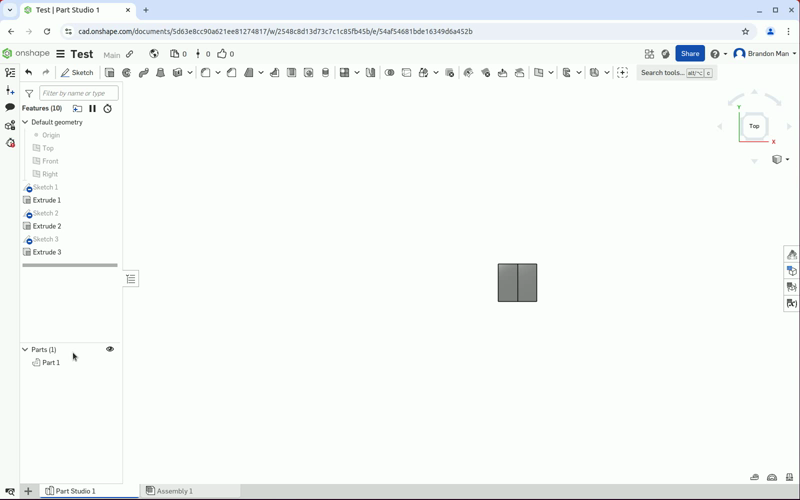
key(y)
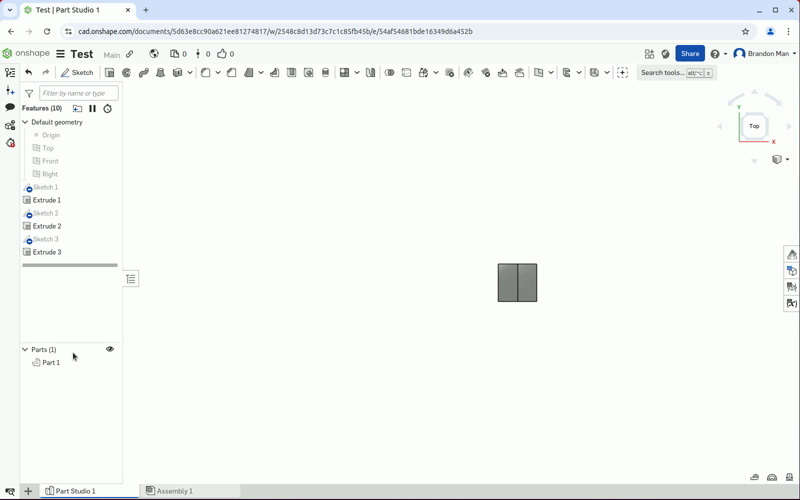
key(shift+p)
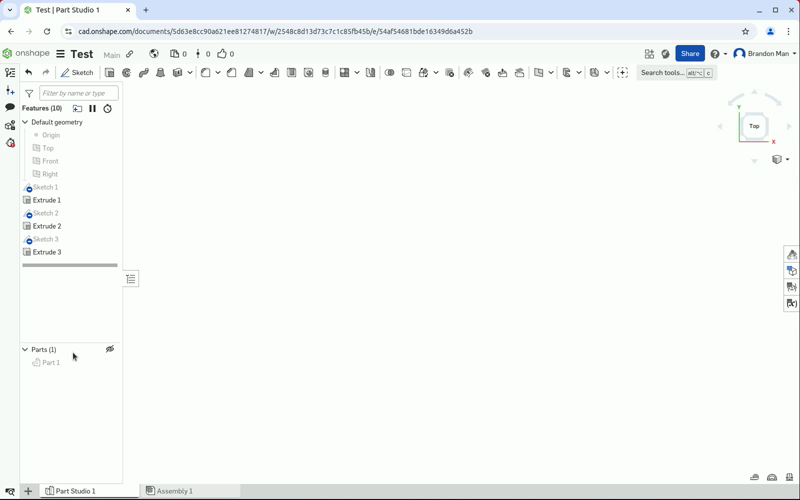
key(space)
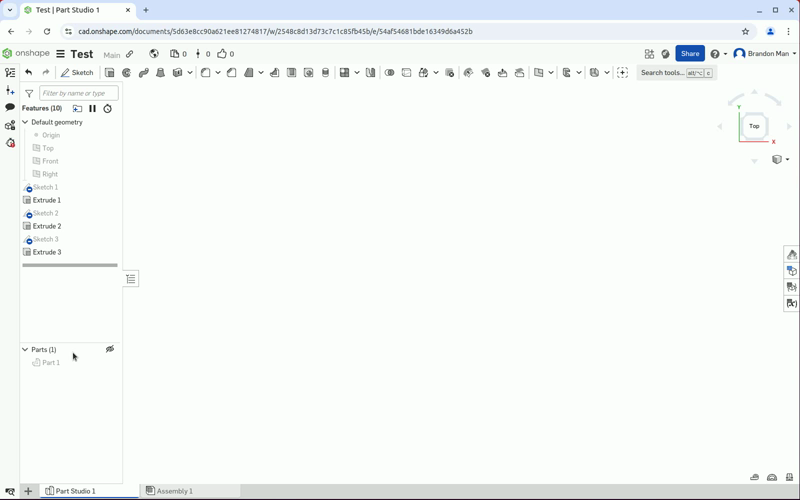
key_down(shift)
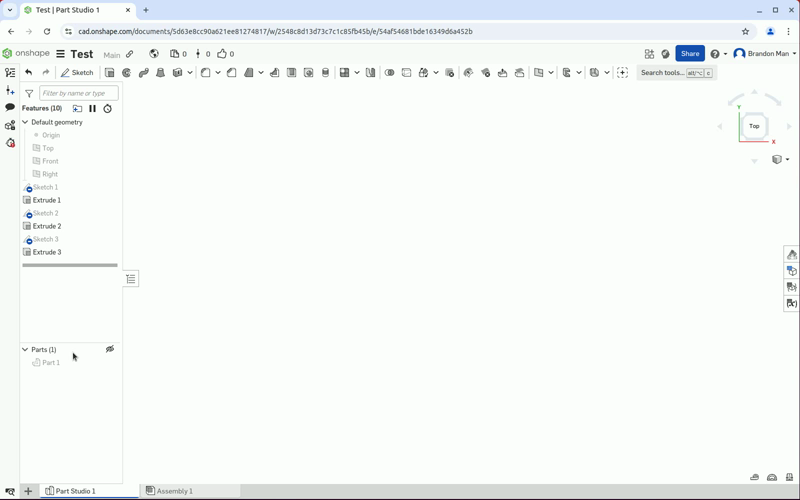
key(up)
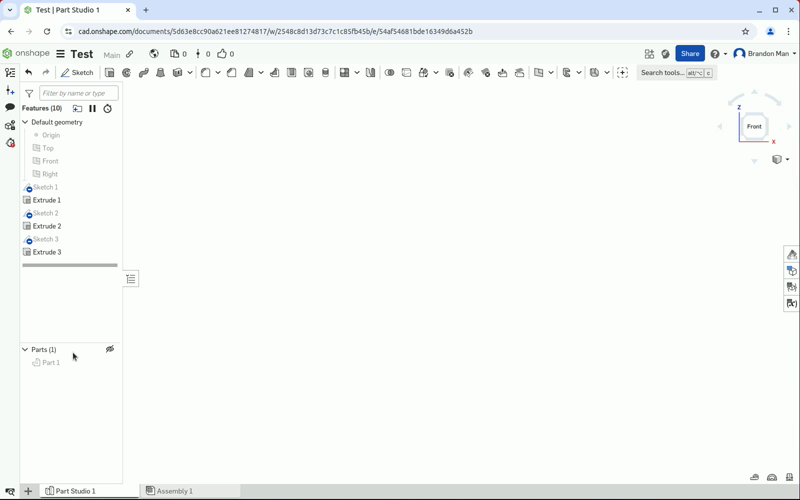
key_up(shift)
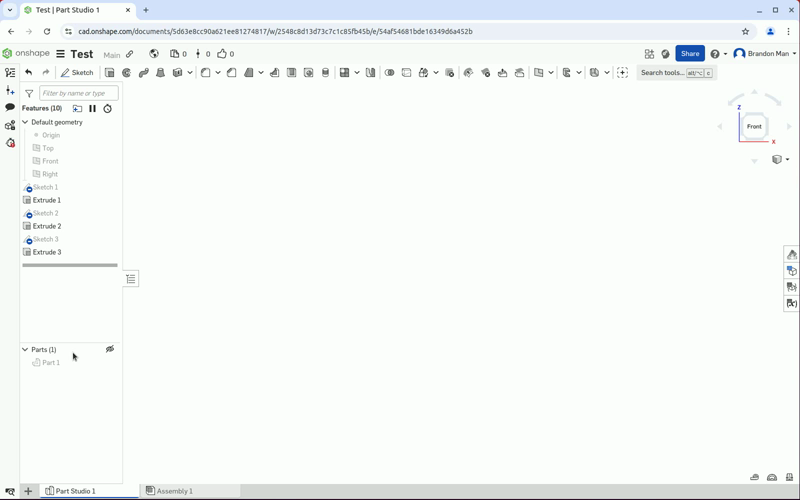
key(space)
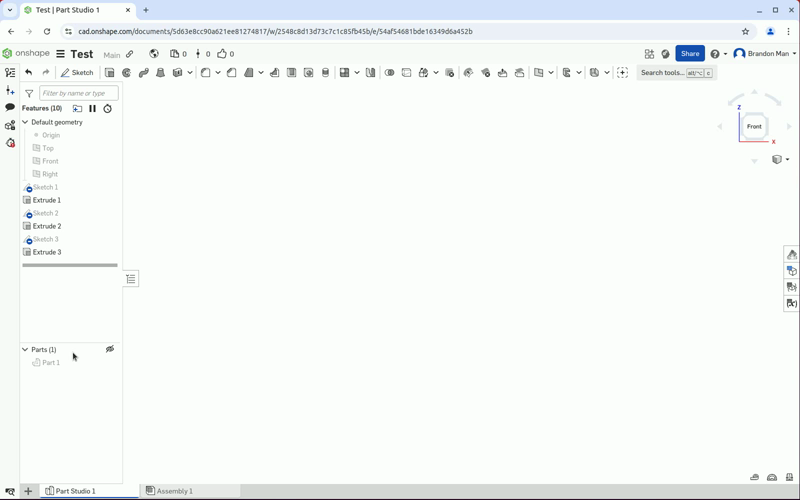
key_down(shift)
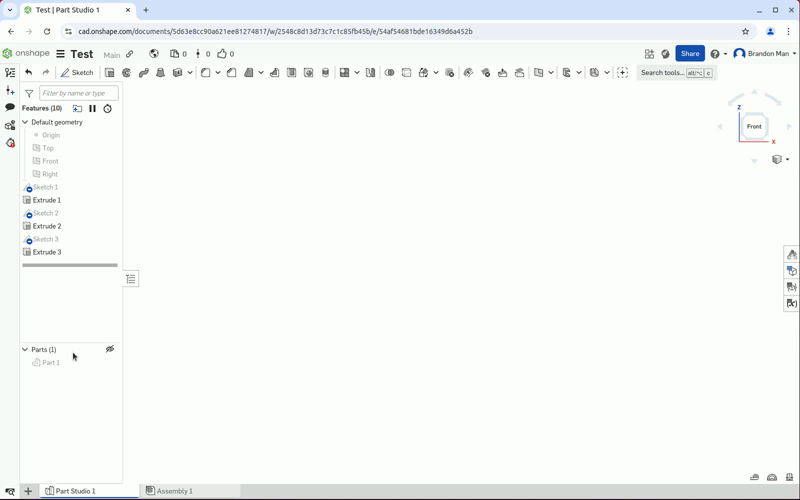
key(left)
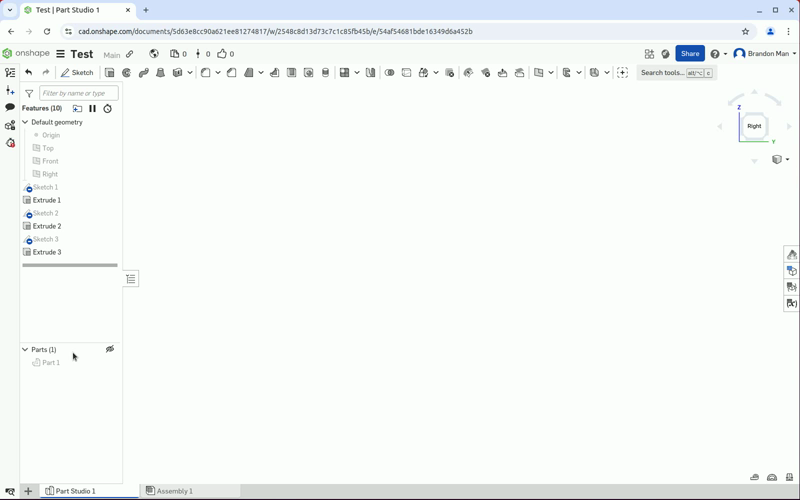
key_up(shift)
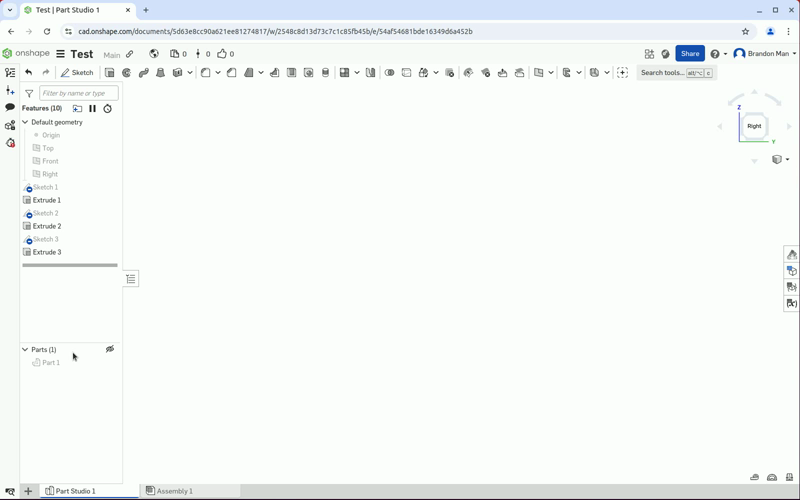
mouse_move(73, 352)
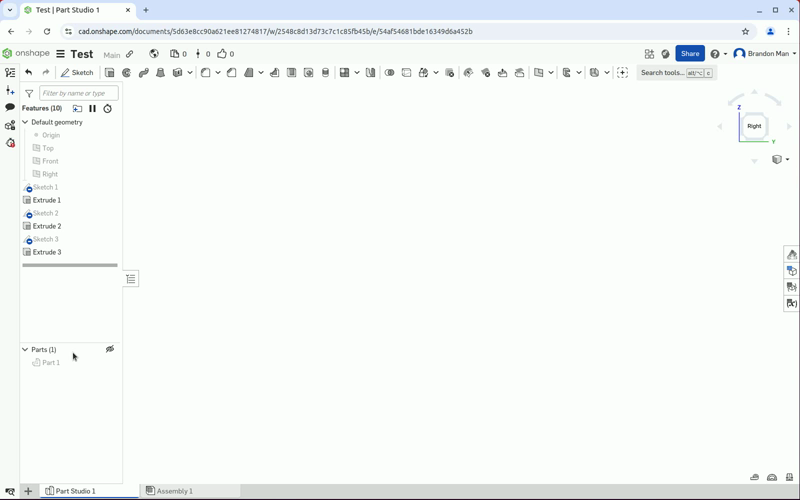
key(shift+y)
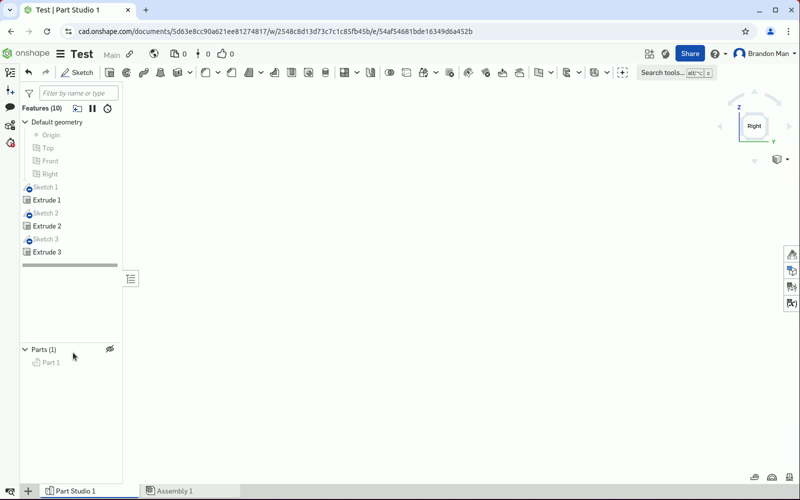
key(shift+s)
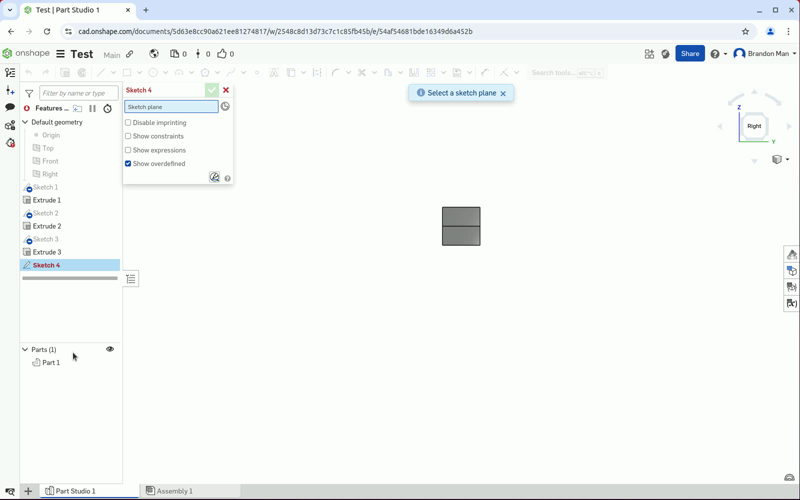
mouse_move(73, 176)
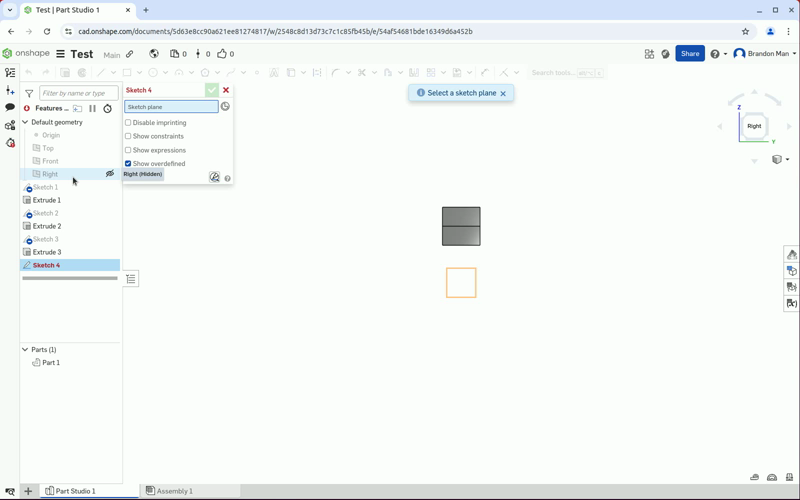
click(73, 176)
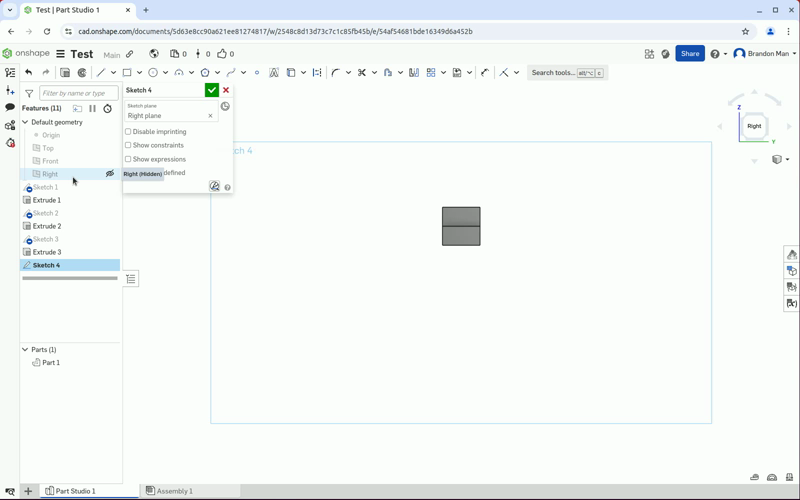
mouse_move(73, 352)
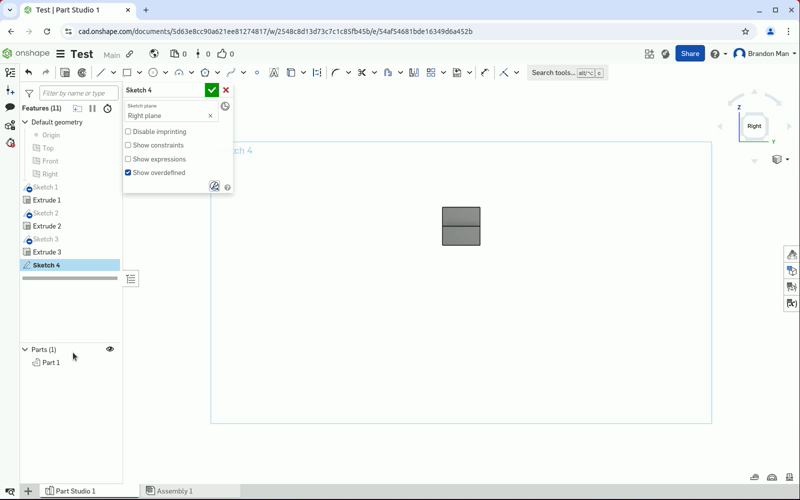
key(y)
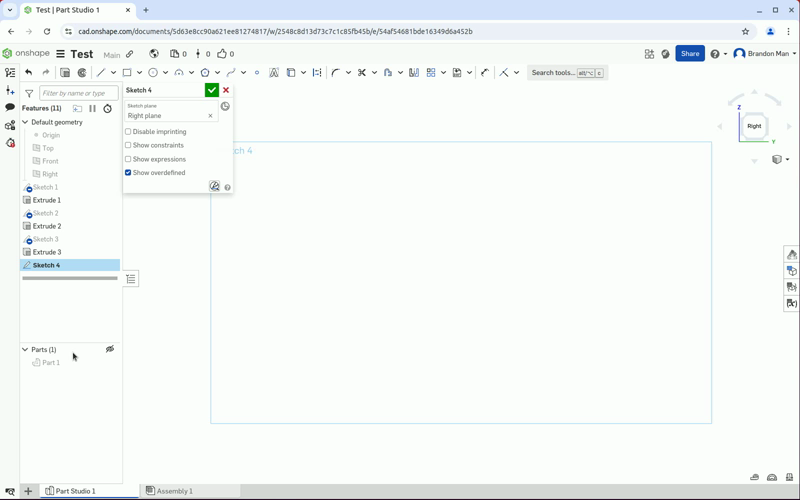
key(c)
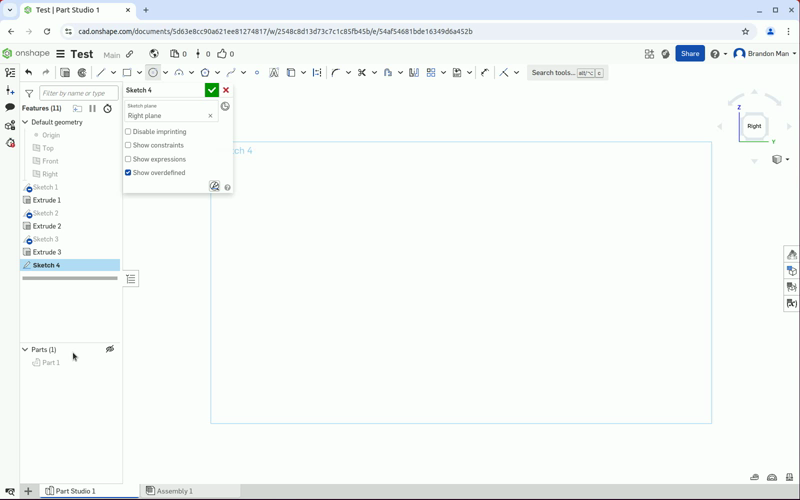
key_down(shift)
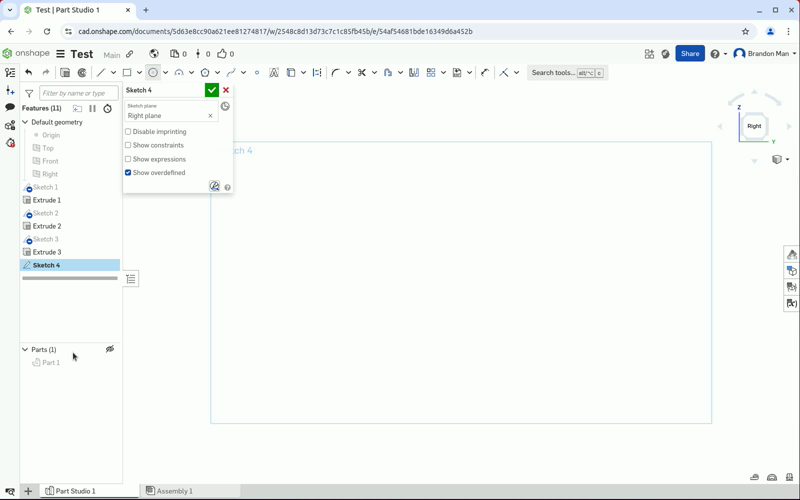
mouse_move(461, 264)
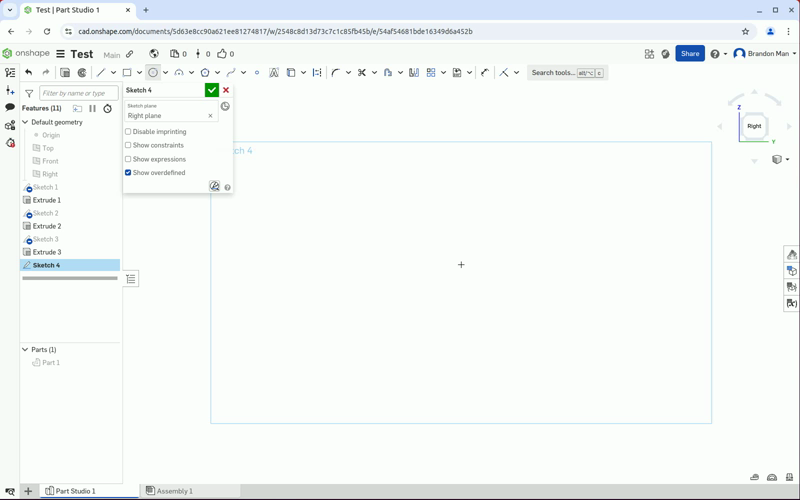
click(461, 264)
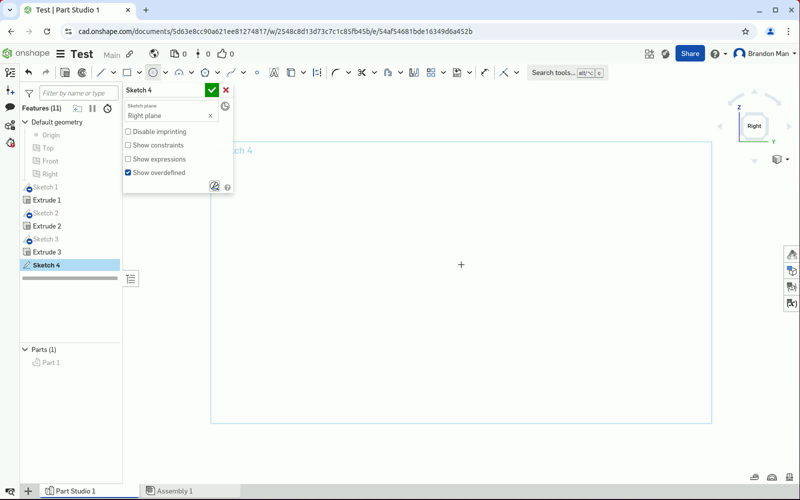
key_up(shift)
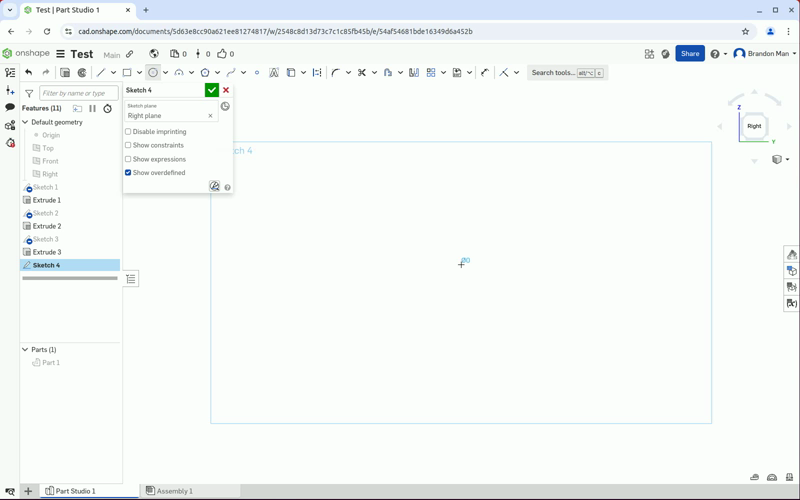
mouse_move(471, 264)
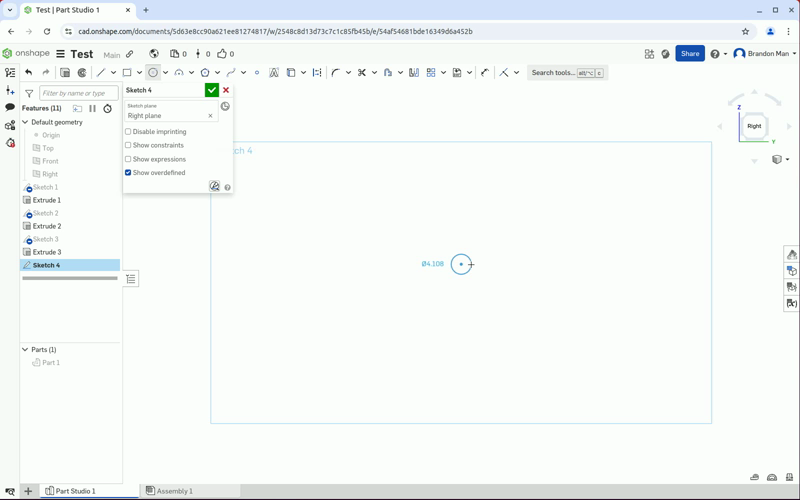
click(471, 264)
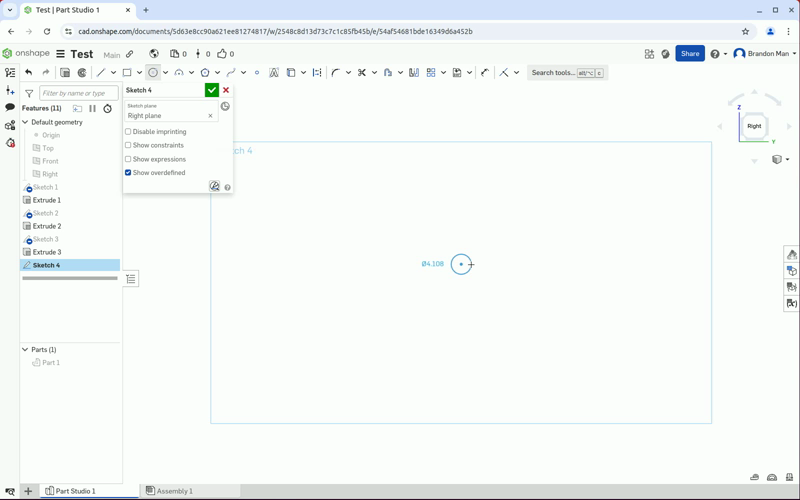
key(esc)
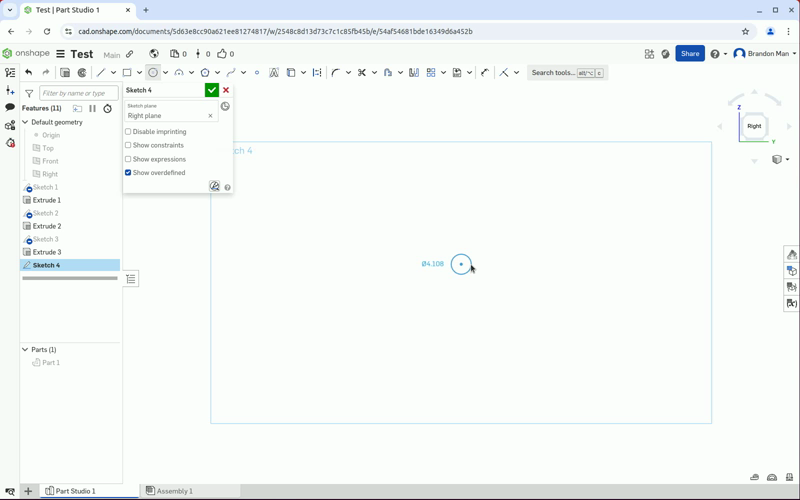
mouse_move(459, 259)
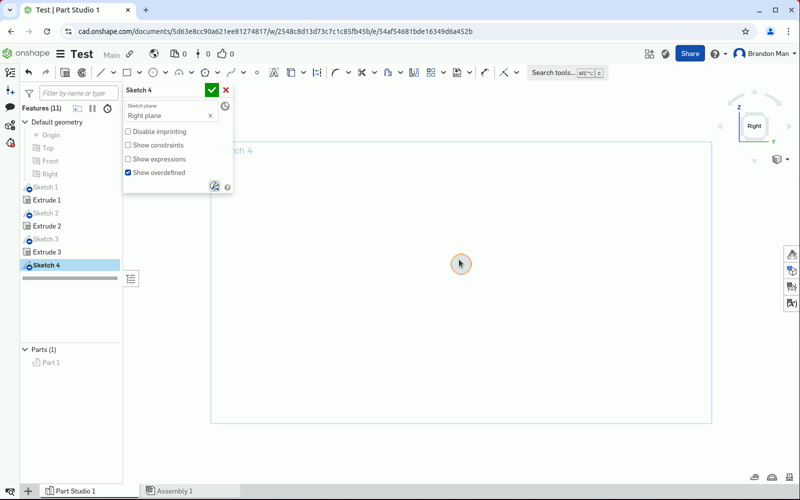
scroll(6)
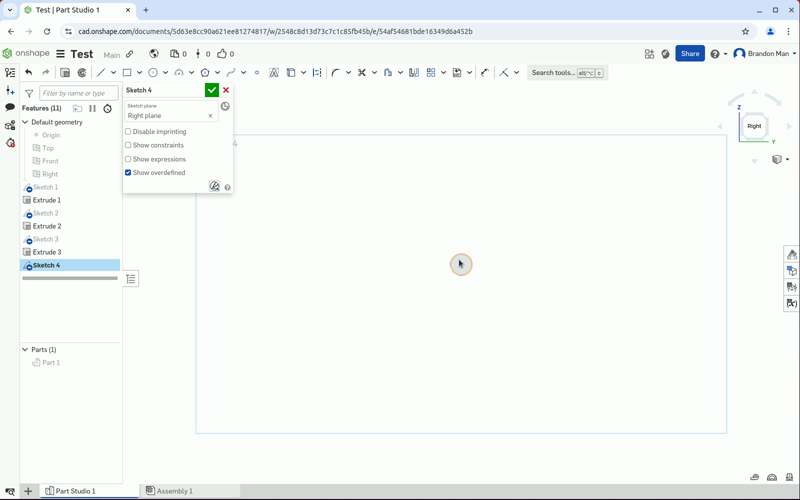
scroll(6)
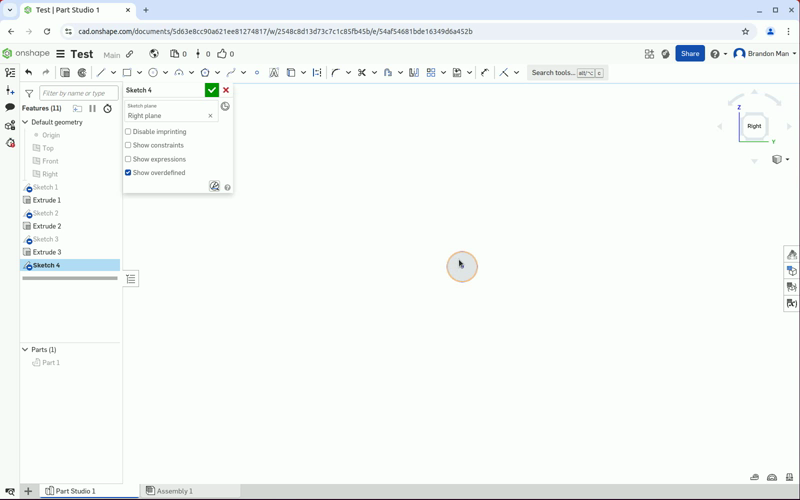
scroll(6)
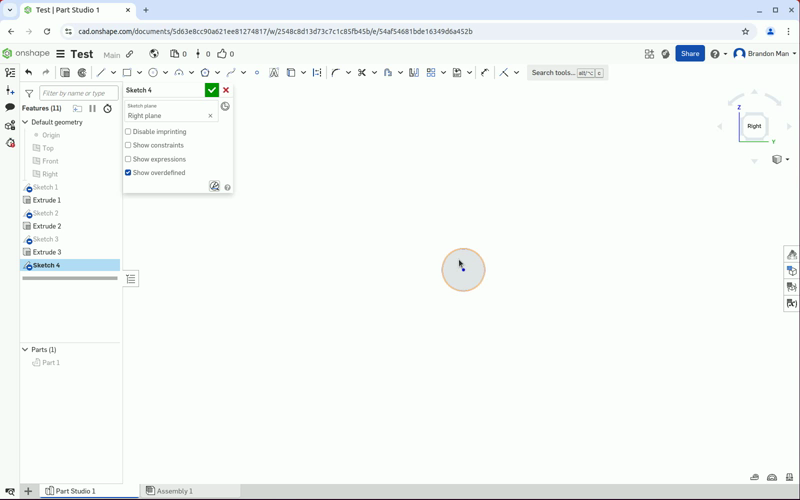
scroll(6)
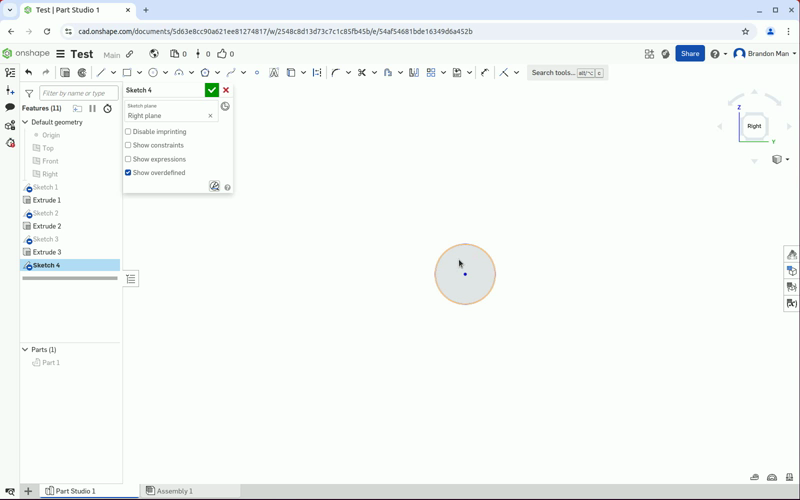
scroll(6)
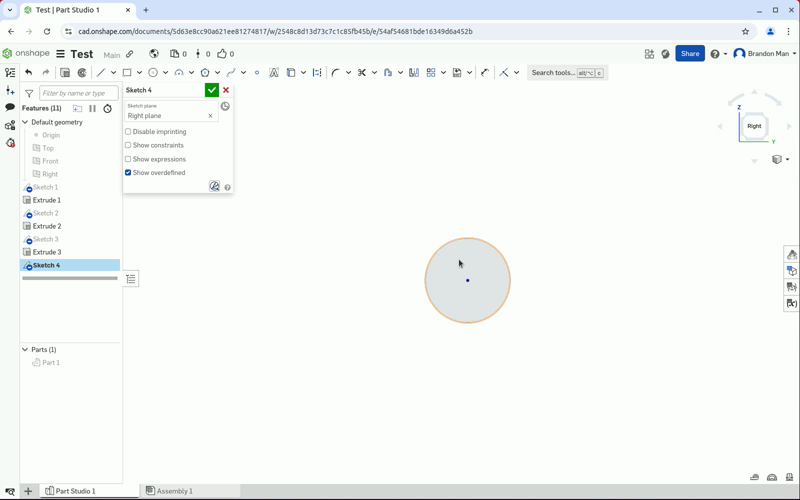
scroll(6)
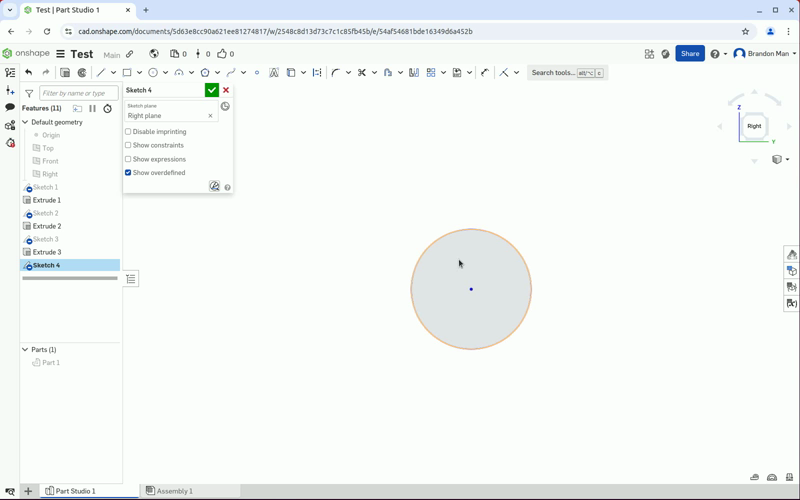
scroll(6)
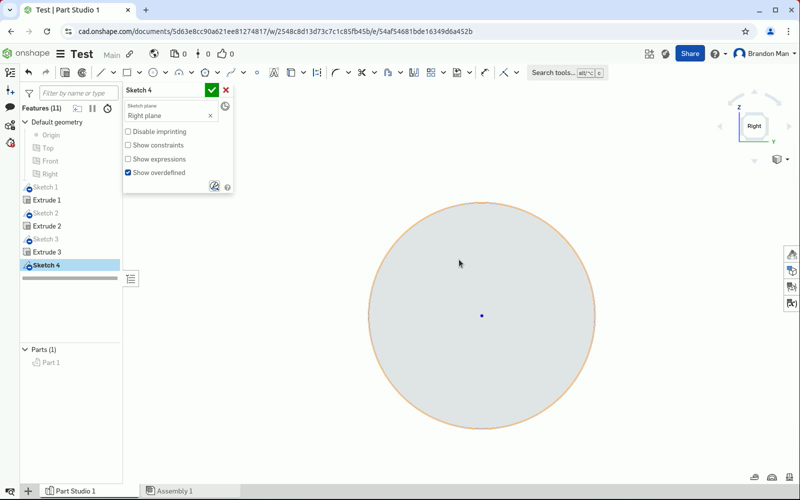
click(459, 259)
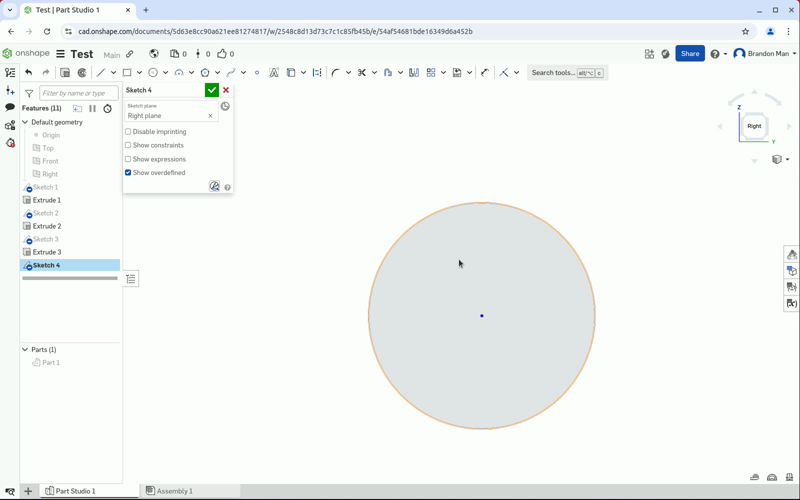
scroll(-6)
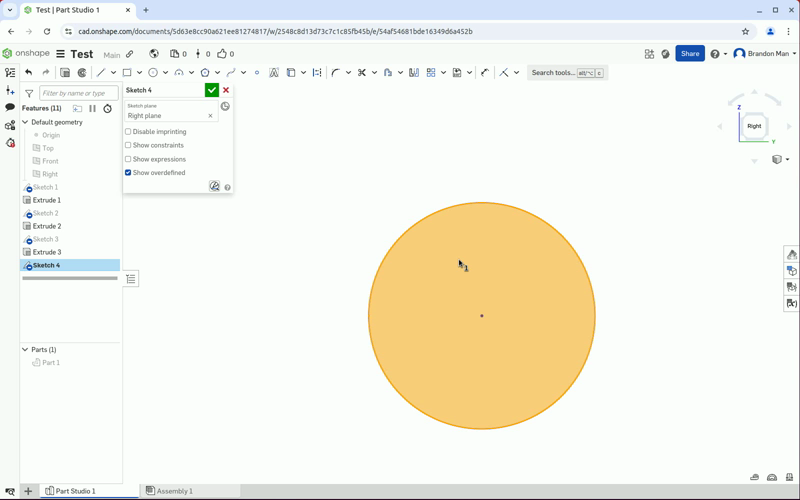
scroll(-6)
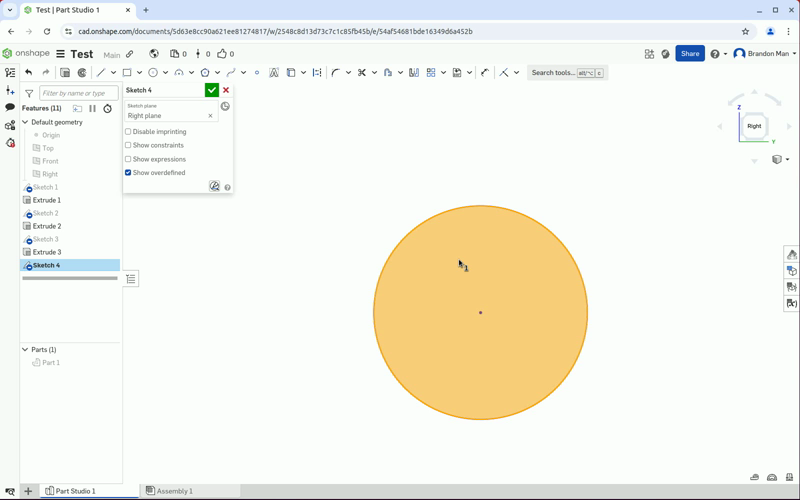
scroll(-6)
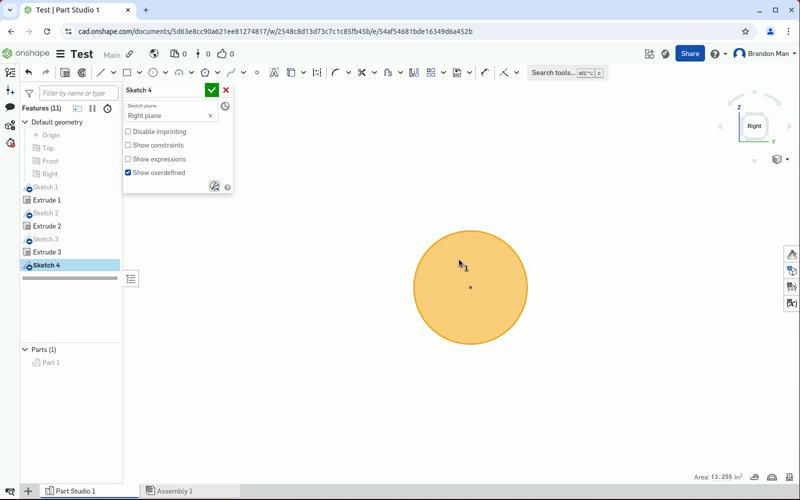
scroll(-6)
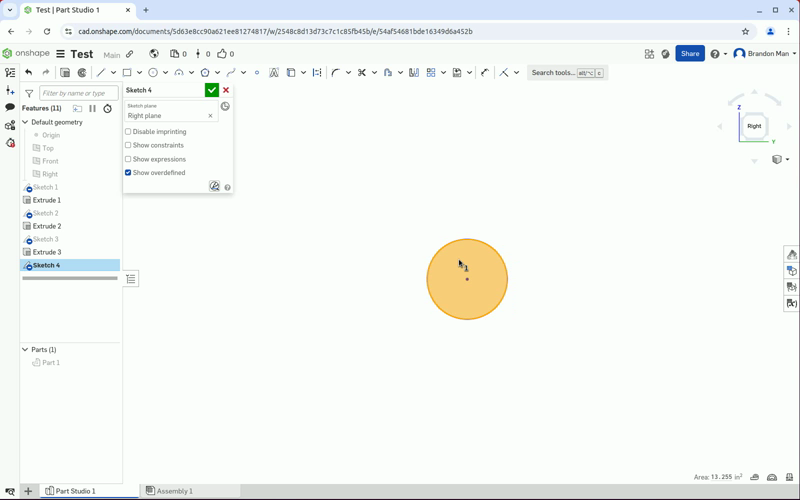
scroll(-6)
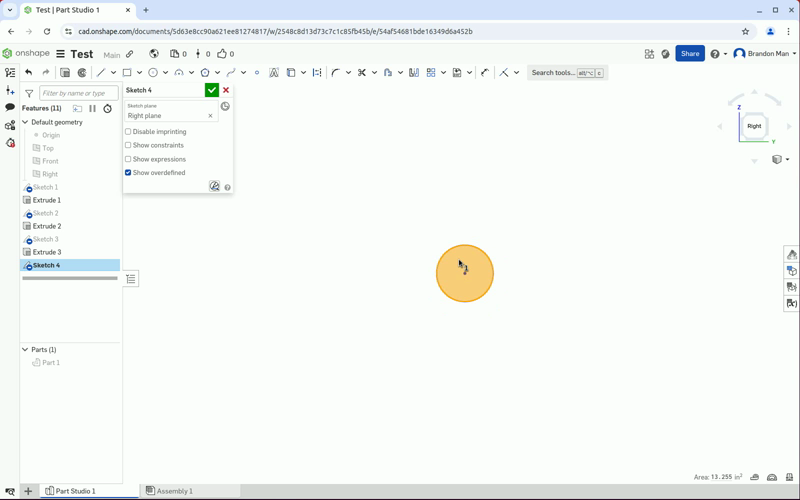
scroll(-6)
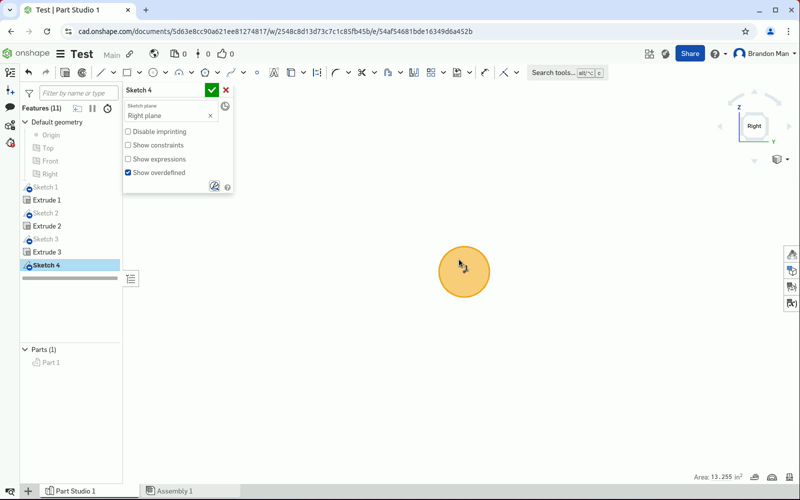
scroll(-6)
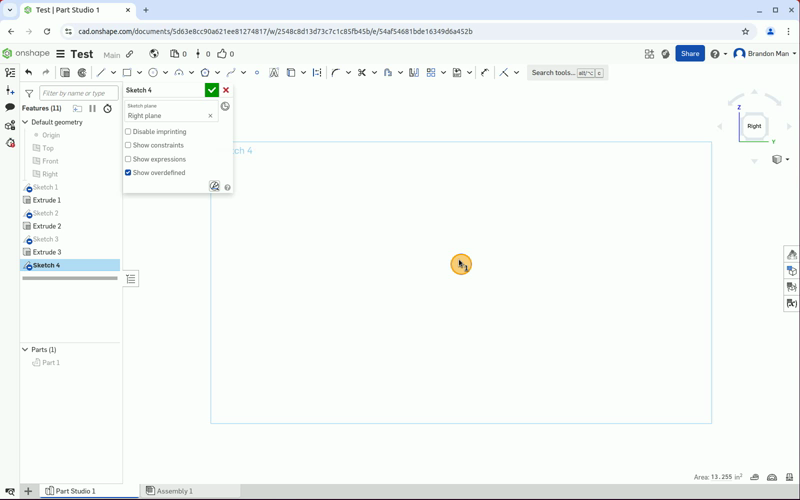
mouse_move(73, 352)
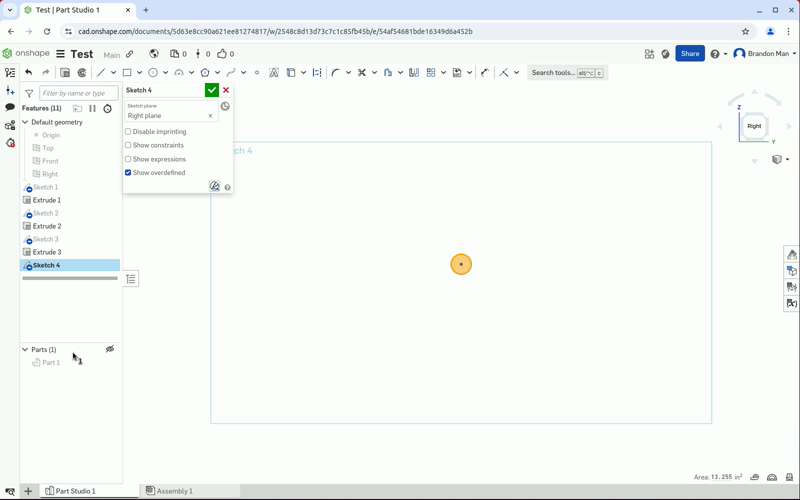
key(shift+y)
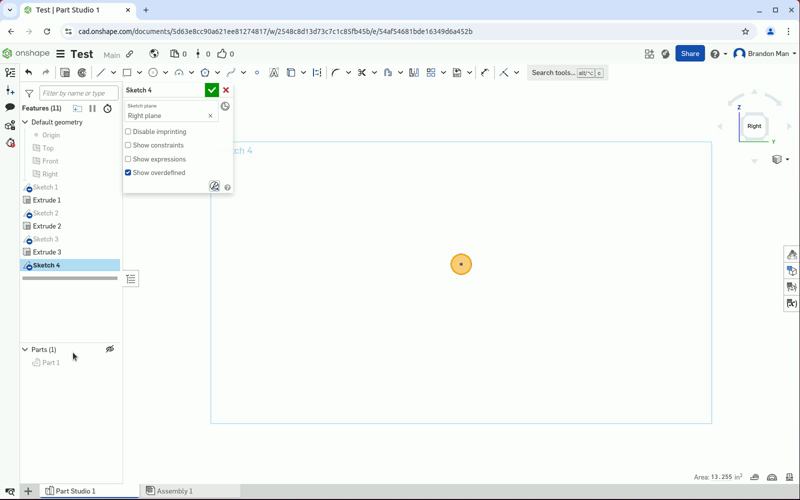
key(shift+e)
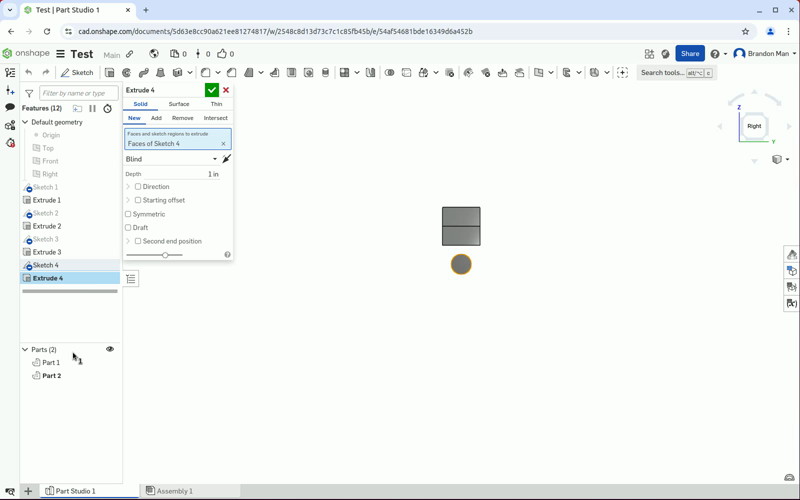
mouse_move(143, 106)
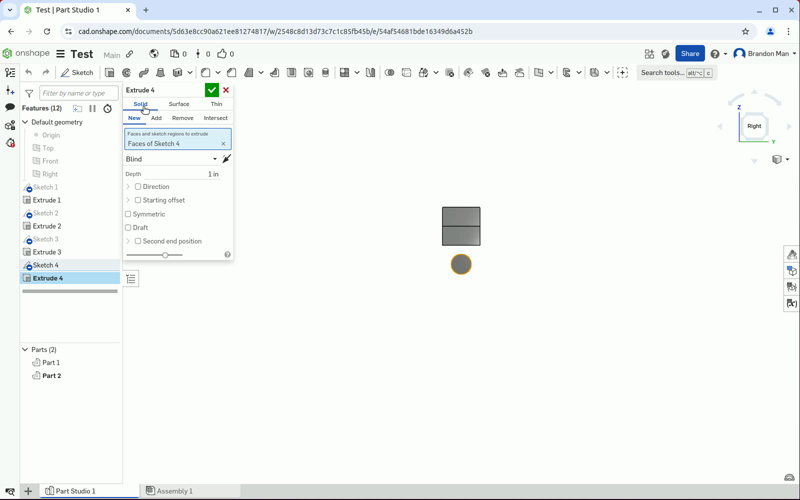
click(143, 106)
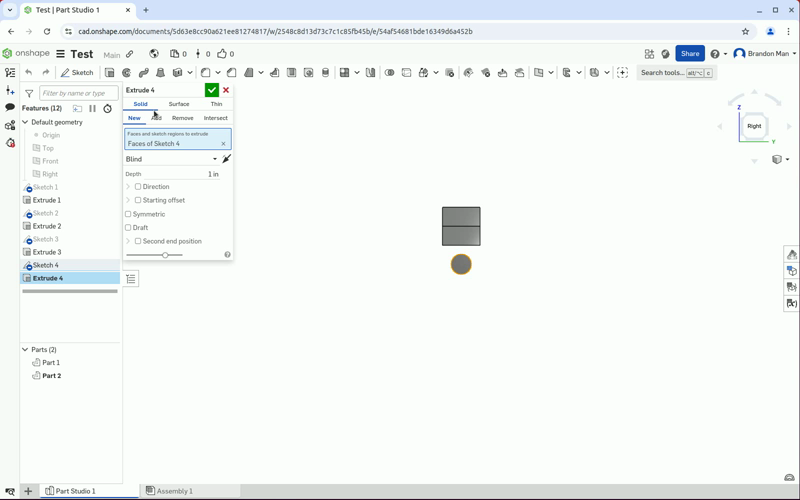
mouse_move(186, 120)
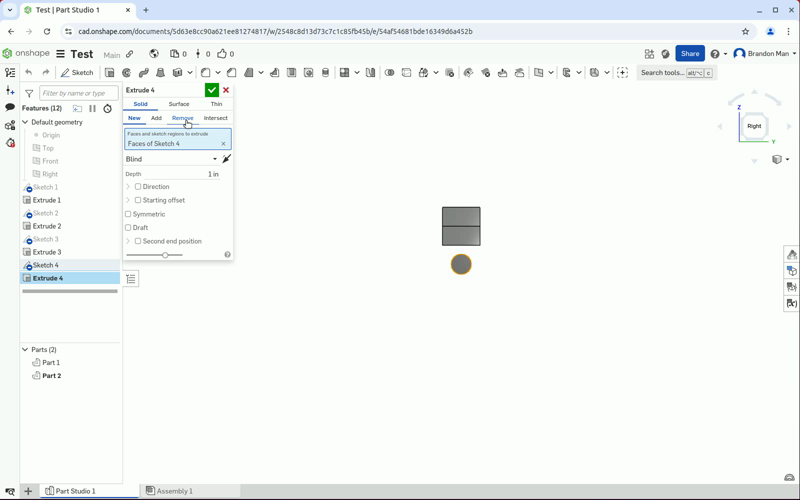
click(186, 120)
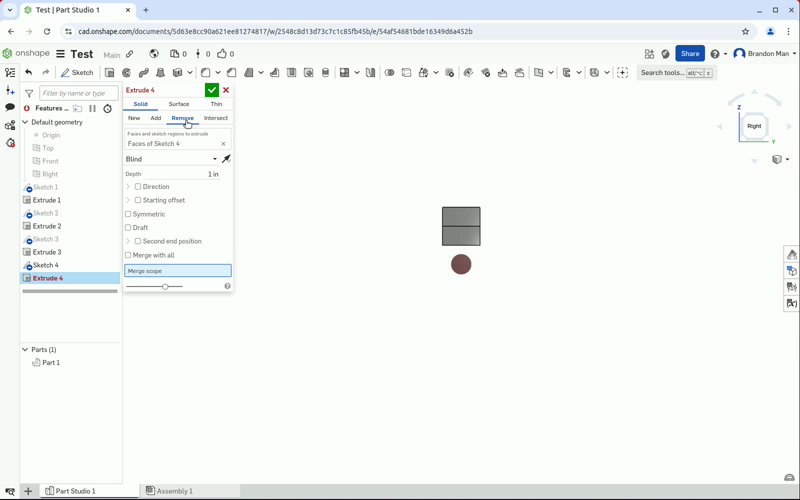
key(tab, 4)
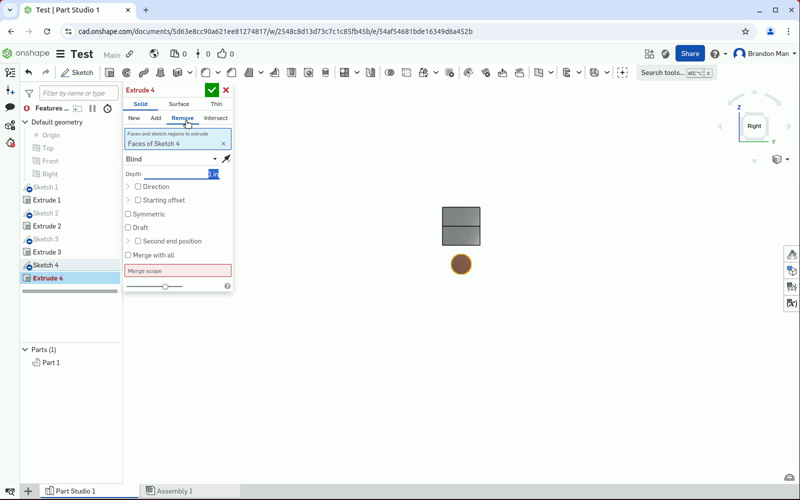
text(-23.108)
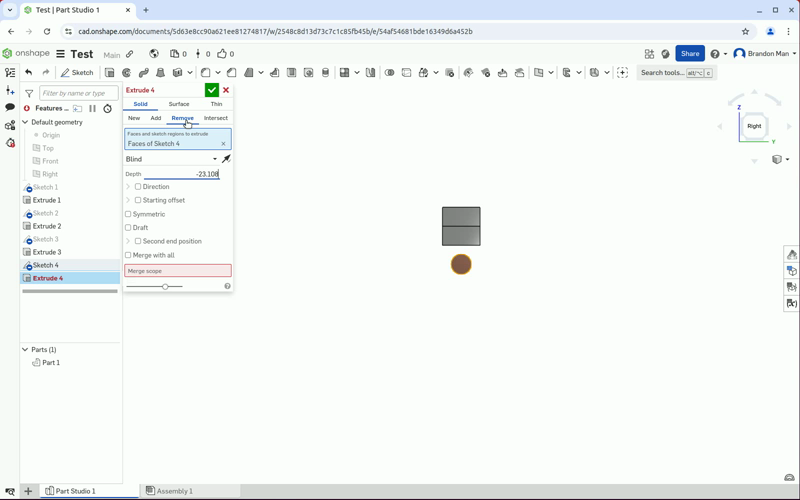
key(tab, 6)
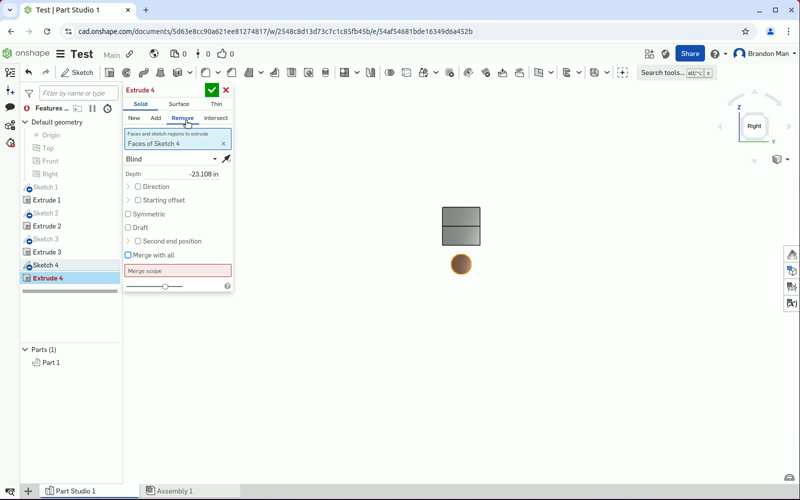
key(space)
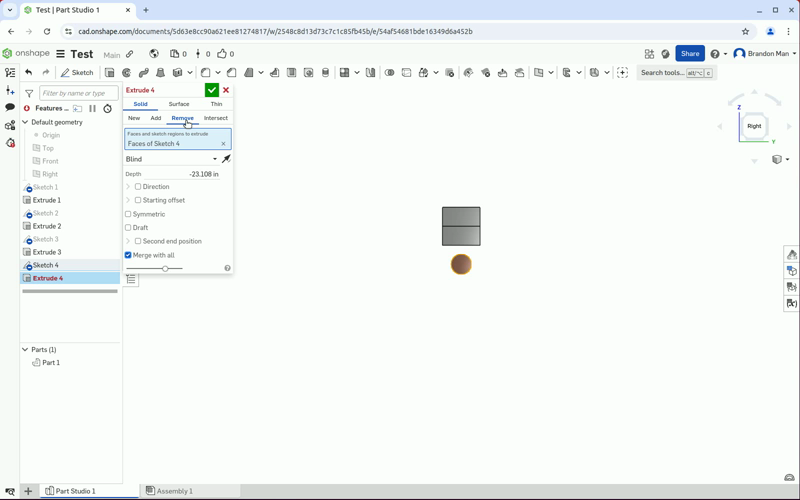
key(enter)
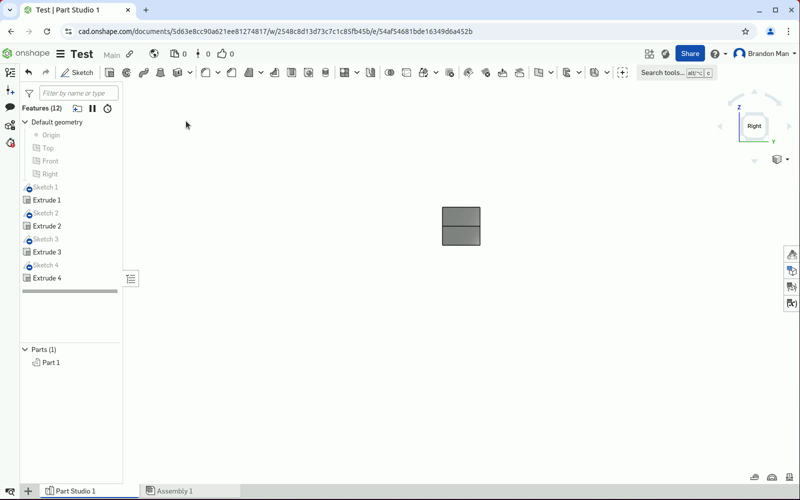
key(shift+h)
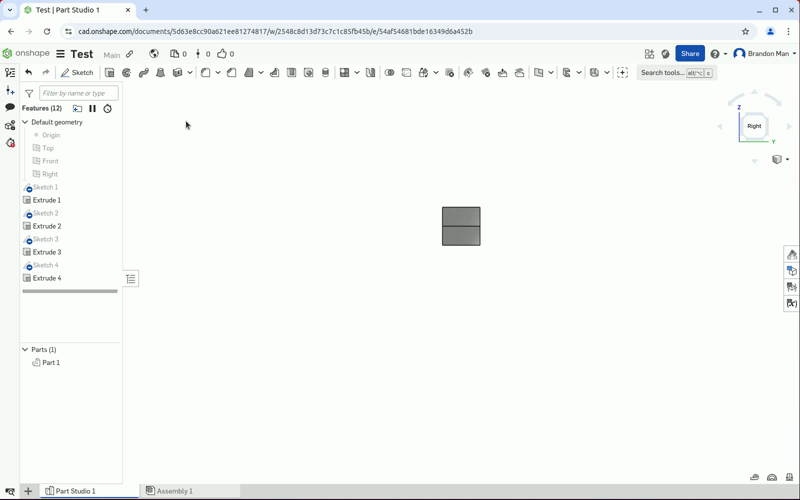
key(shift+h)
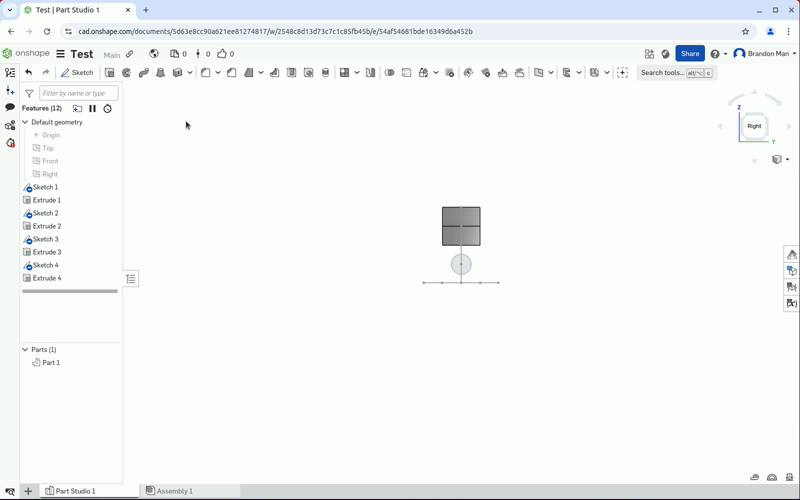
key(shift+7)
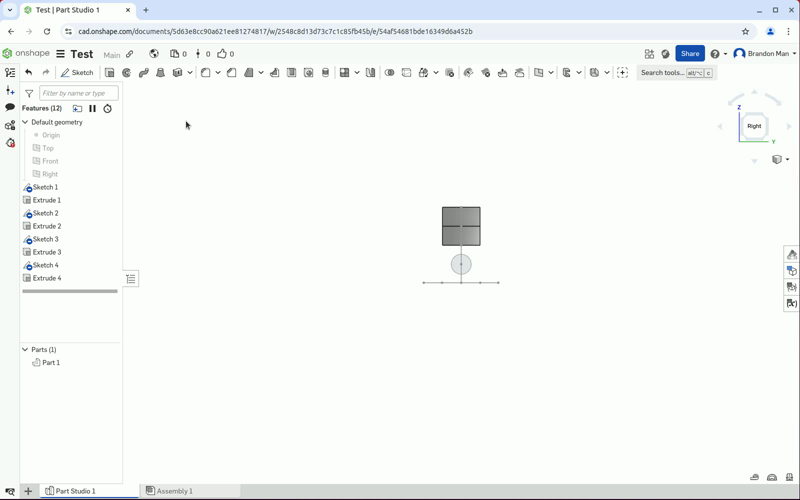
key(right, 2)
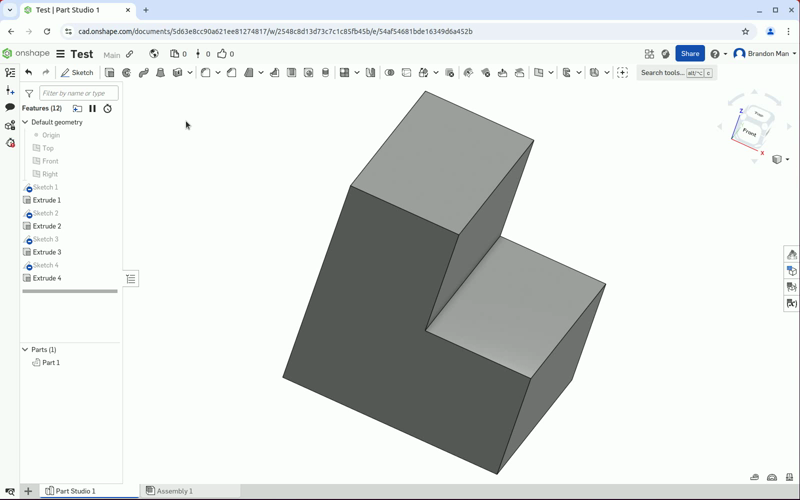
key(down, 2)
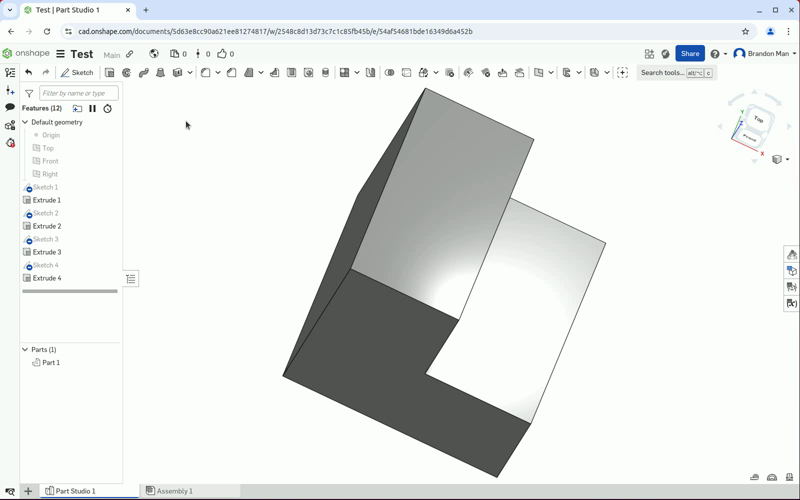
key(up, 2)
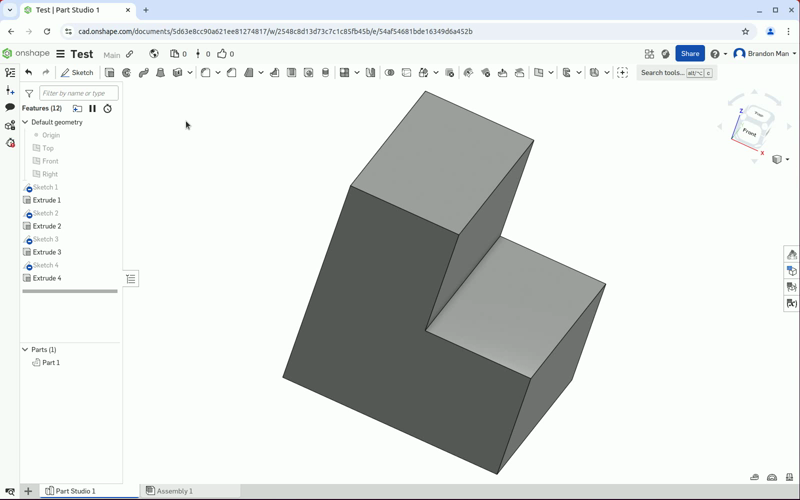
key(left, 2)
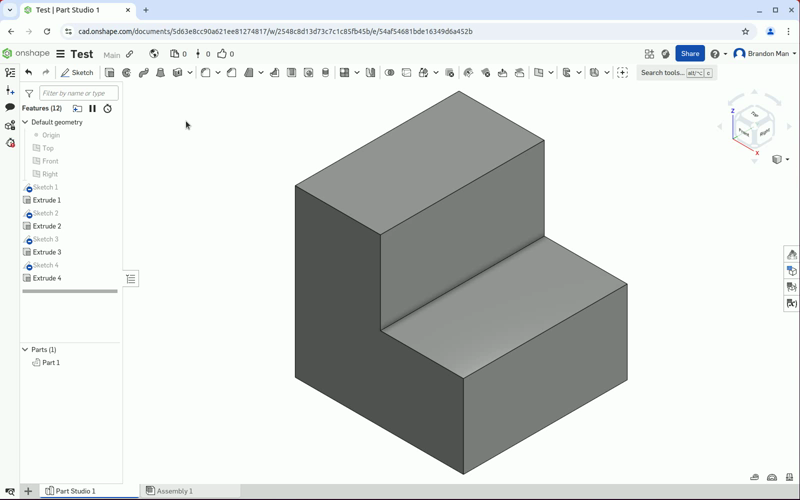
mouse_move(73, 189)
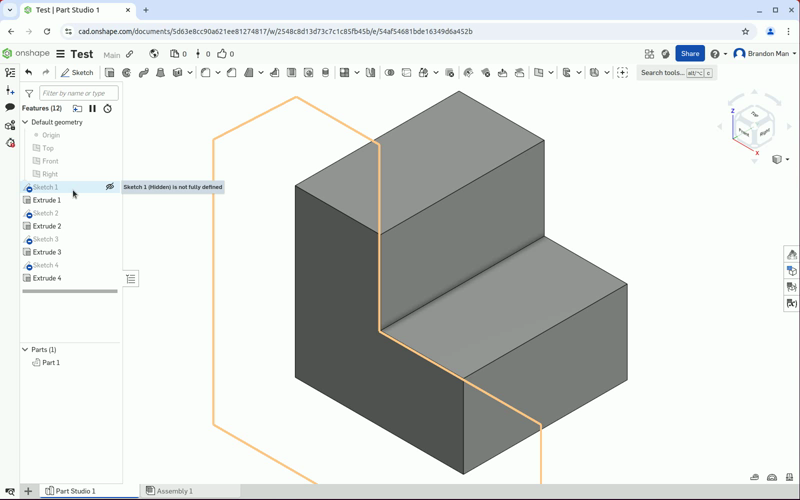
click(73, 189)